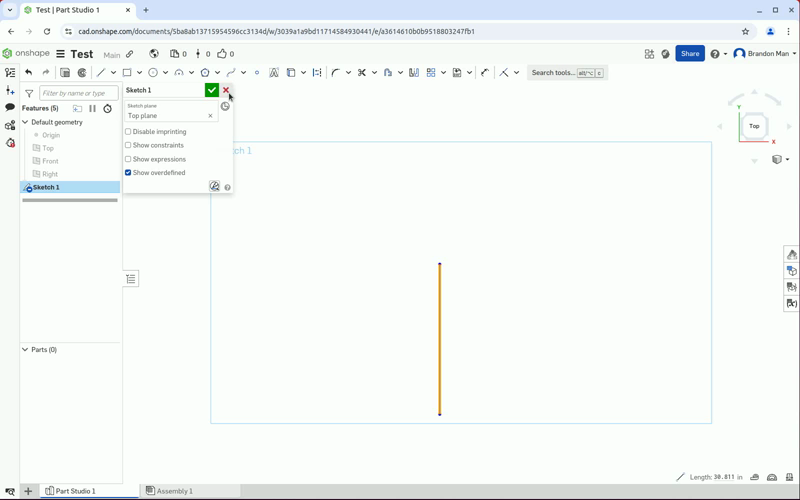
key(shift+h)
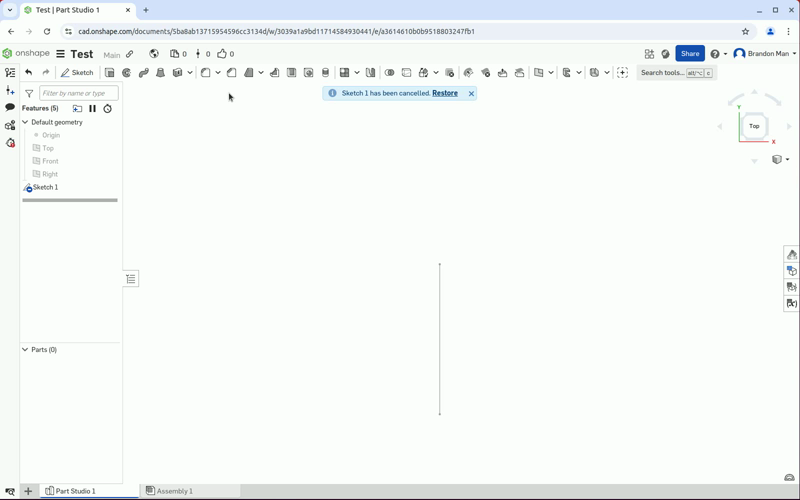
mouse_move(73, 352)
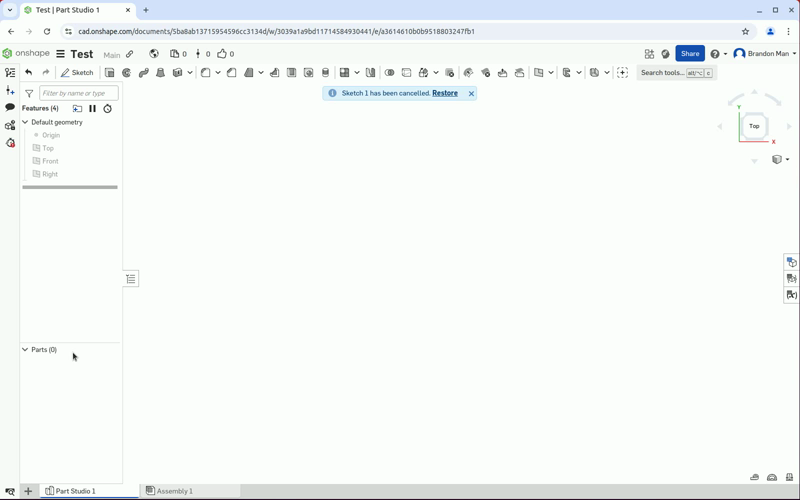
key(y)
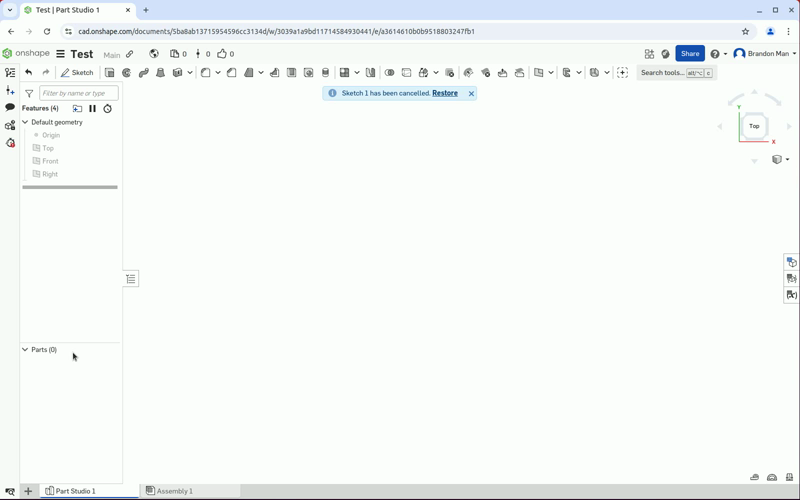
key(shift+p)
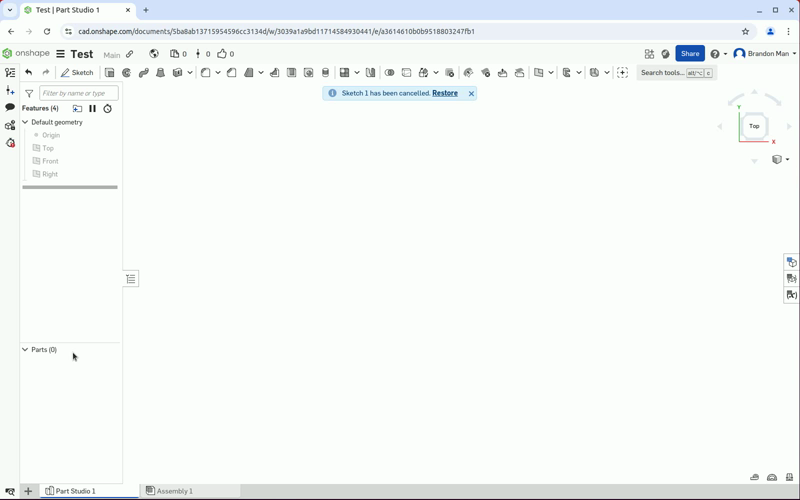
key(space)
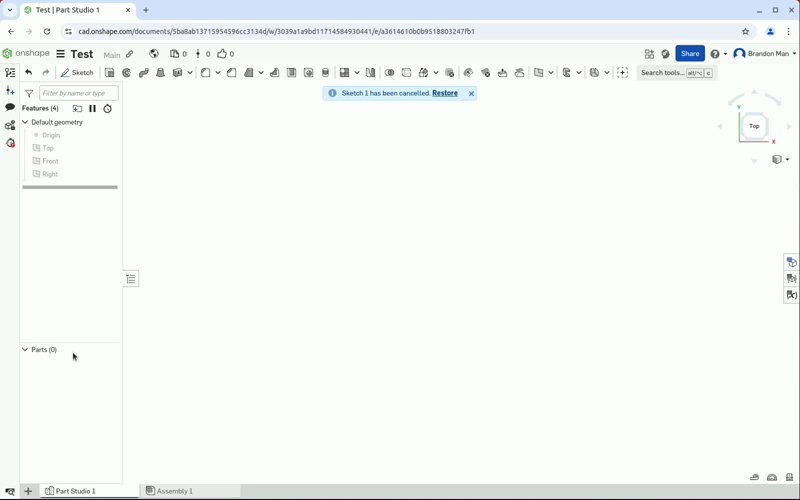
key_down(shift)
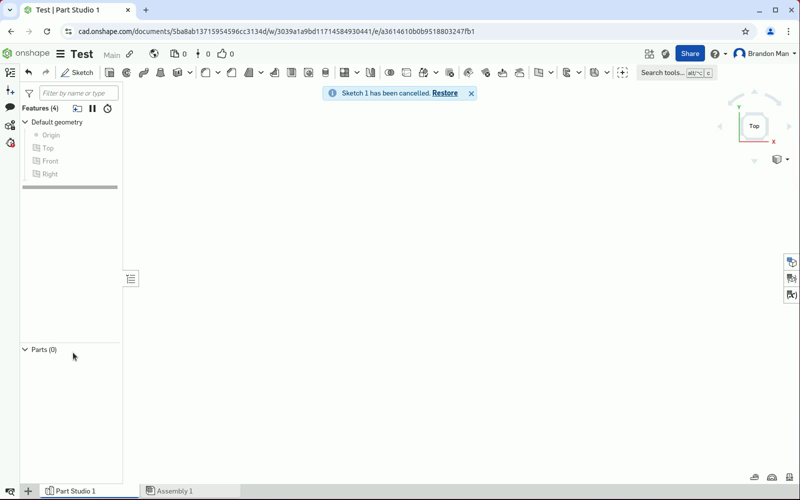
key(up)
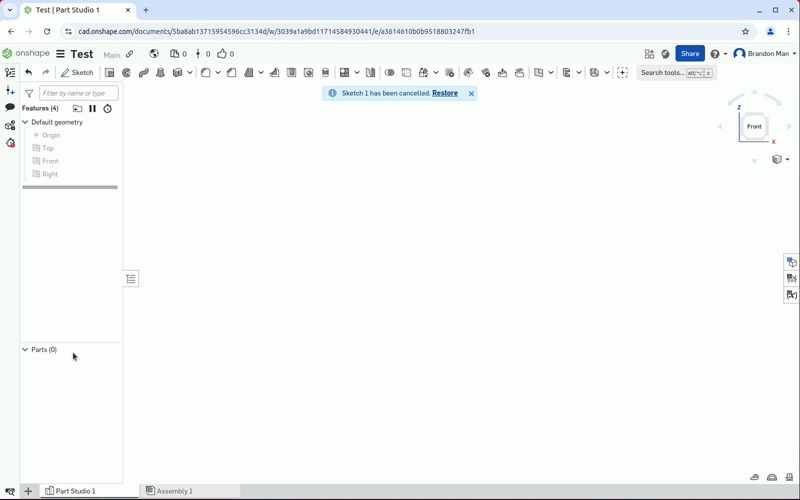
key_up(shift)
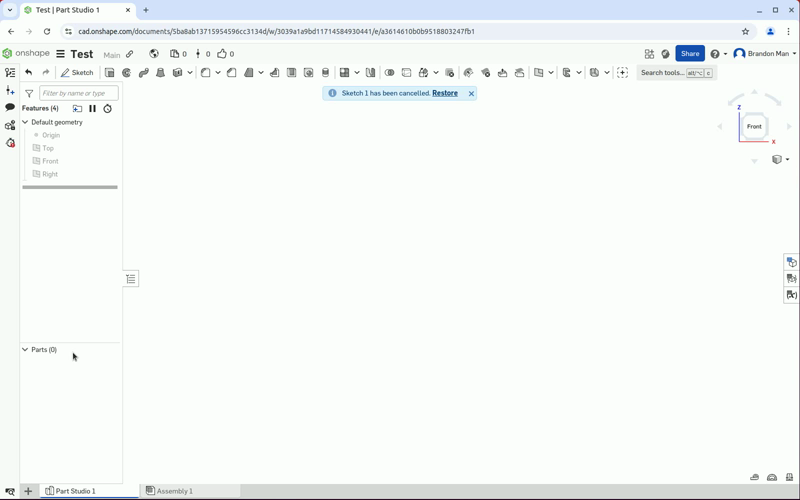
mouse_move(73, 352)
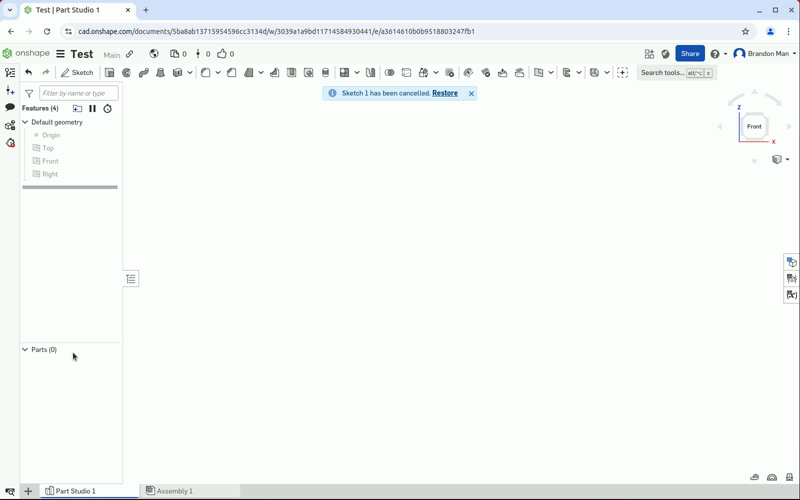
key(shift+y)
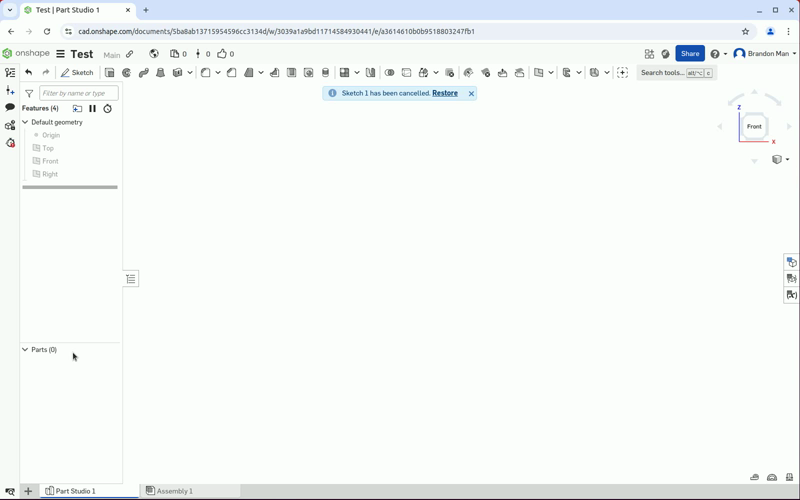
key(shift+s)
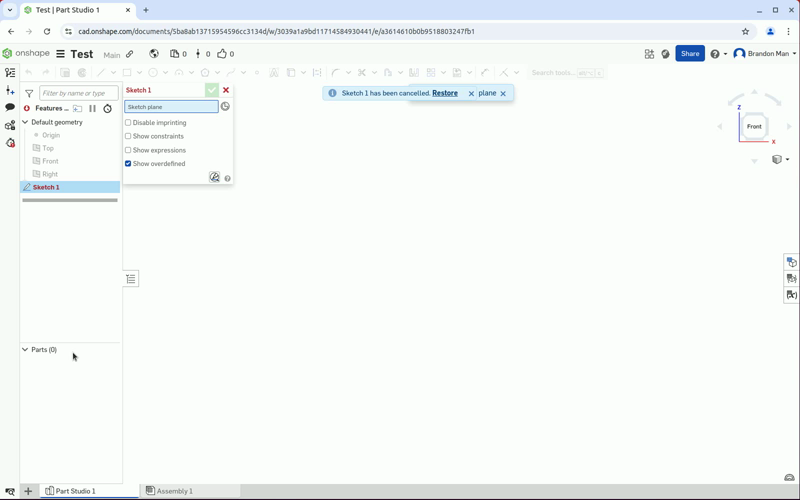
mouse_move(73, 163)
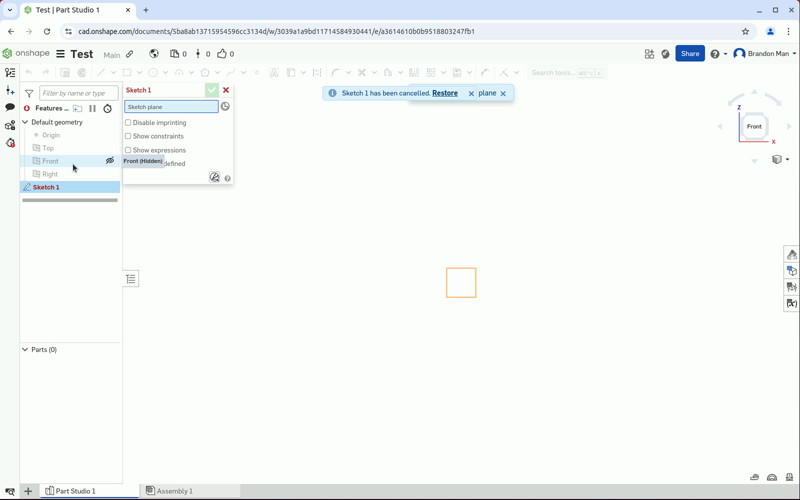
click(73, 163)
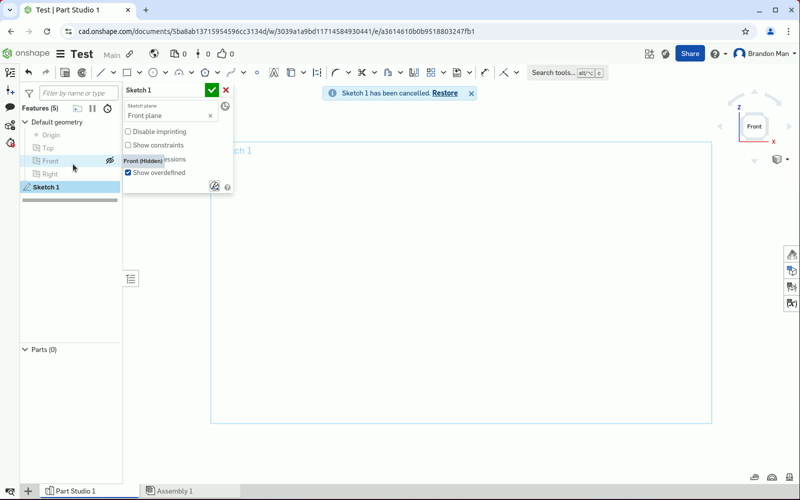
mouse_move(73, 352)
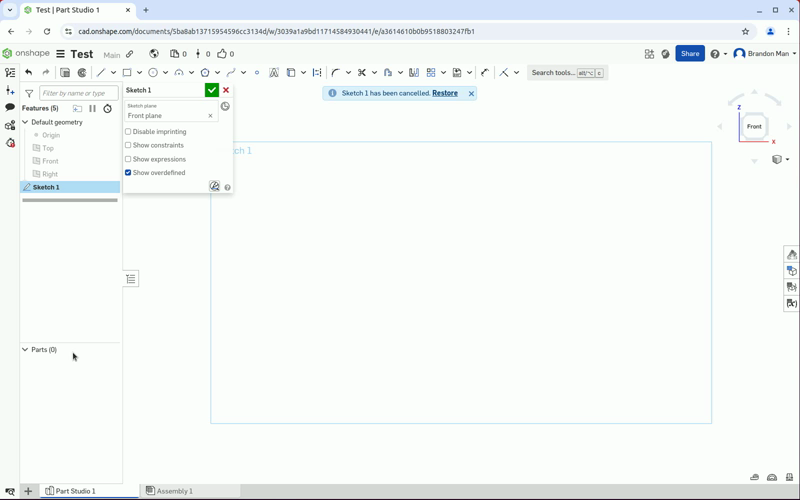
key(y)
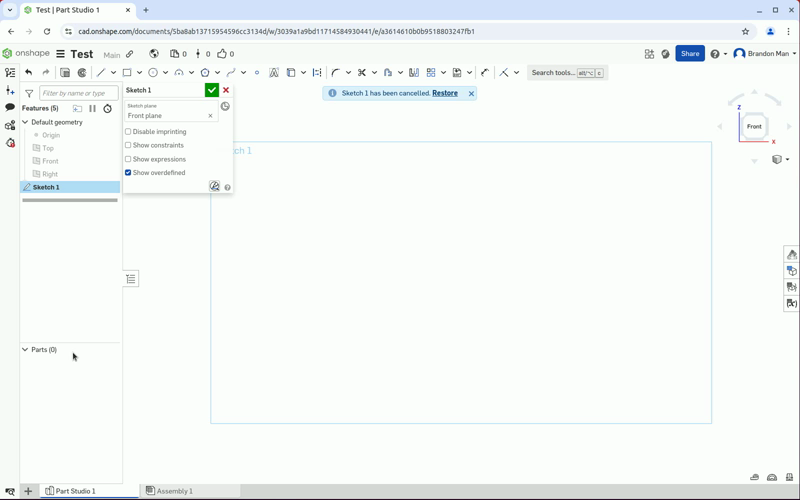
key(l)
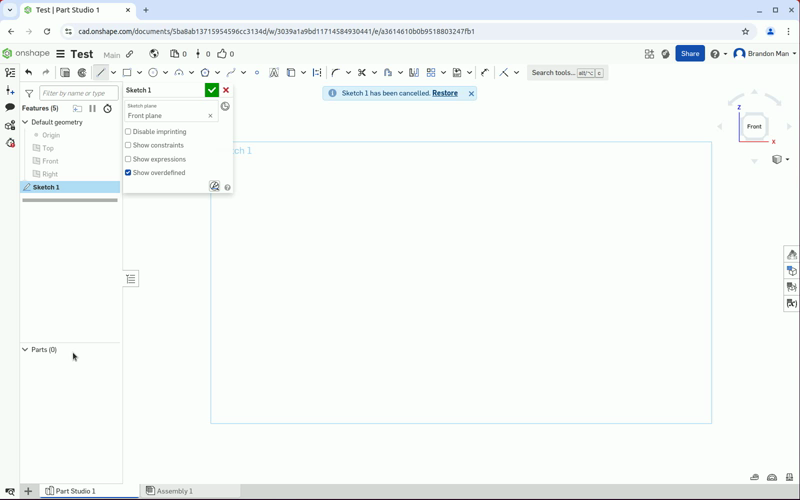
key_down(shift)
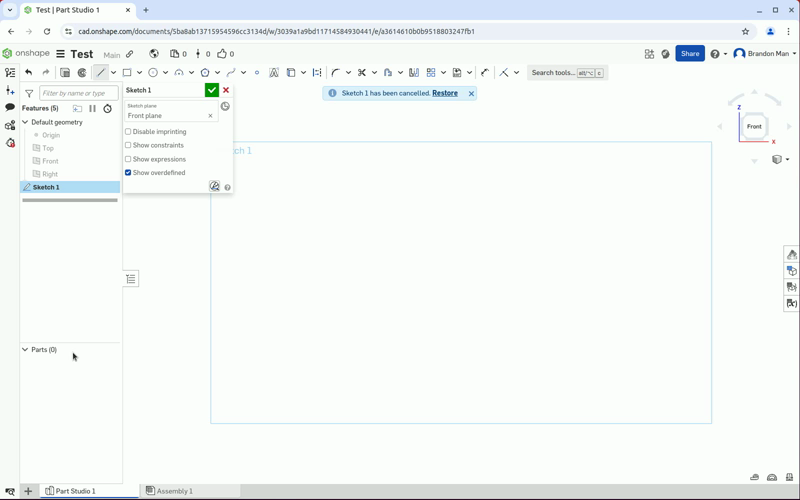
mouse_move(391, 395)
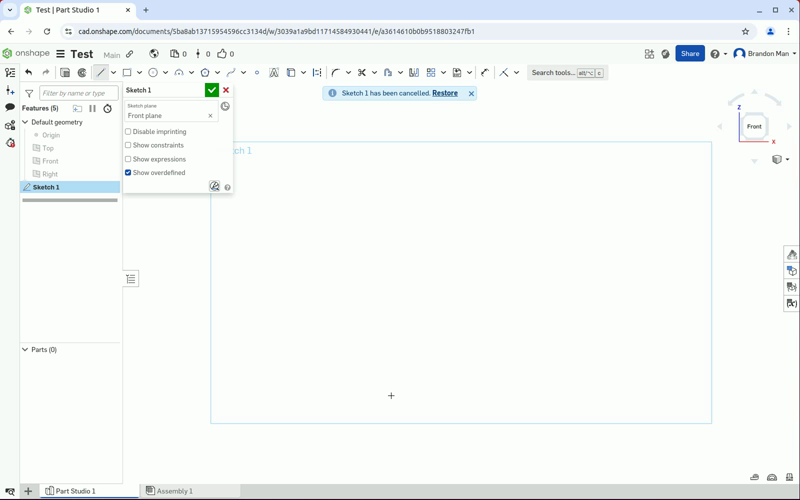
click(391, 395)
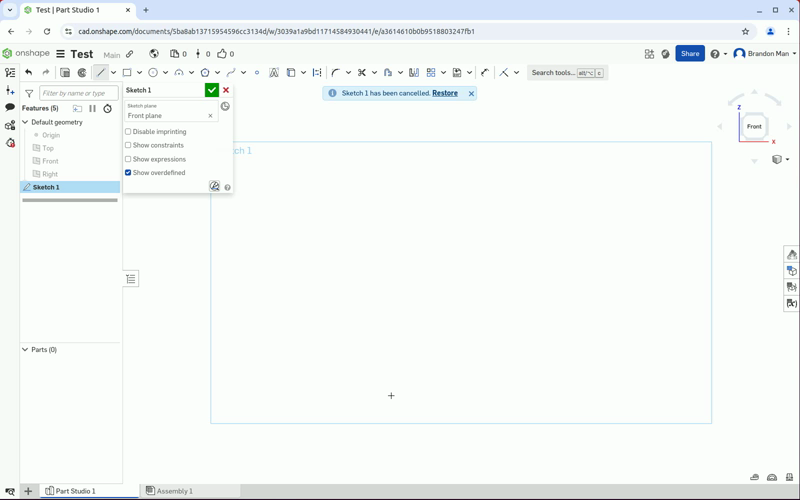
key_up(shift)
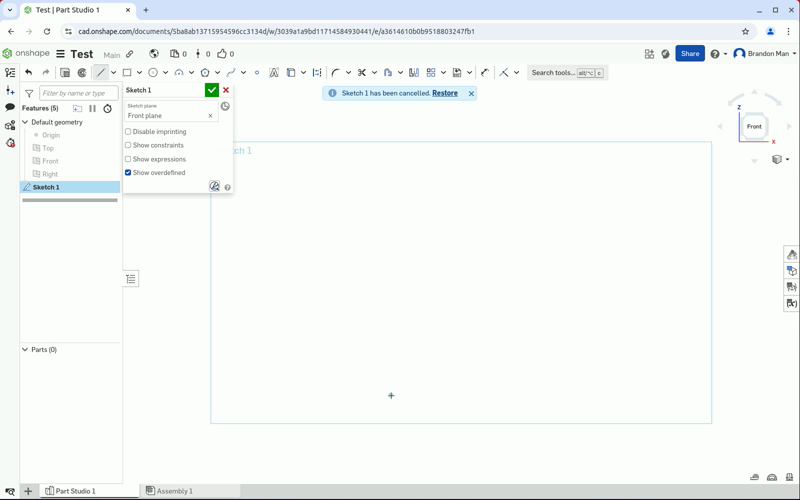
key_down(shift)
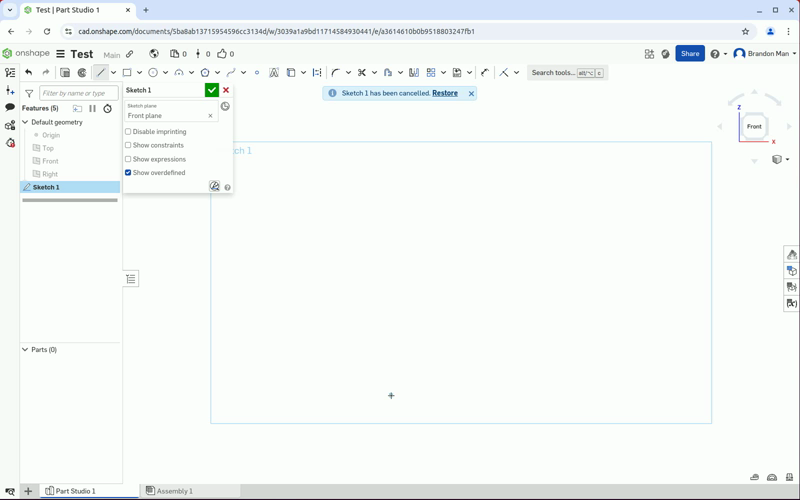
mouse_move(541, 395)
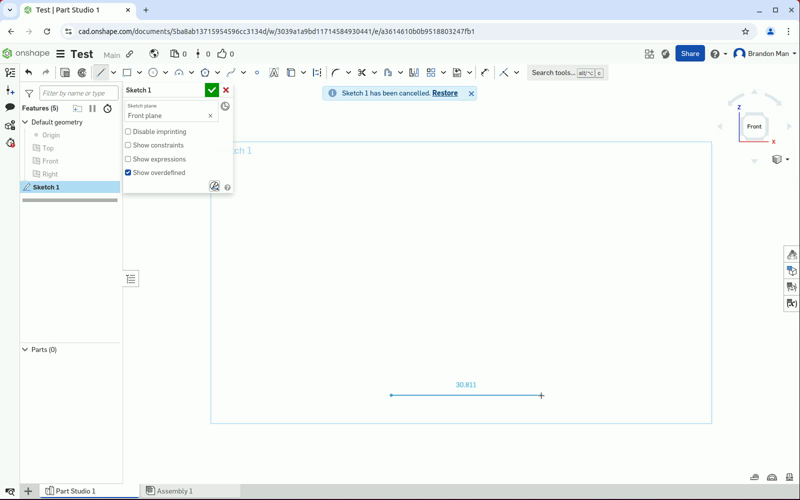
click(541, 395)
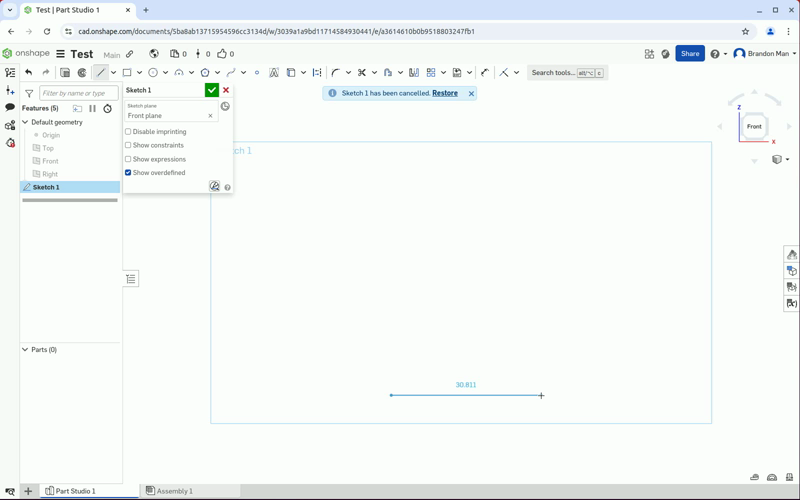
key_up(shift)
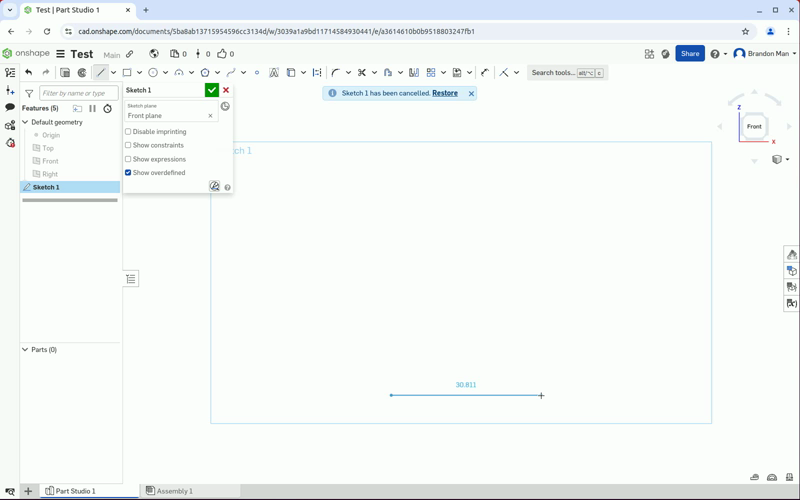
key_down(shift)
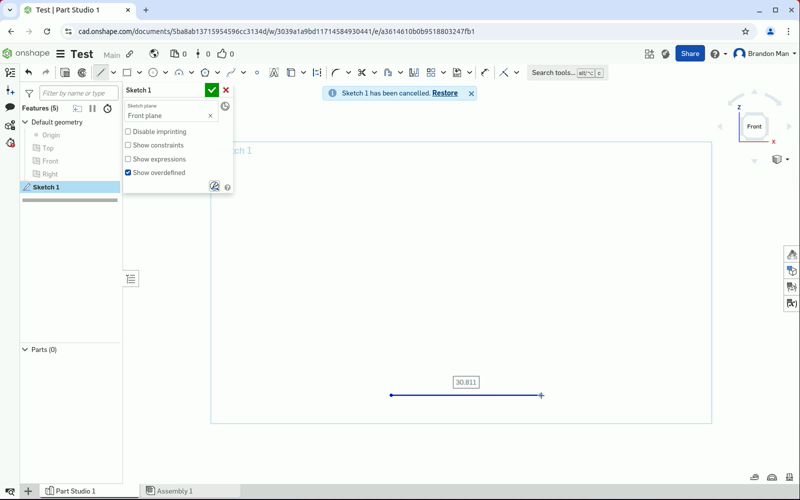
mouse_move(571, 395)
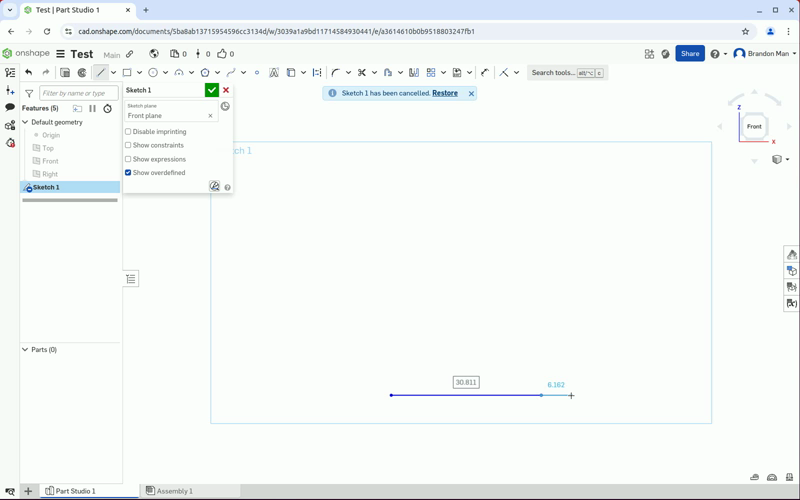
mouse_move(541, 362)
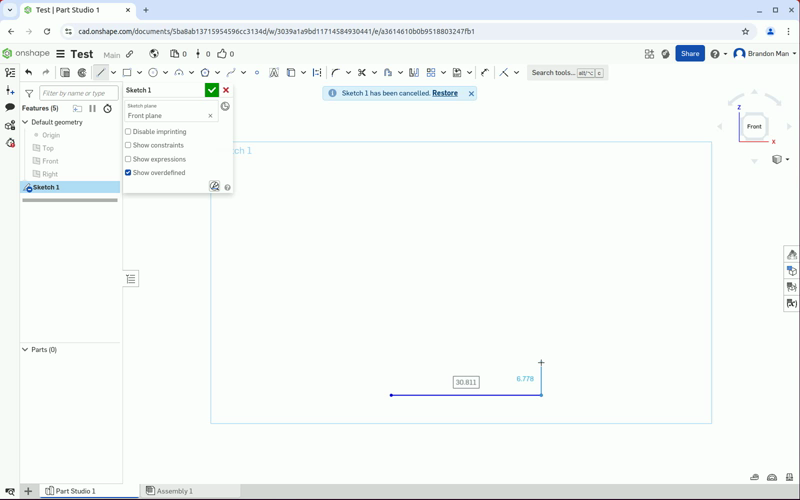
click(541, 362)
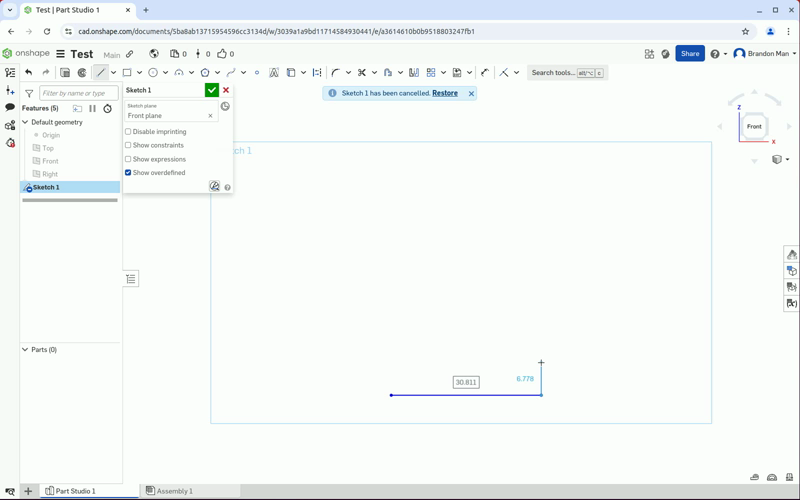
key_up(shift)
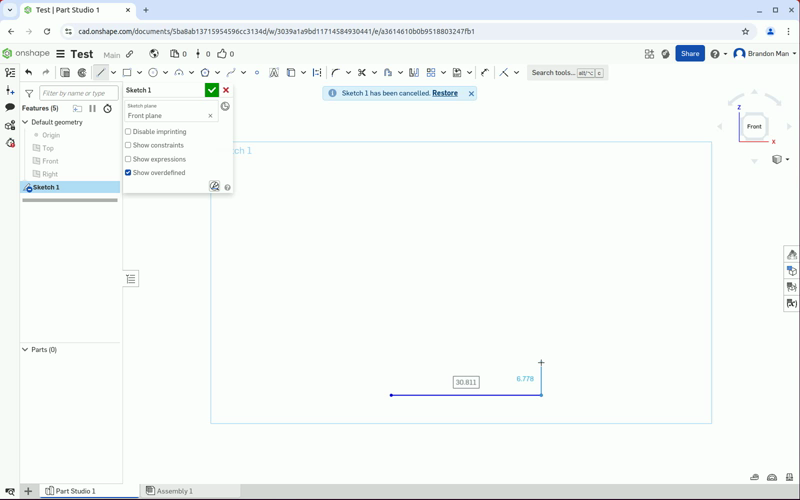
key_down(shift)
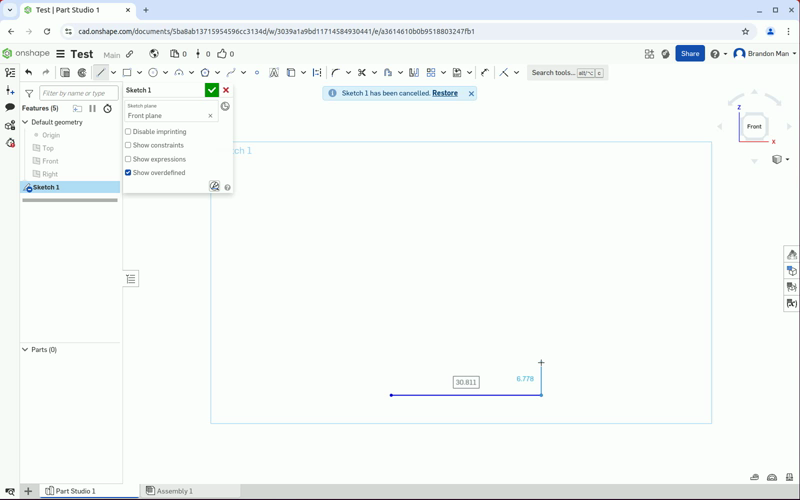
mouse_move(391, 362)
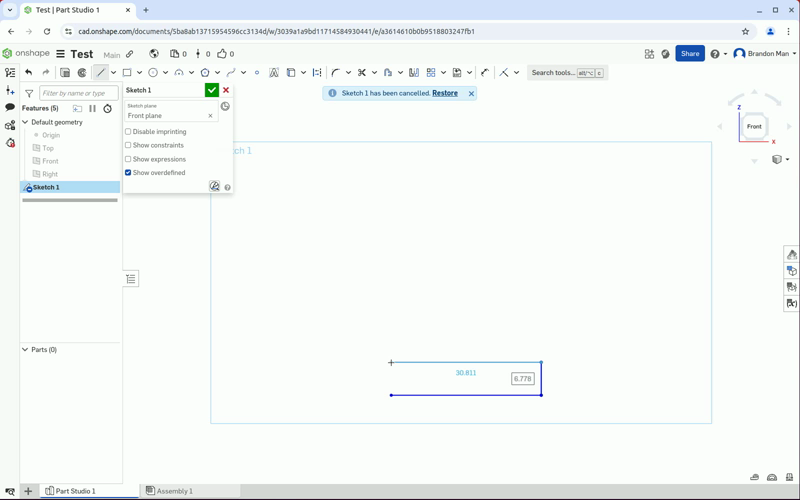
click(391, 362)
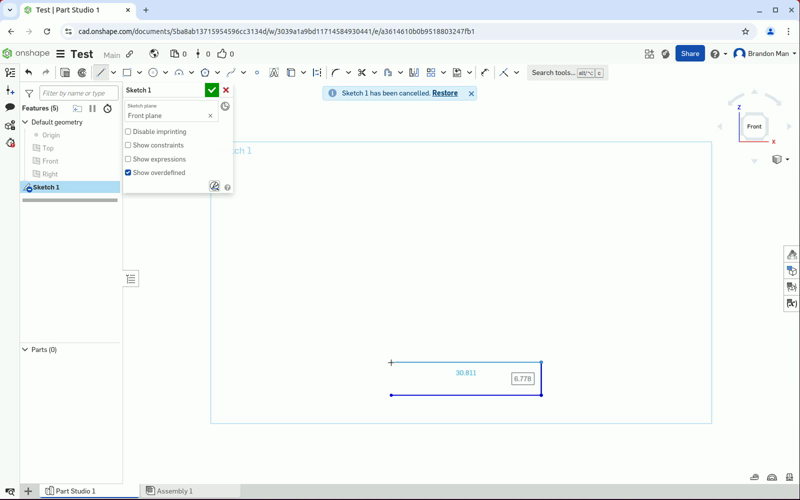
key_up(shift)
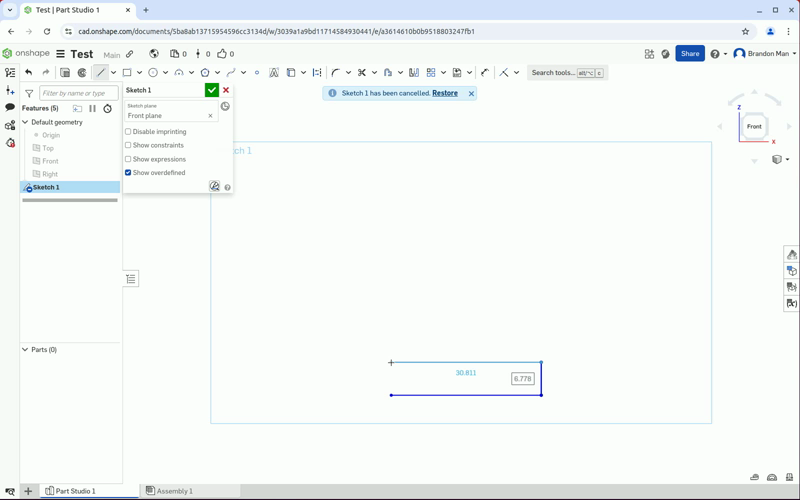
mouse_move(421, 362)
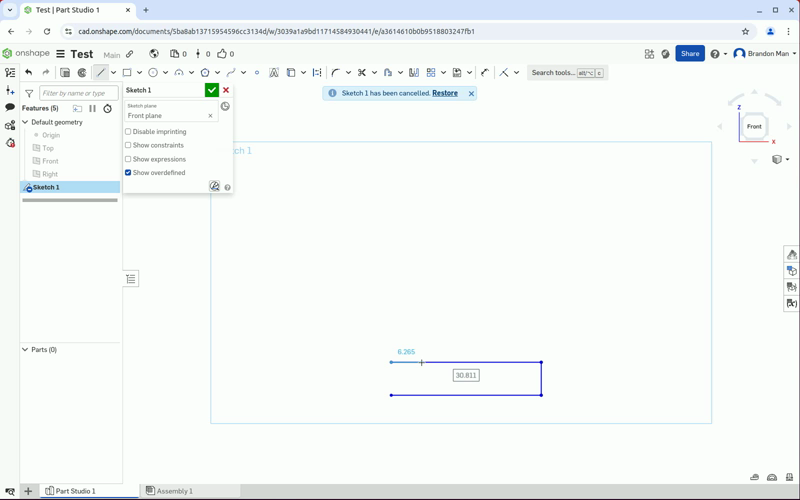
key_down(shift)
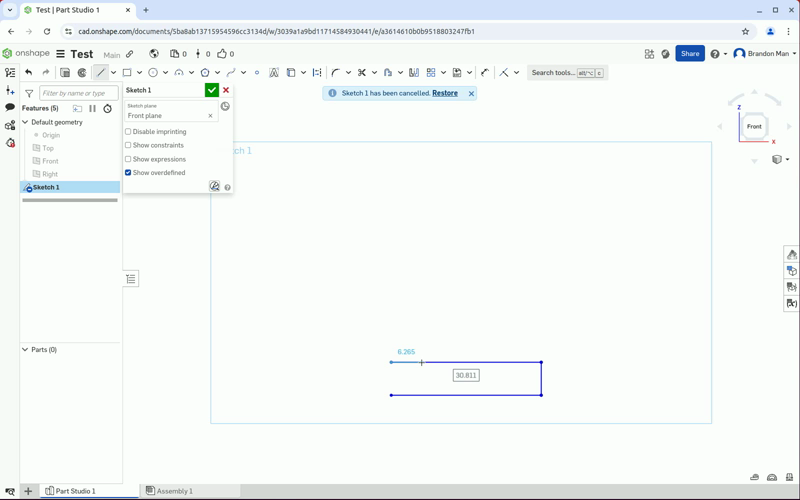
mouse_move(391, 395)
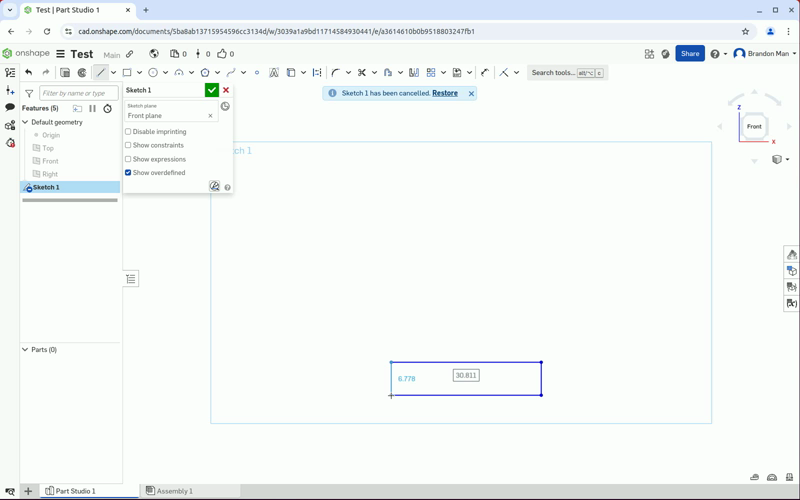
key_up(shift)
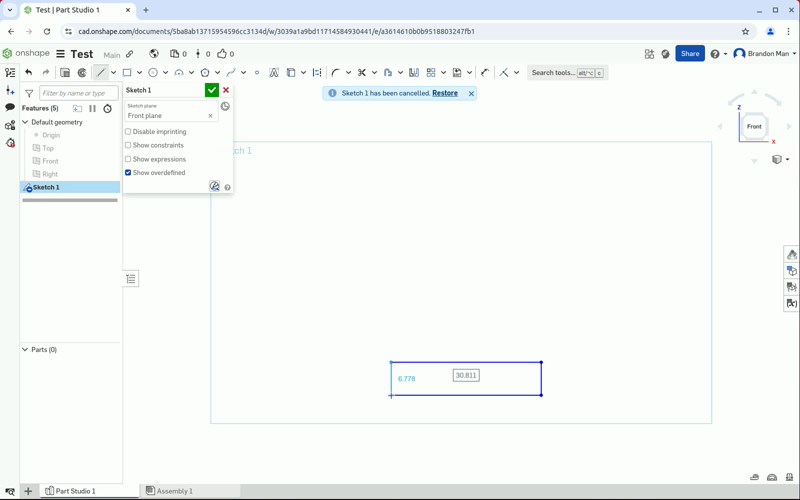
click(391, 395)
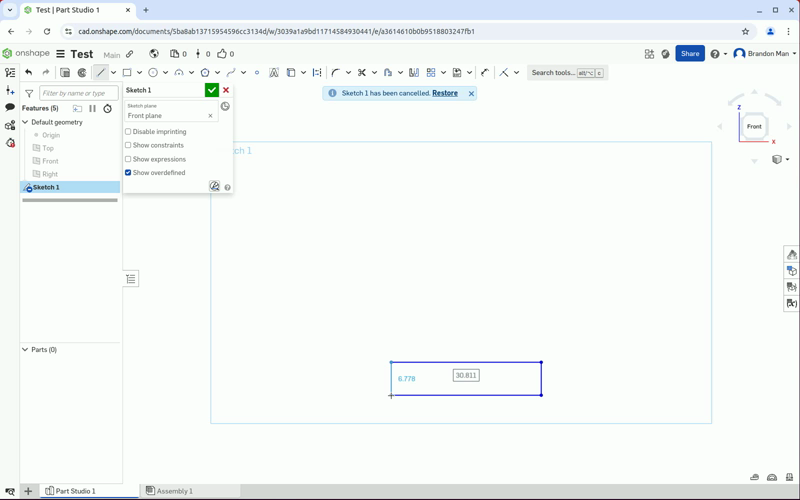
key(esc)
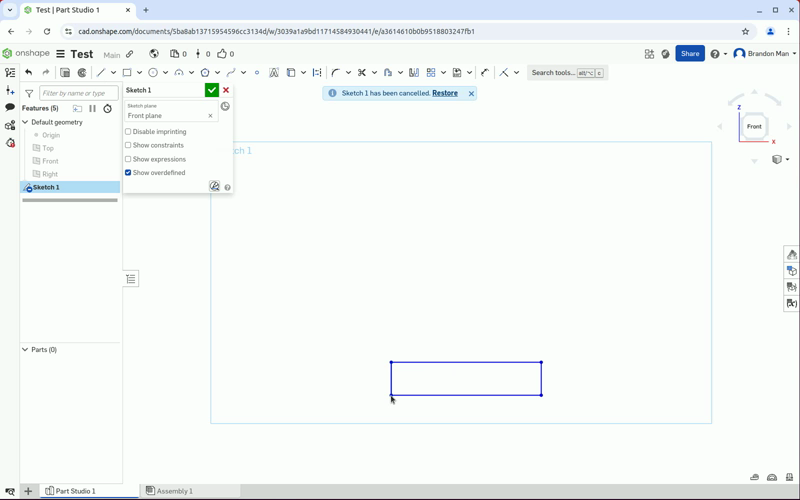
mouse_move(462, 384)
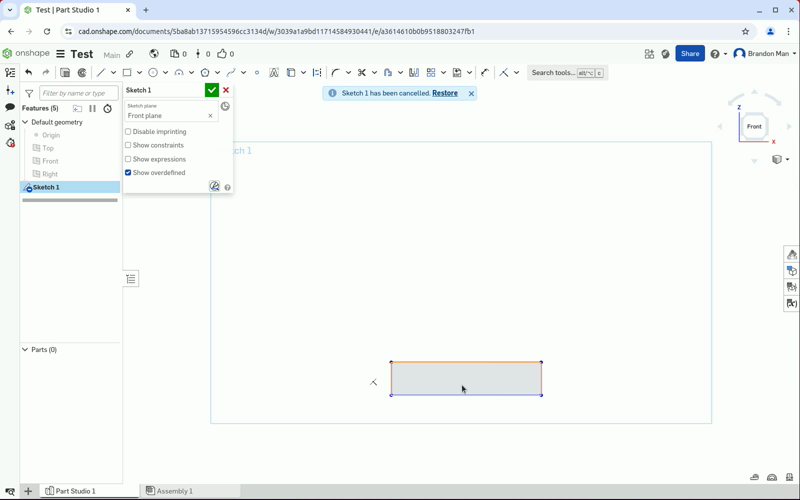
click(462, 384)
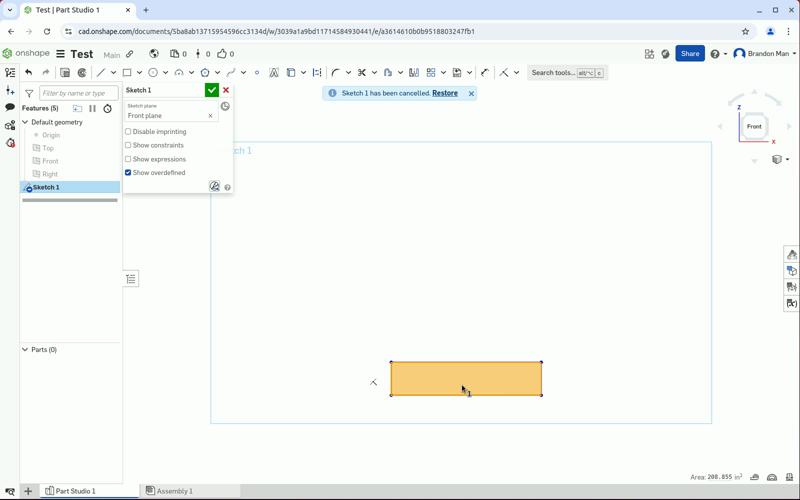
mouse_move(73, 352)
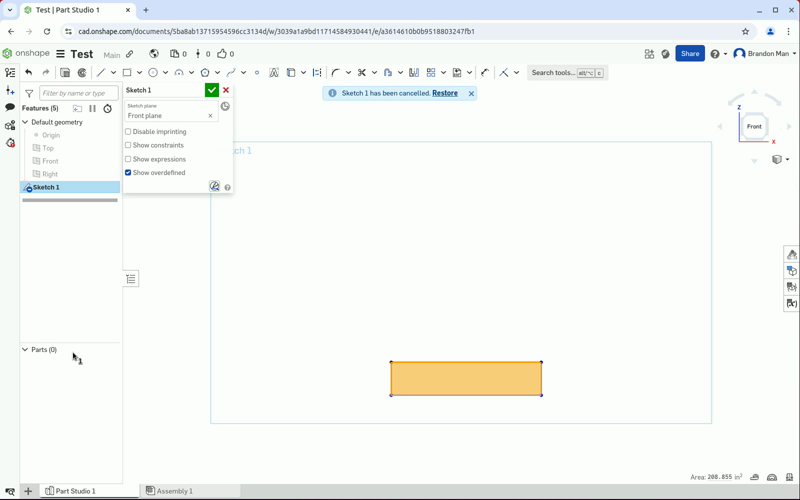
key(shift+y)
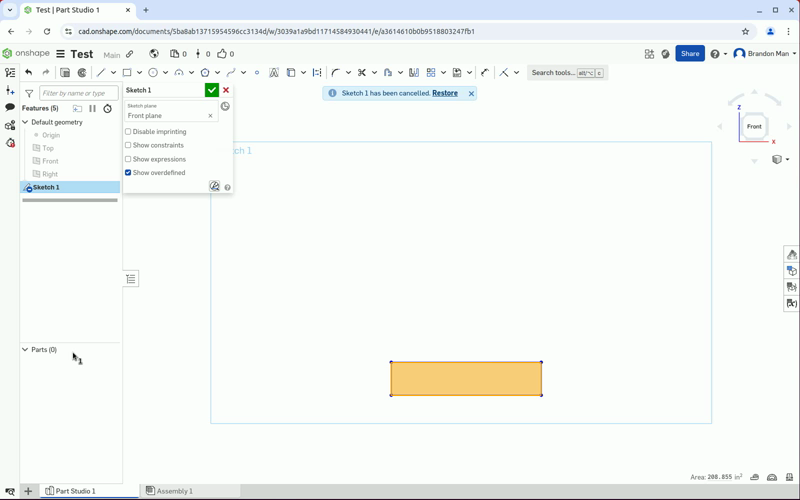
key(shift+e)
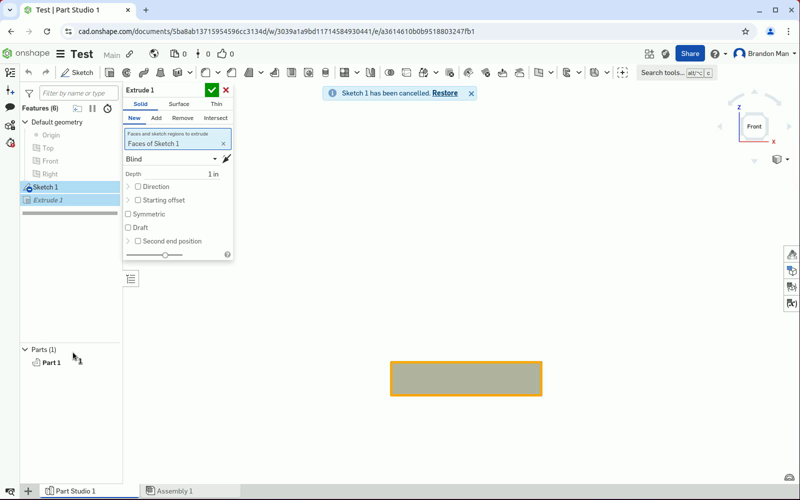
mouse_move(143, 106)
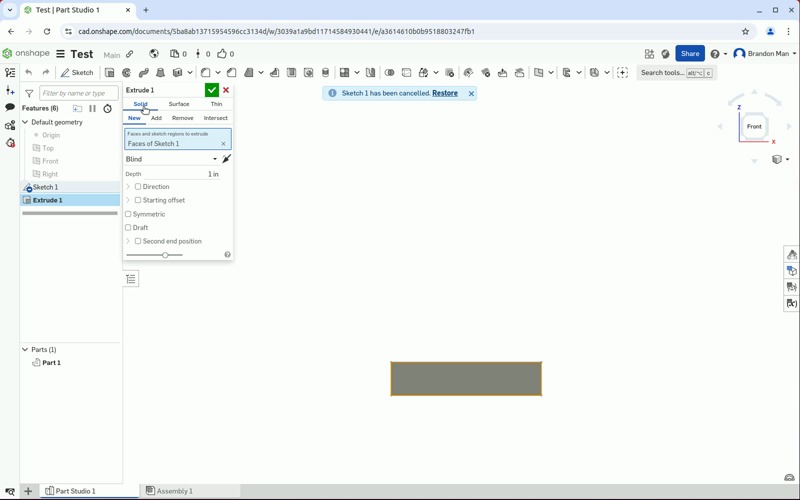
click(143, 106)
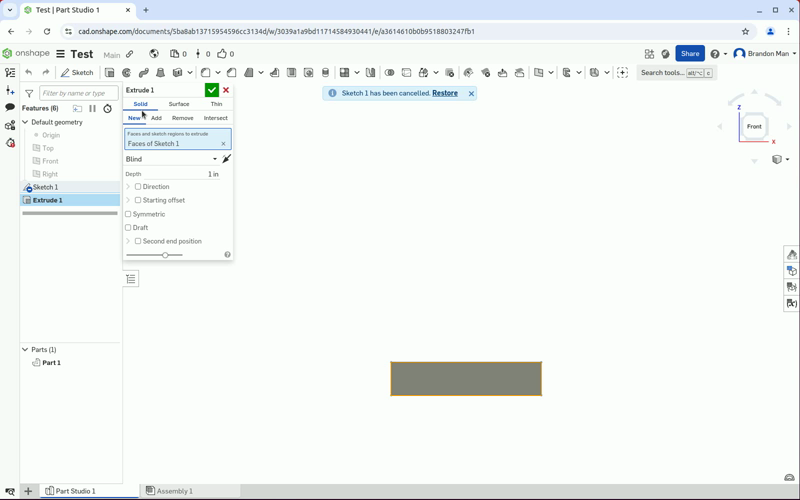
mouse_move(137, 120)
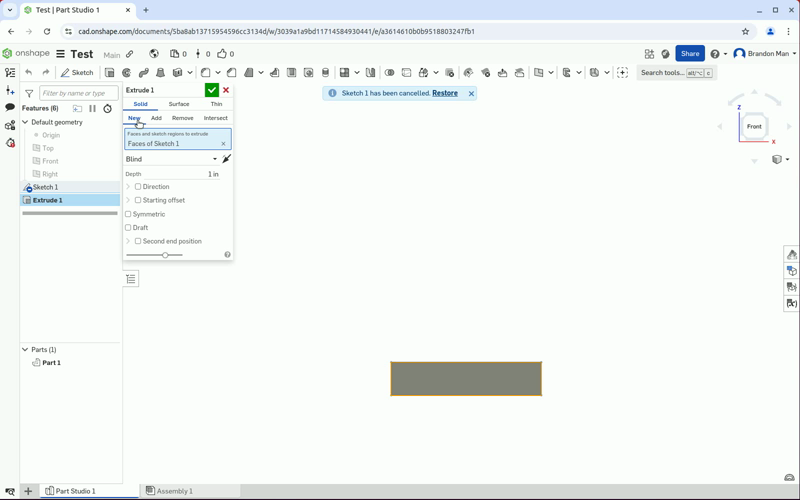
click(137, 120)
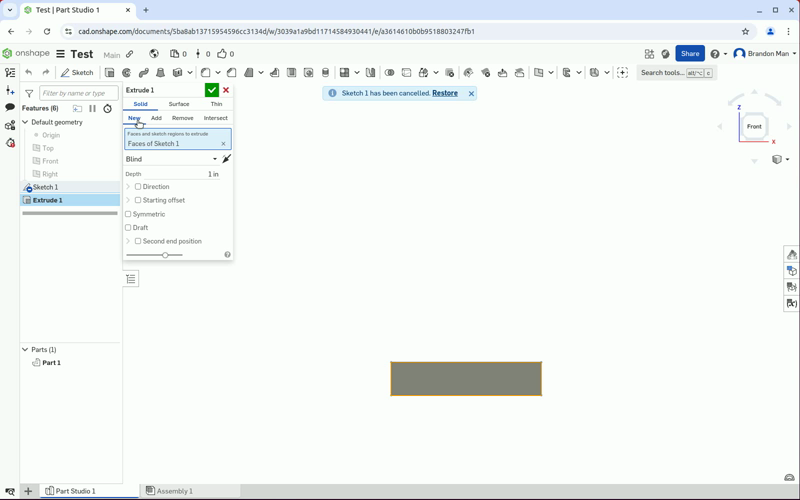
key(tab, 4)
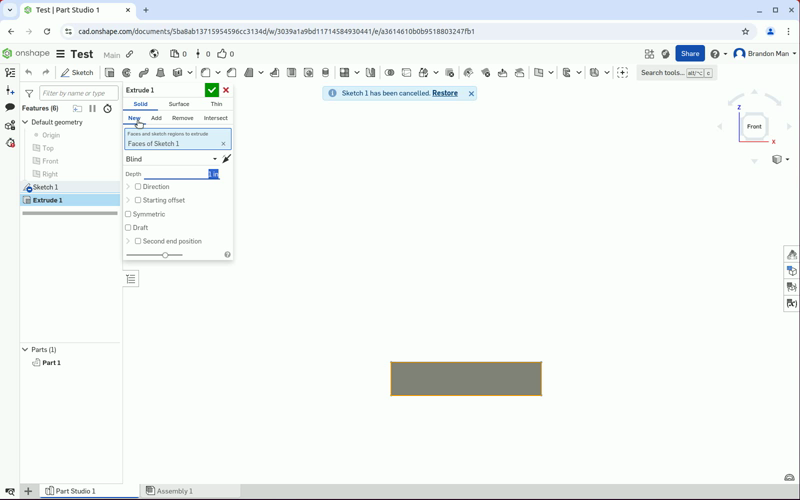
text(15.646)
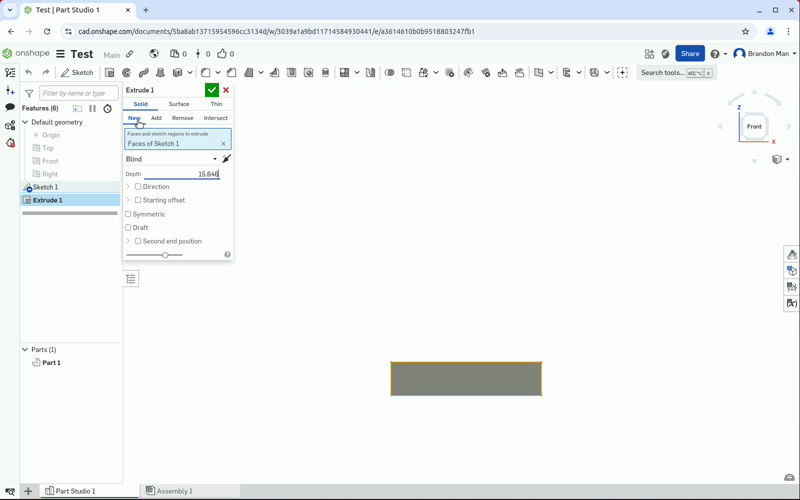
key(enter)
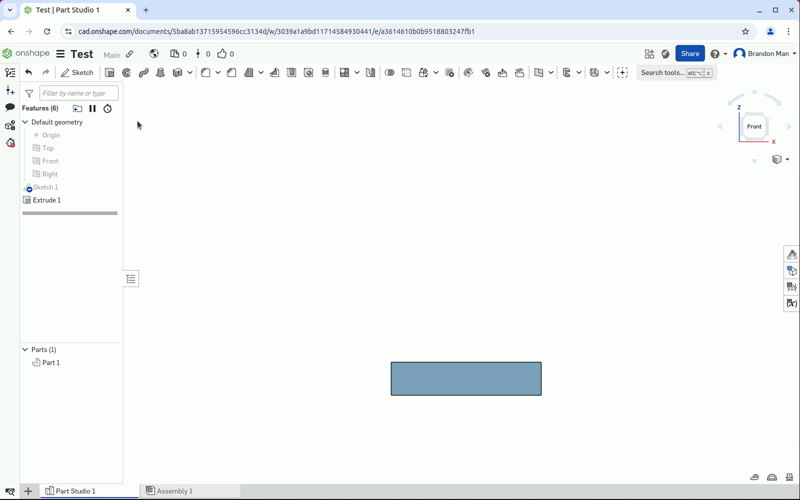
key(shift+h)
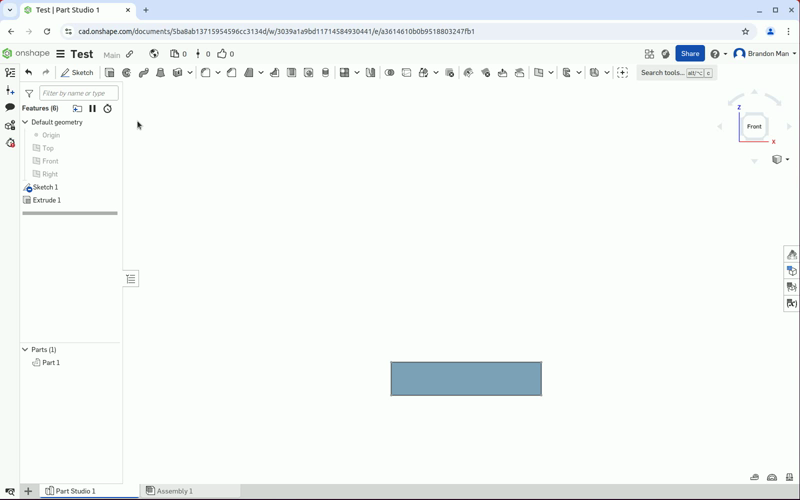
key(shift+h)
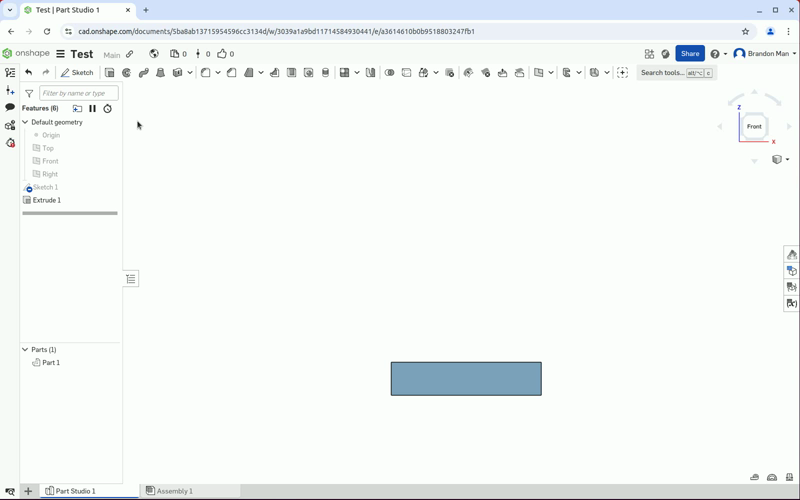
mouse_move(73, 189)
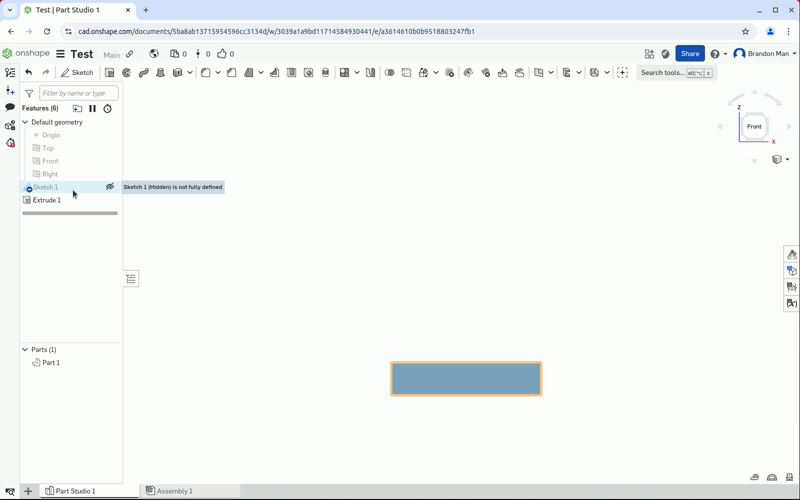
click(73, 189)
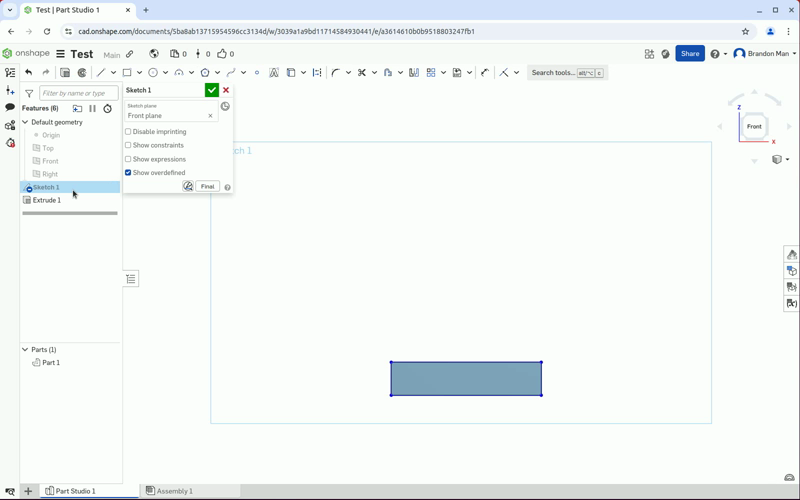
mouse_move(229, 92)
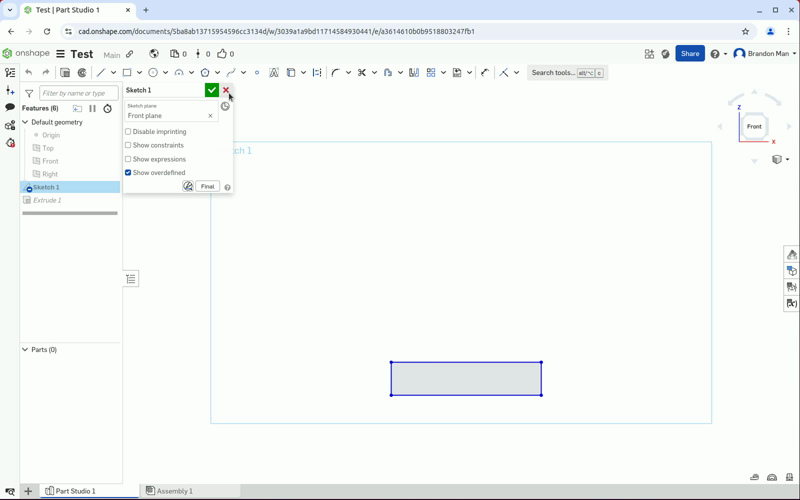
click(229, 92)
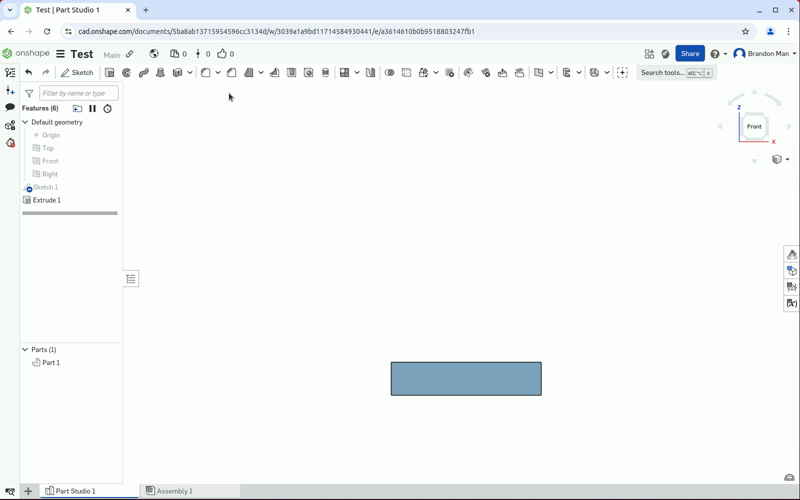
mouse_move(73, 352)
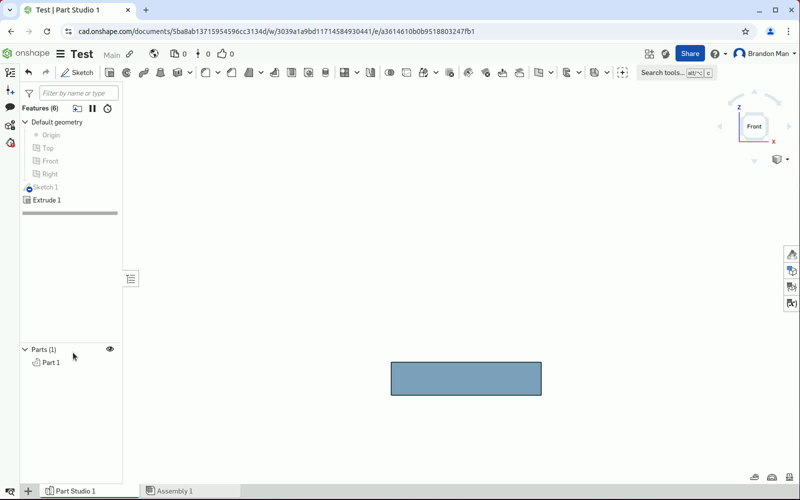
key(y)
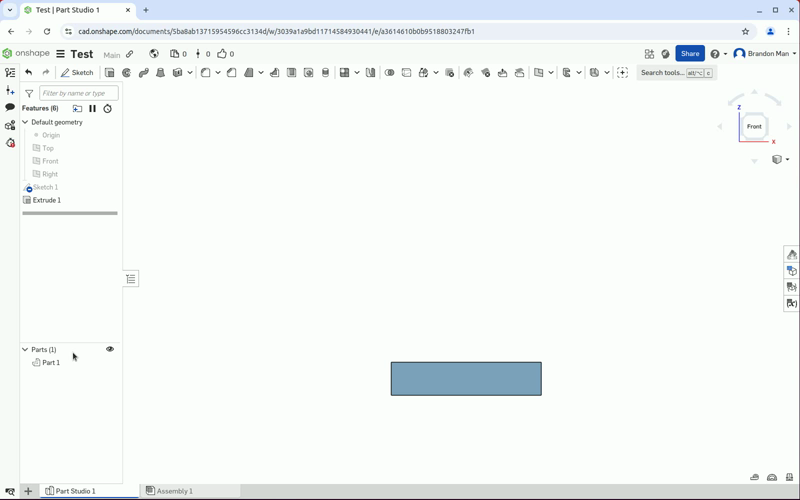
key(shift+p)
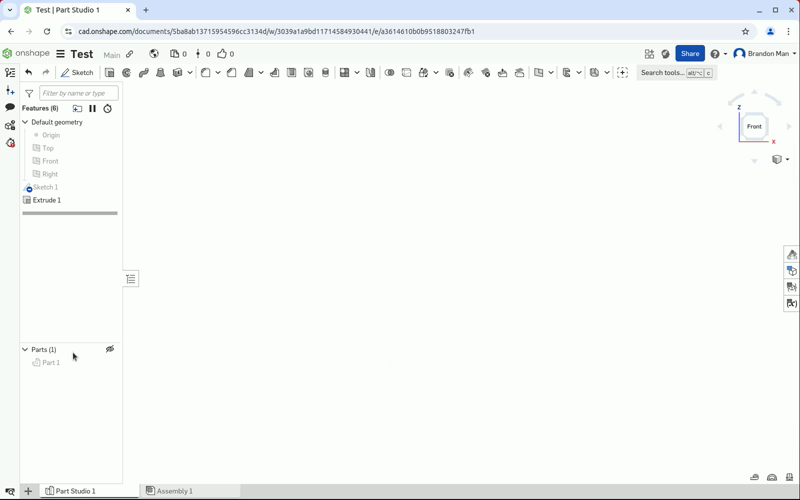
key(space)
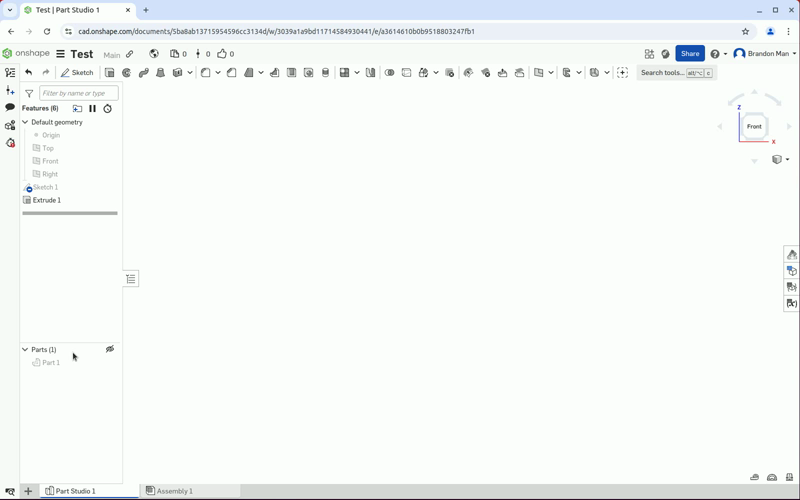
key_down(shift)
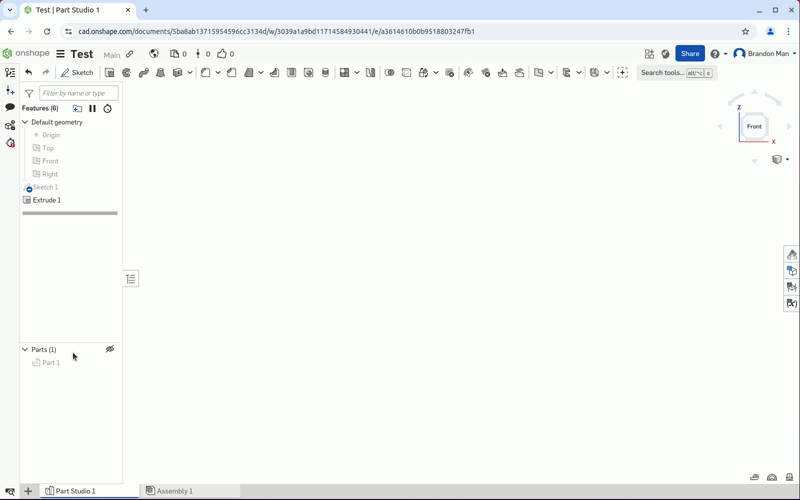
key(down)
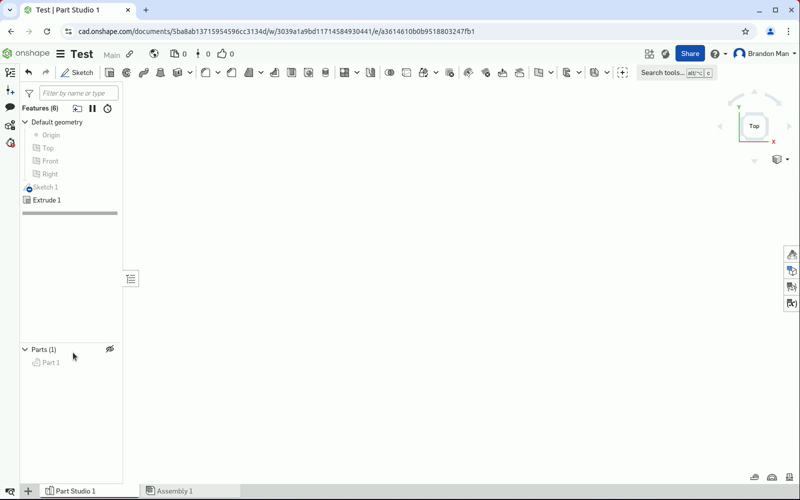
key_up(shift)
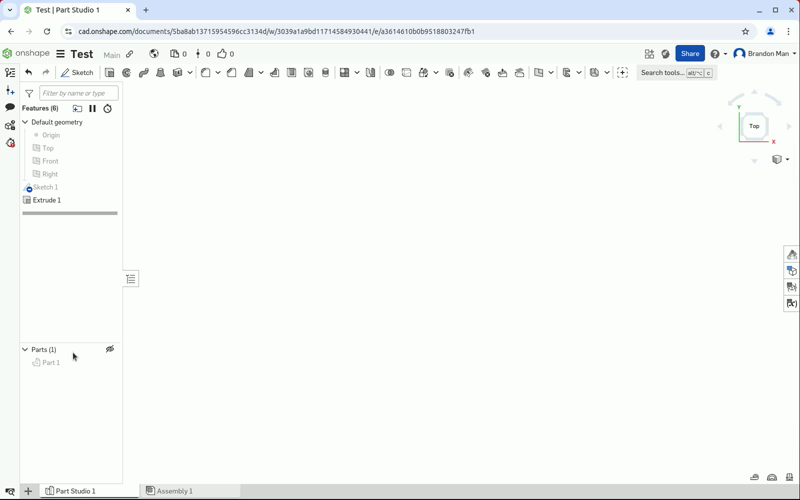
mouse_move(73, 352)
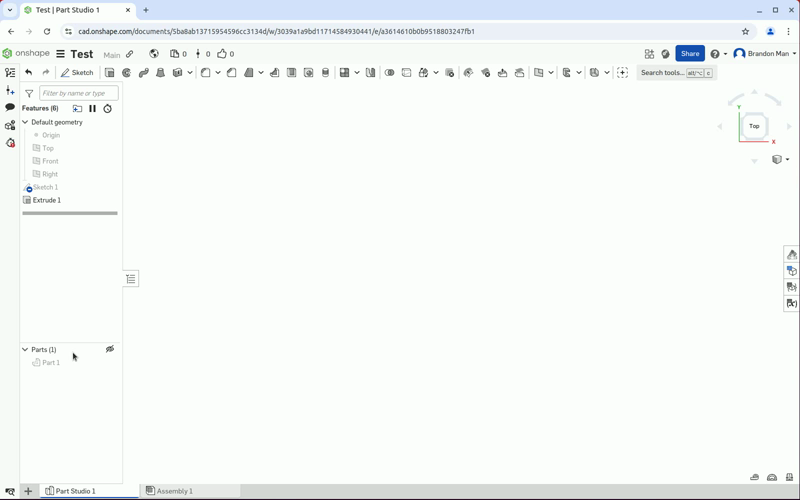
key(shift+y)
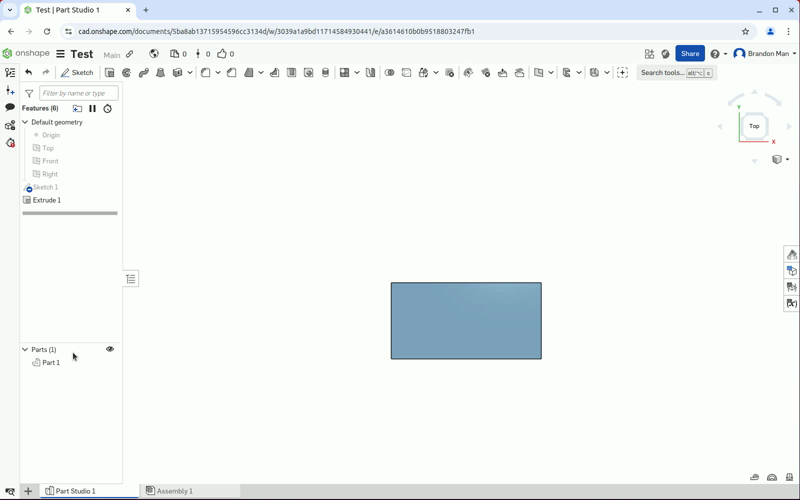
mouse_move(541, 75)
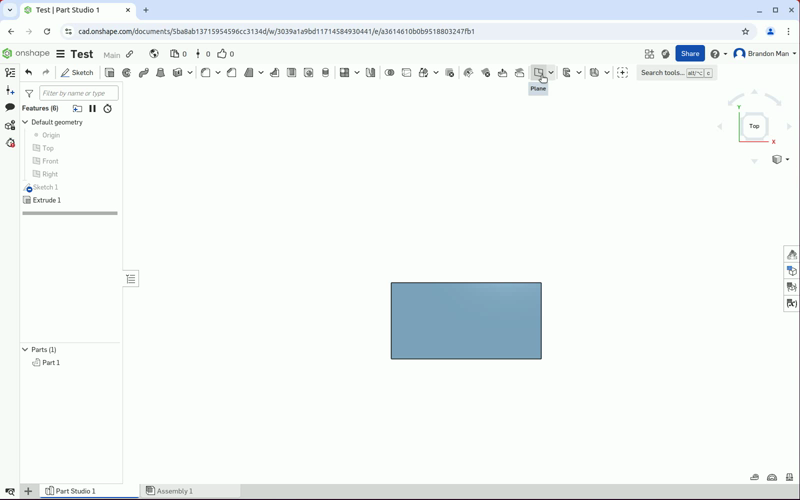
click(541, 75)
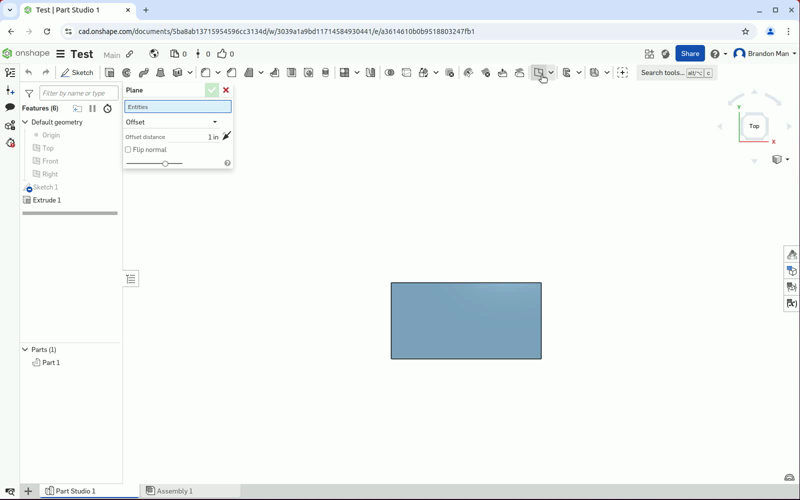
mouse_move(73, 150)
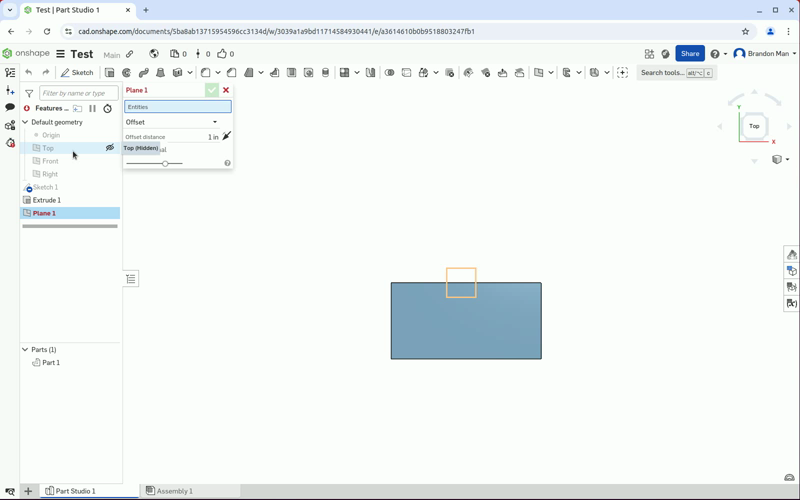
click(73, 150)
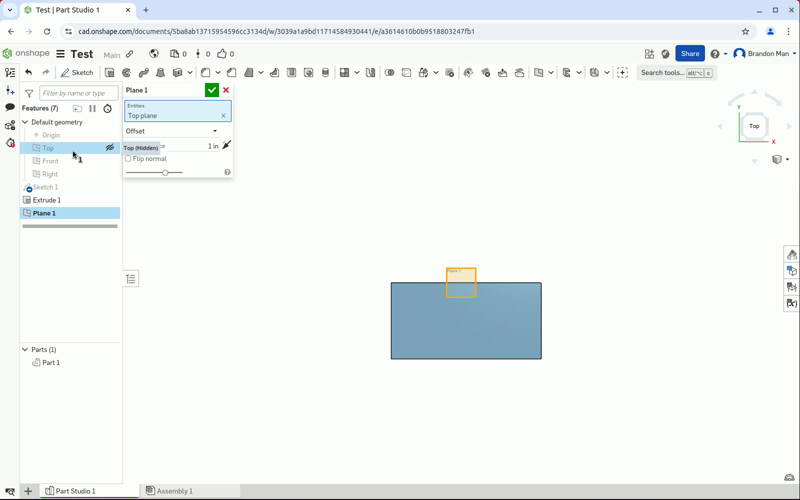
key(tab, 2)
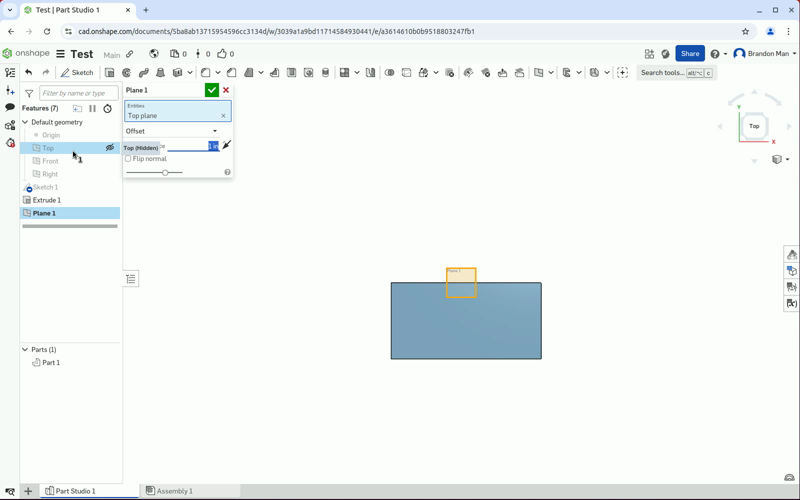
text(16.361)
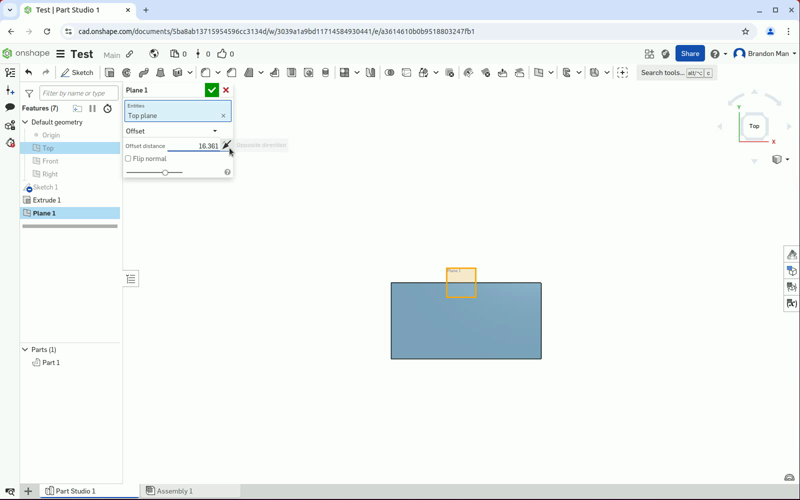
mouse_move(229, 147)
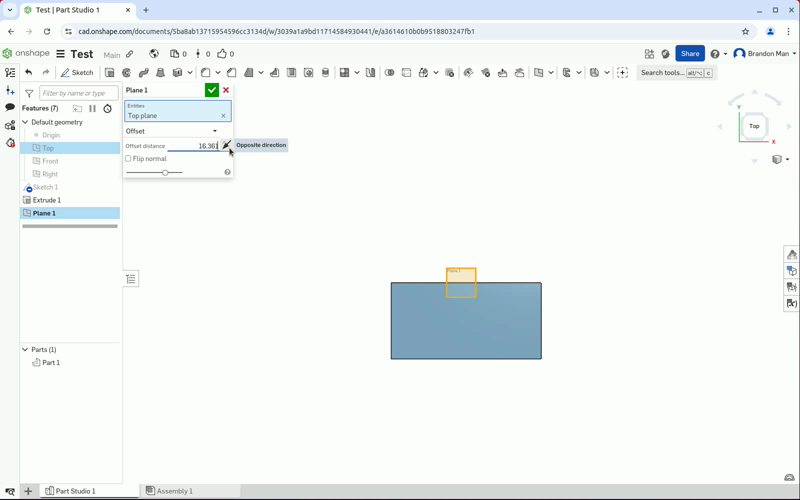
click(229, 147)
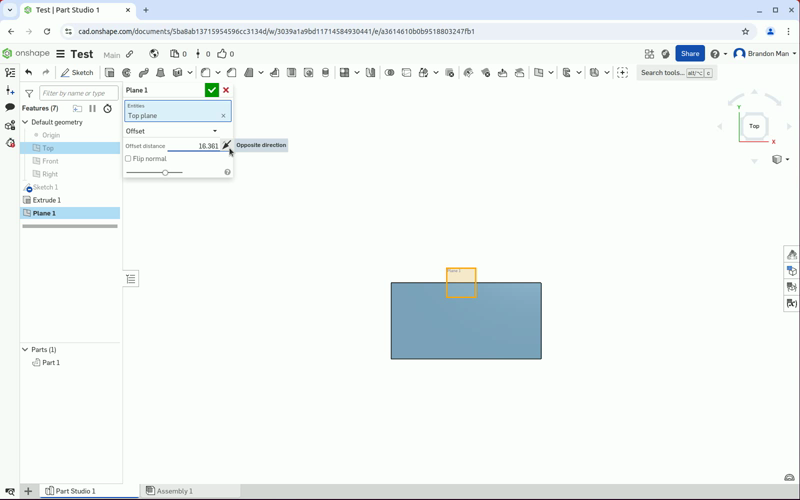
key(enter, 2)
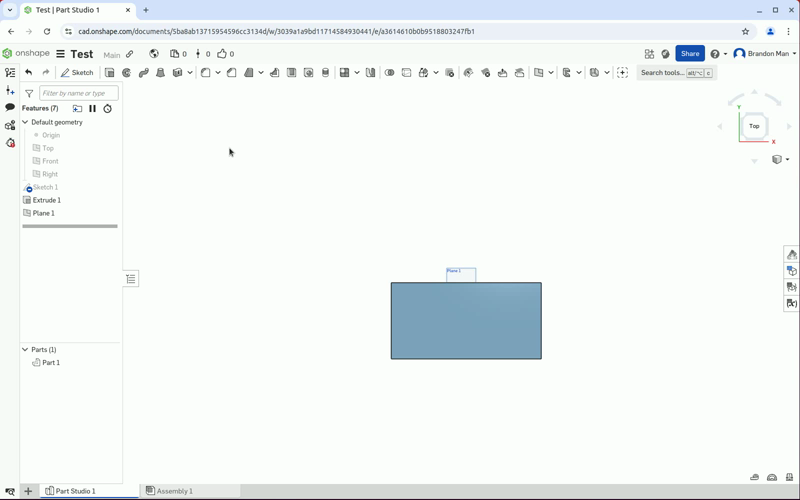
key(shift+s)
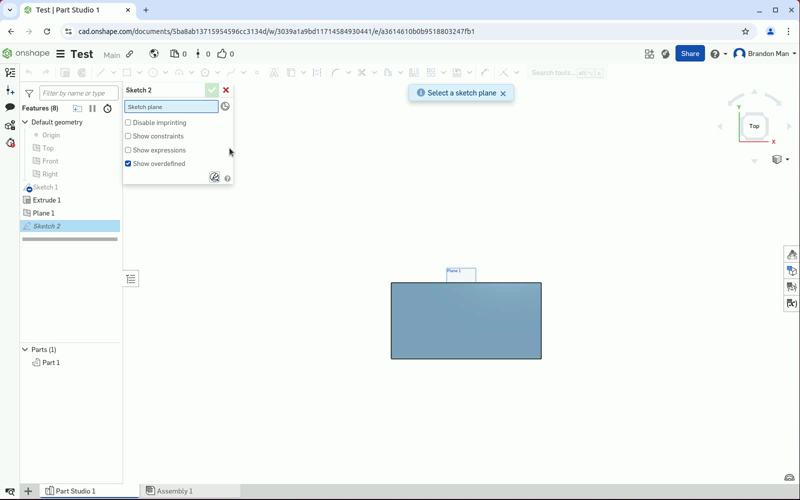
mouse_move(73, 215)
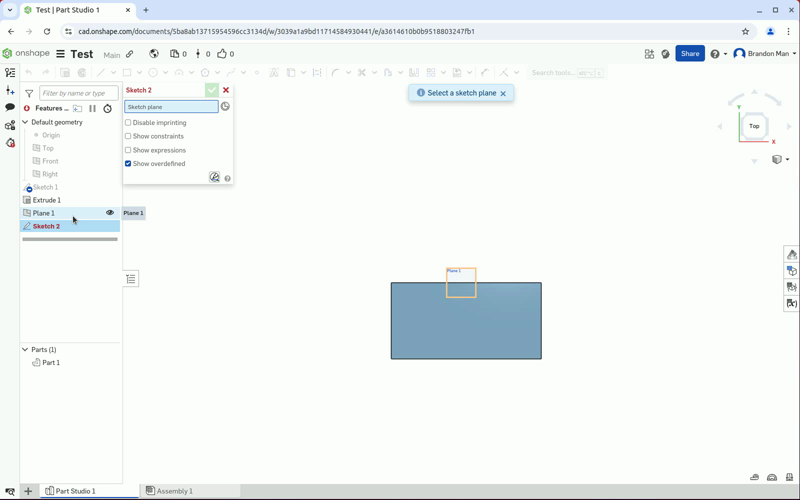
click(73, 215)
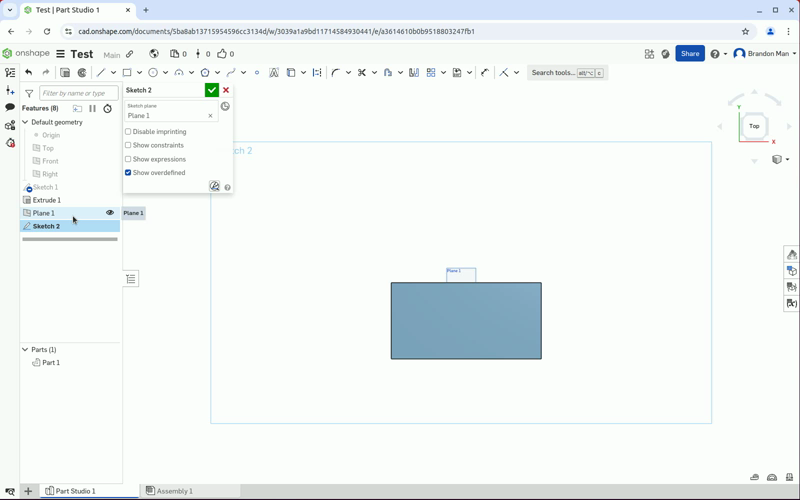
mouse_move(73, 352)
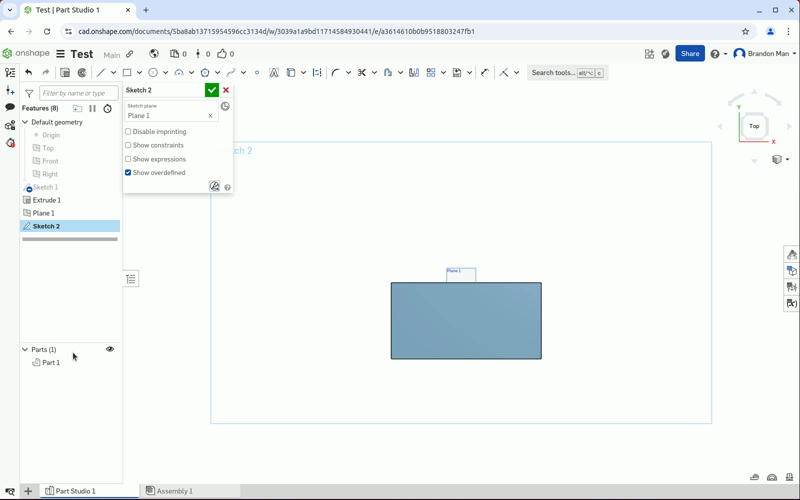
key(y)
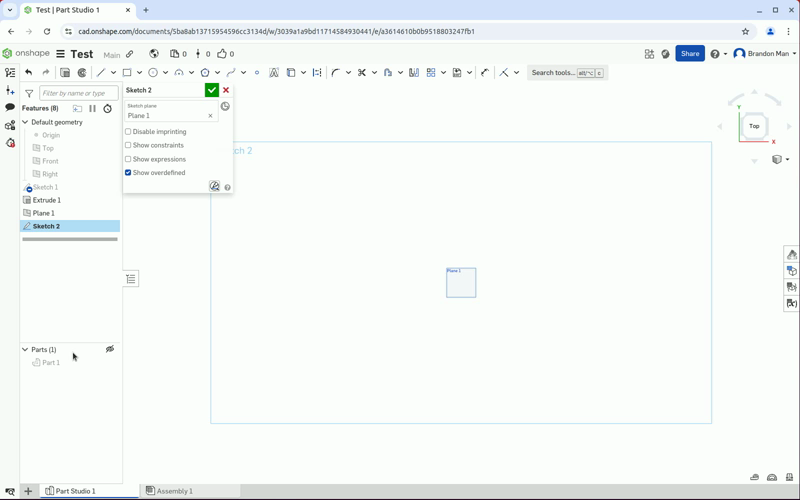
key(l)
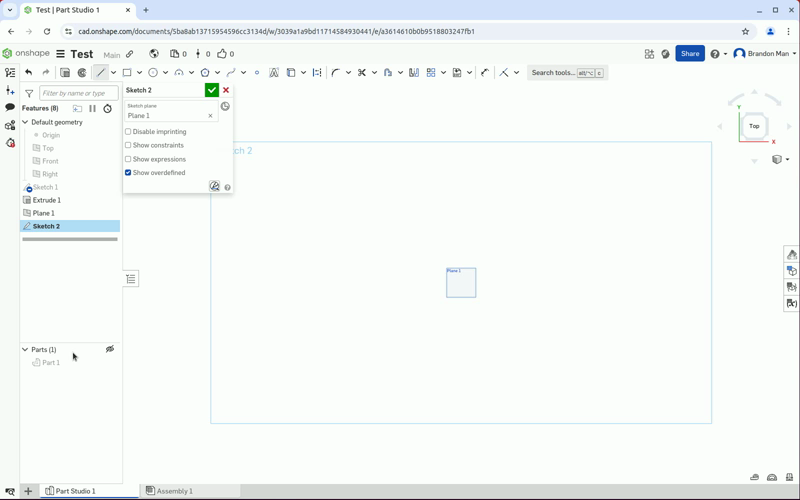
key_down(shift)
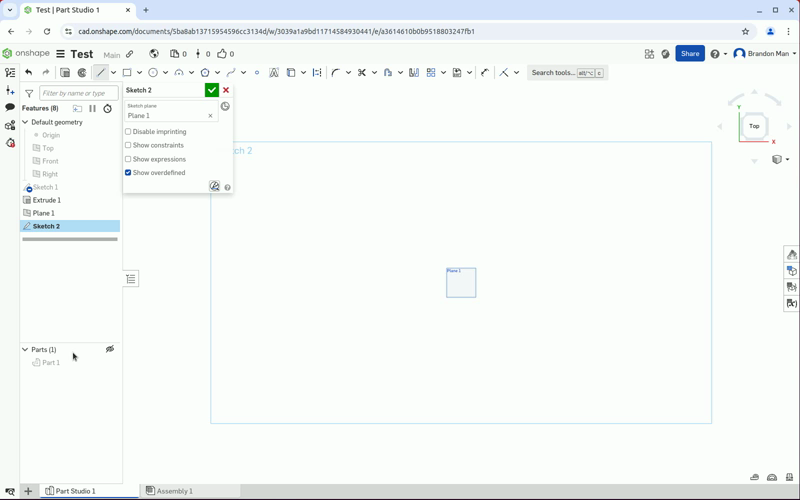
mouse_move(417, 304)
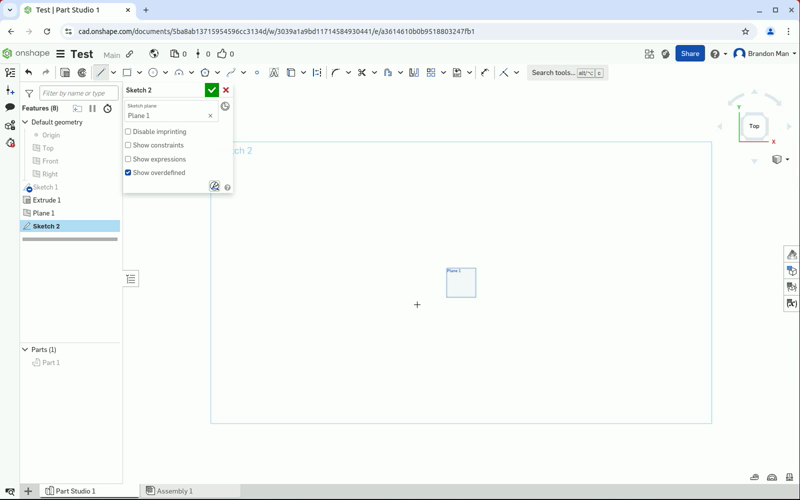
click(417, 304)
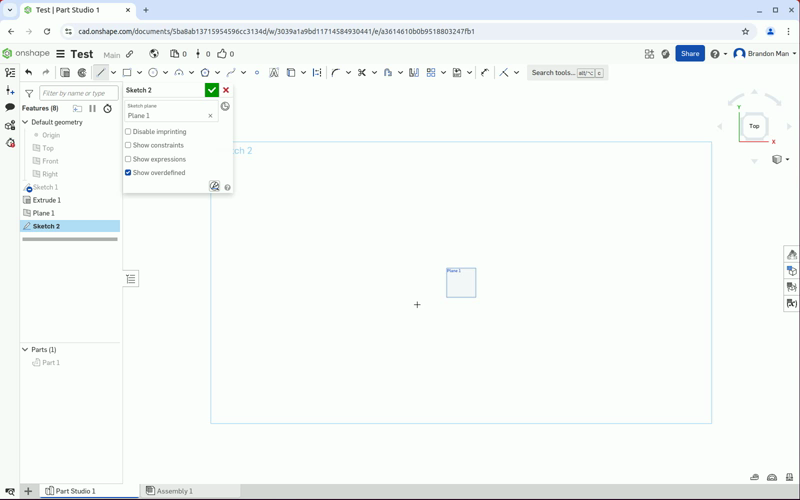
key_up(shift)
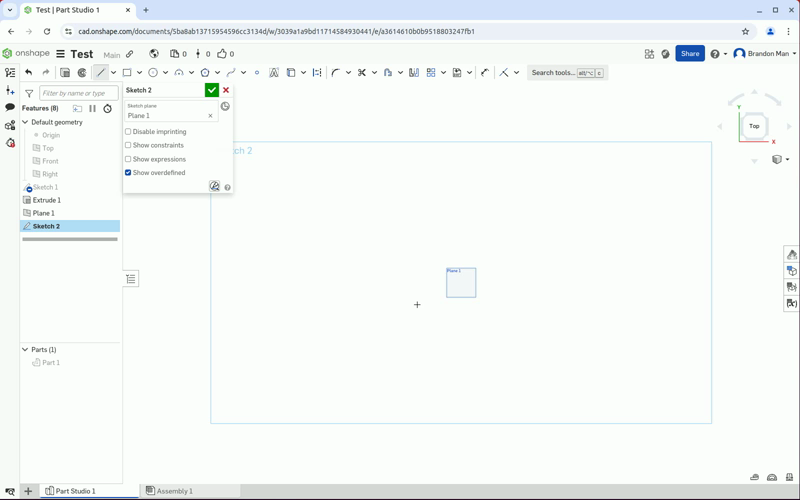
key_down(shift)
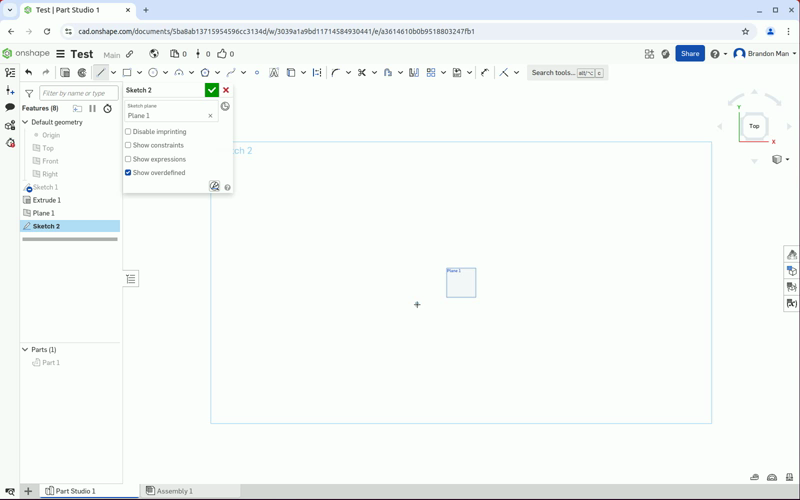
mouse_move(517, 304)
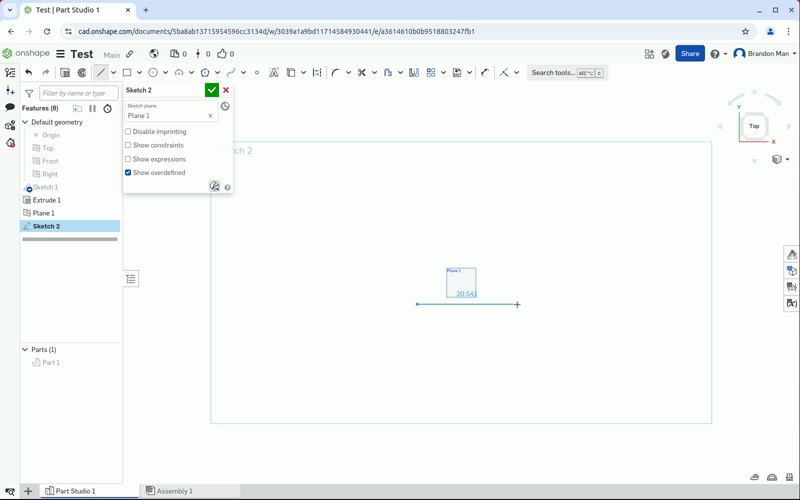
click(517, 304)
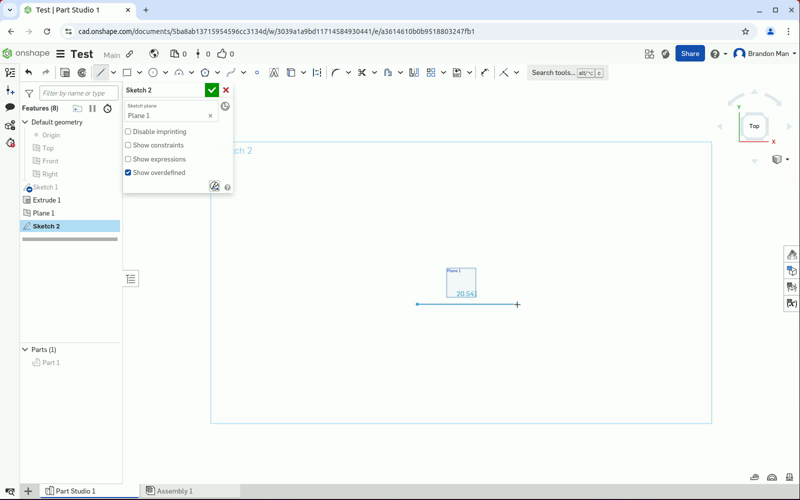
key_up(shift)
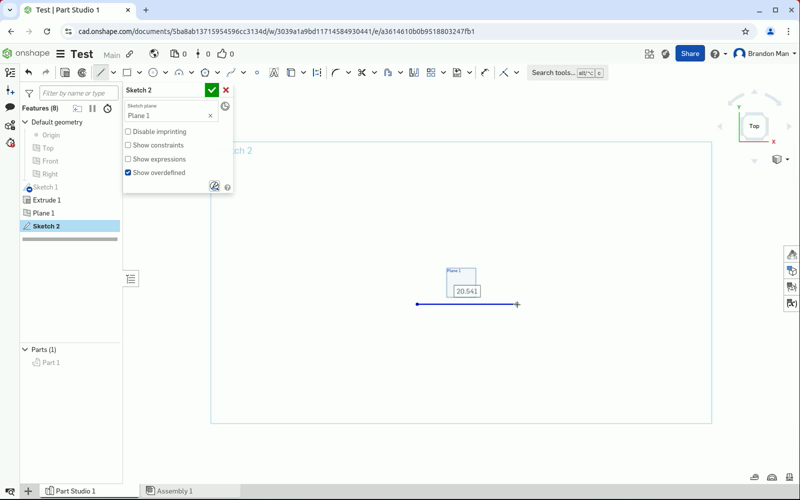
key_down(shift)
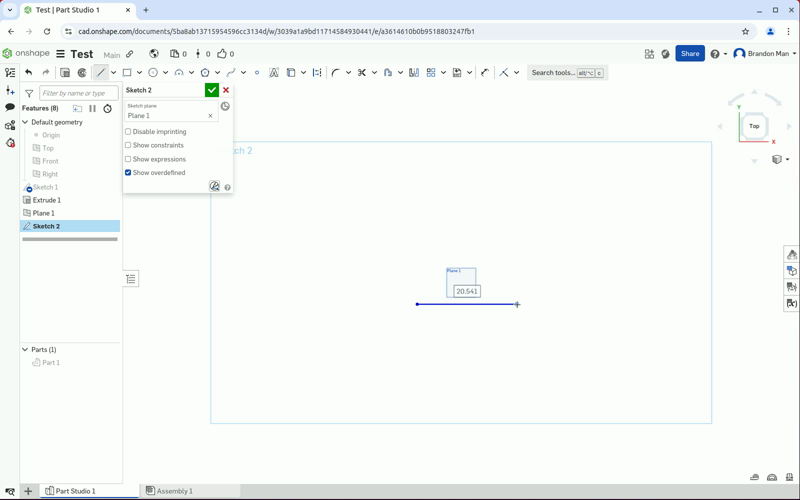
mouse_move(547, 304)
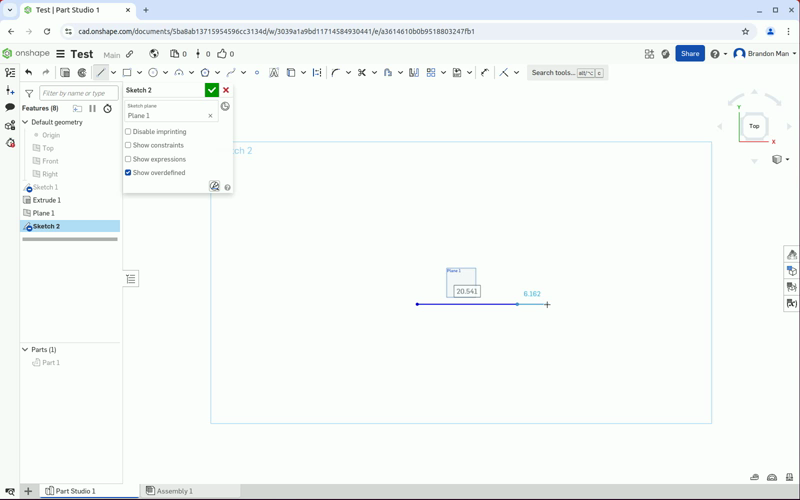
mouse_move(517, 283)
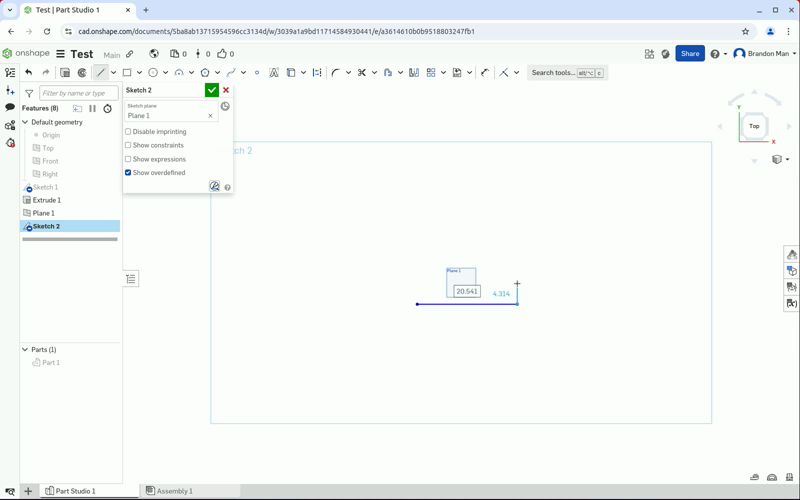
click(517, 283)
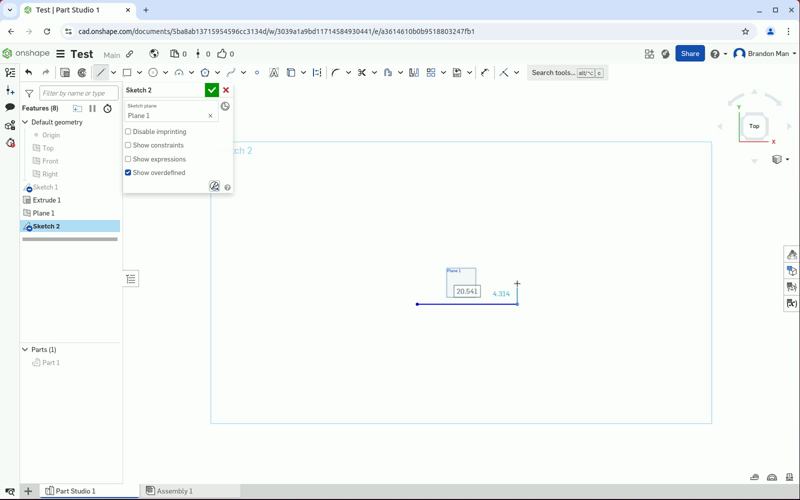
key_up(shift)
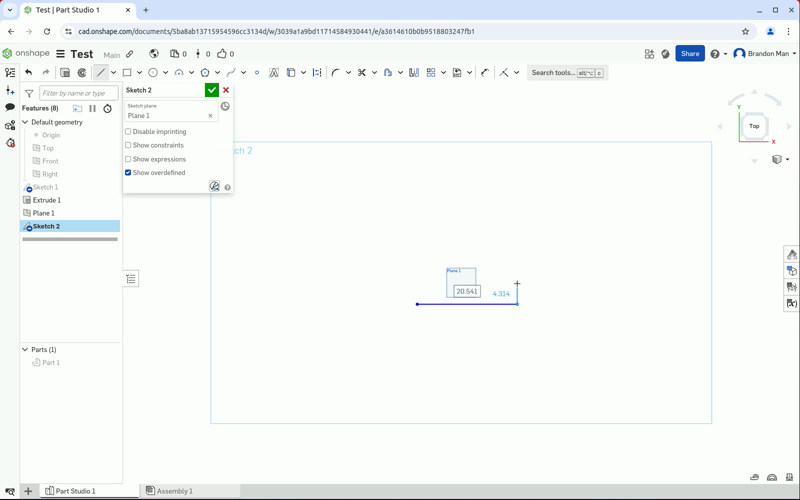
key_down(shift)
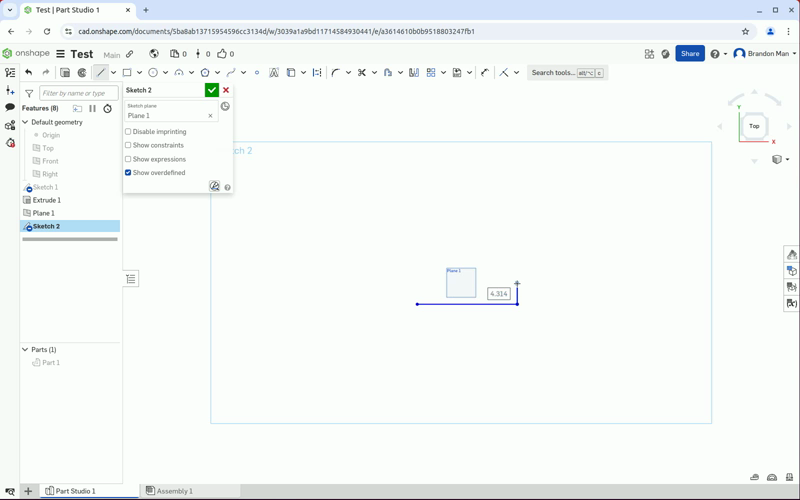
mouse_move(417, 283)
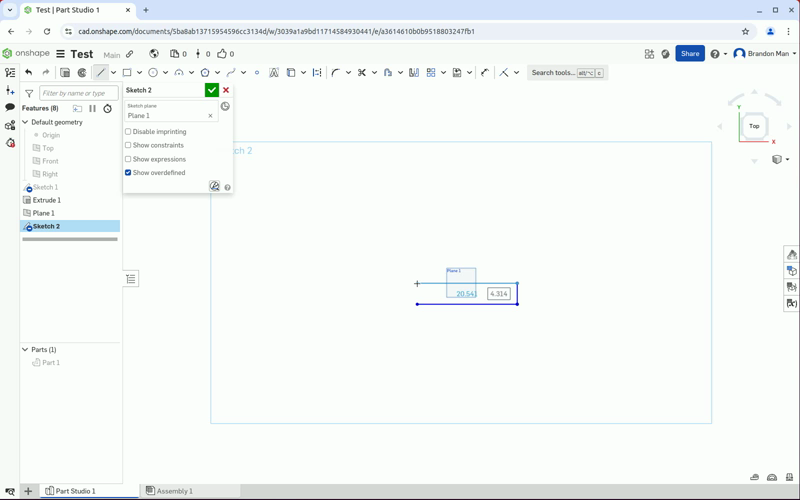
click(417, 283)
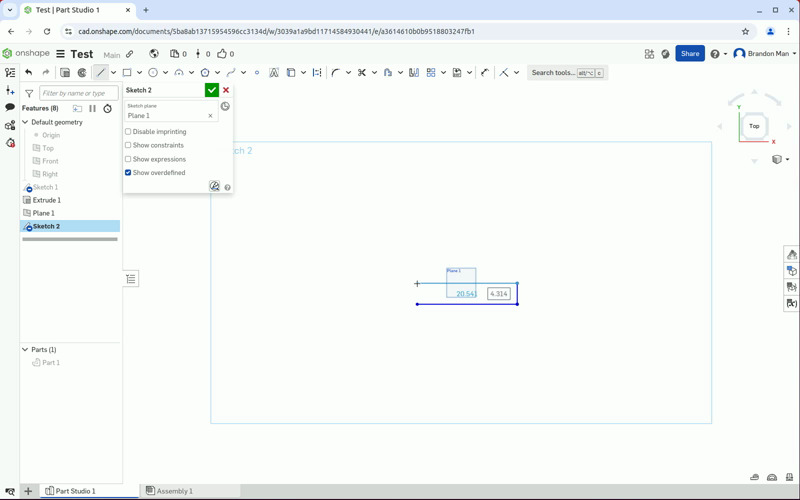
key_up(shift)
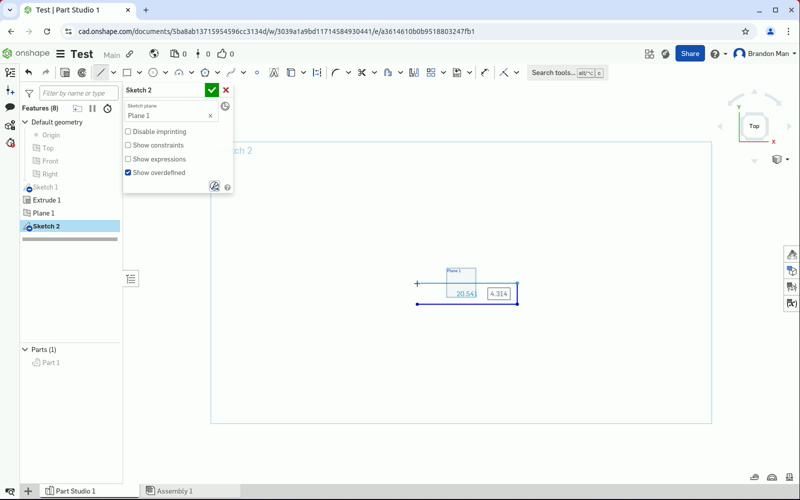
mouse_move(447, 283)
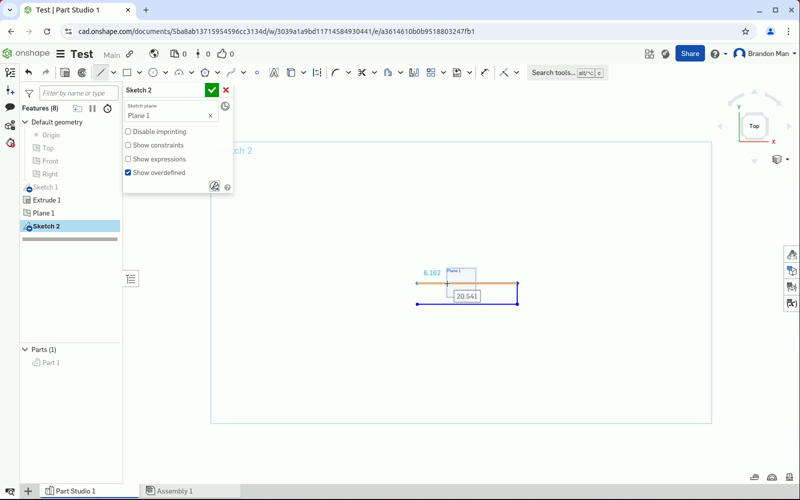
key_down(shift)
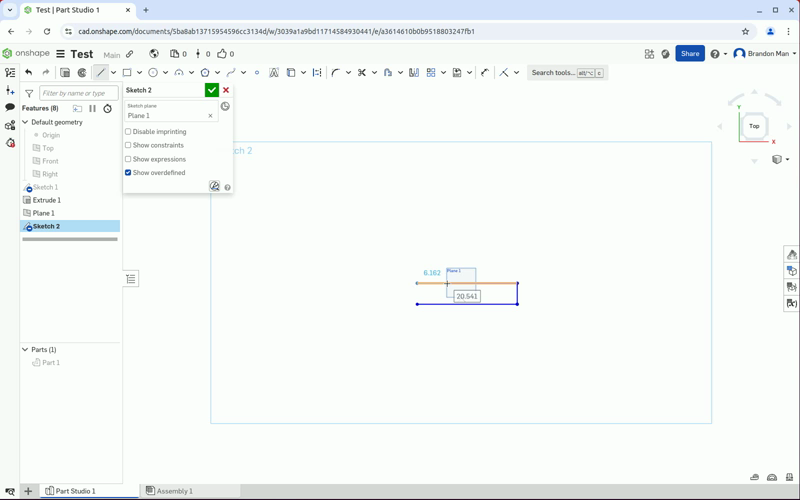
mouse_move(417, 304)
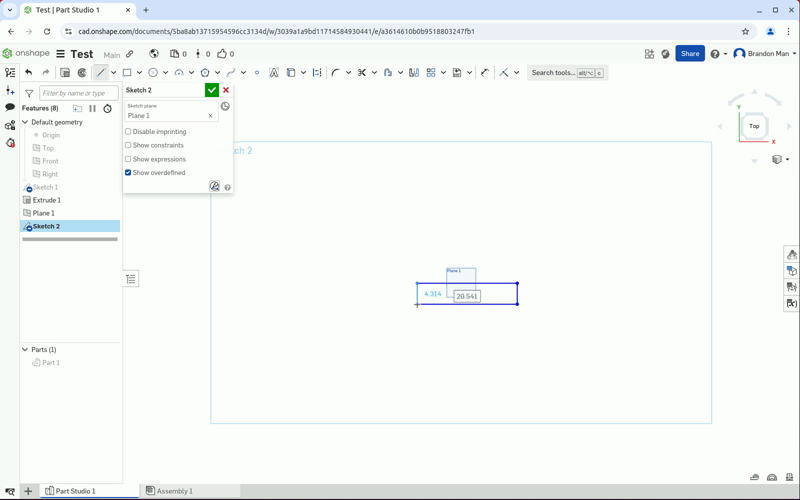
key_up(shift)
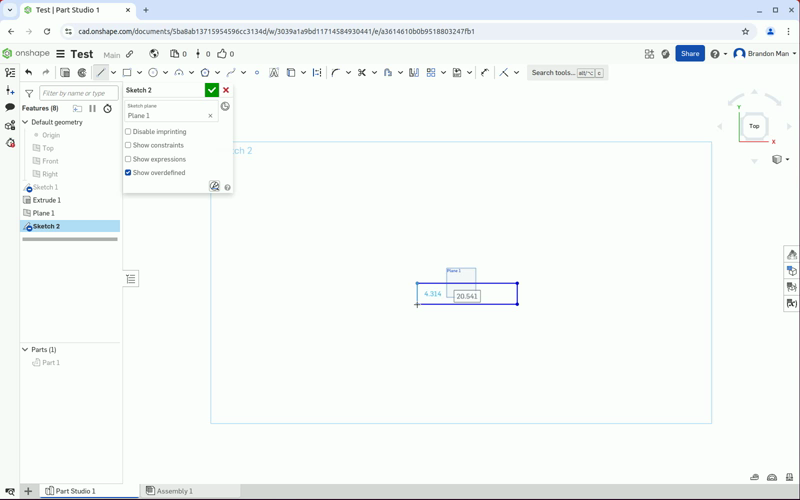
click(417, 304)
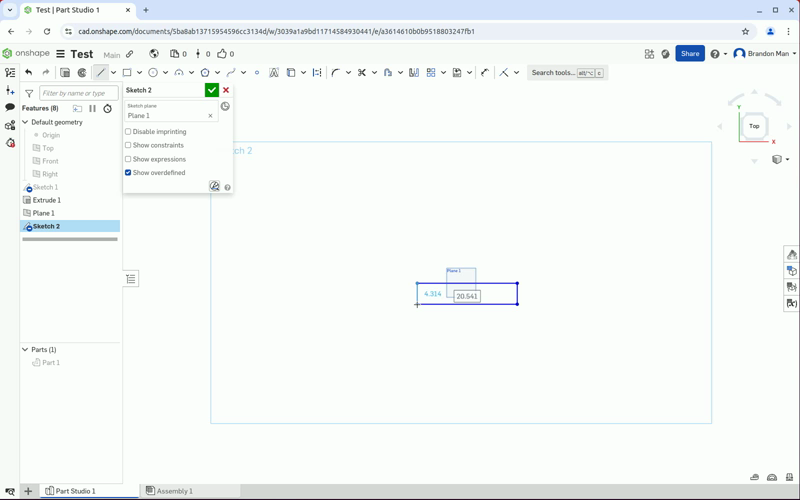
key(esc)
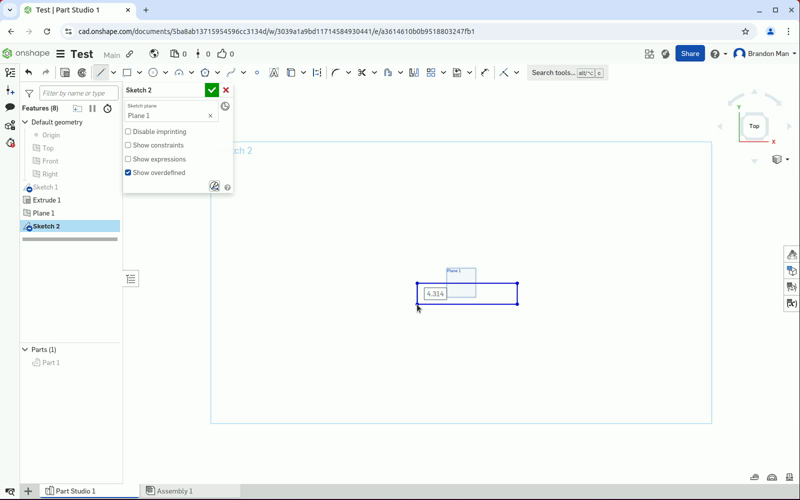
mouse_move(492, 285)
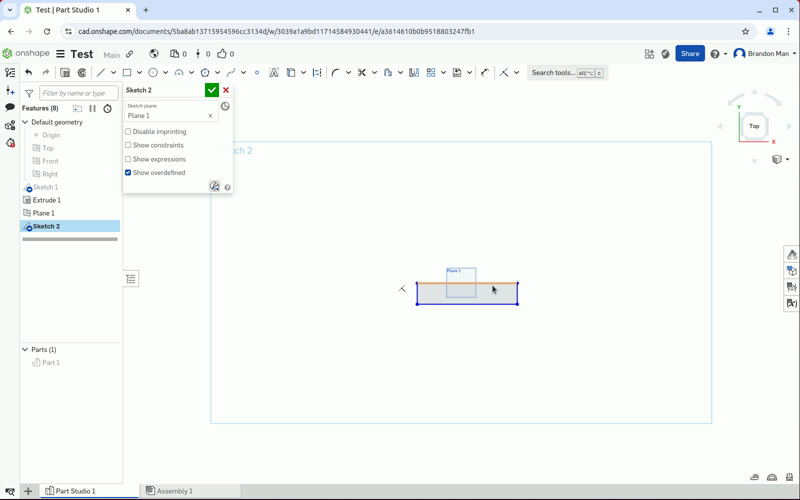
click(492, 285)
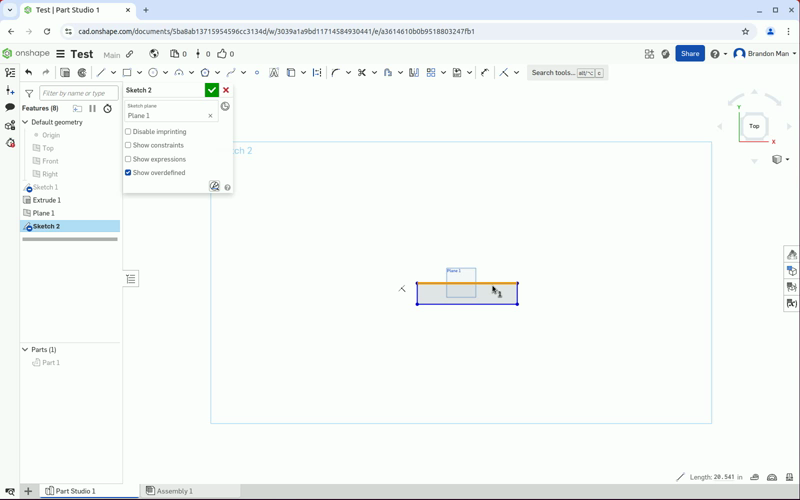
mouse_move(73, 352)
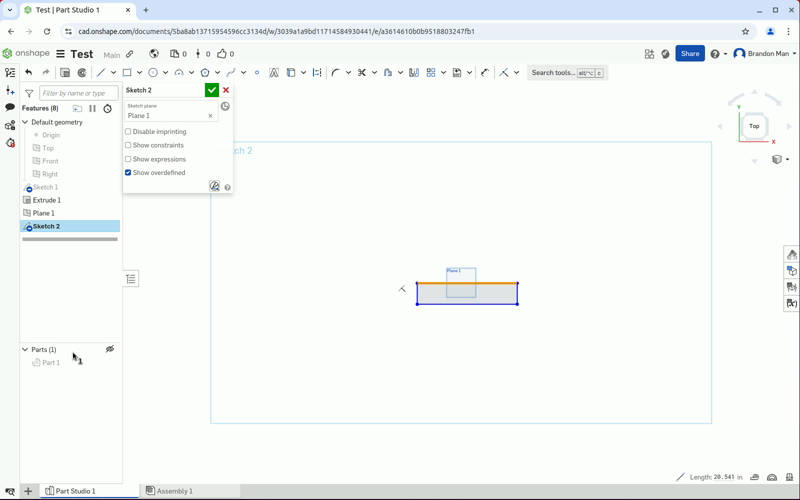
key(shift+y)
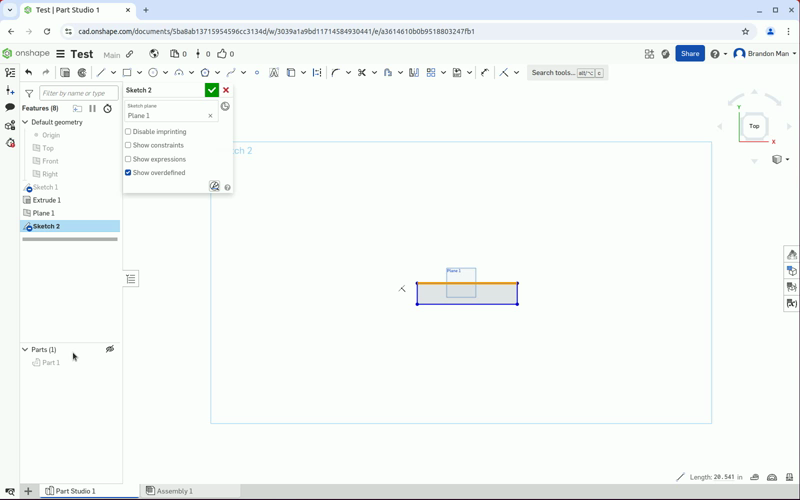
key(shift+e)
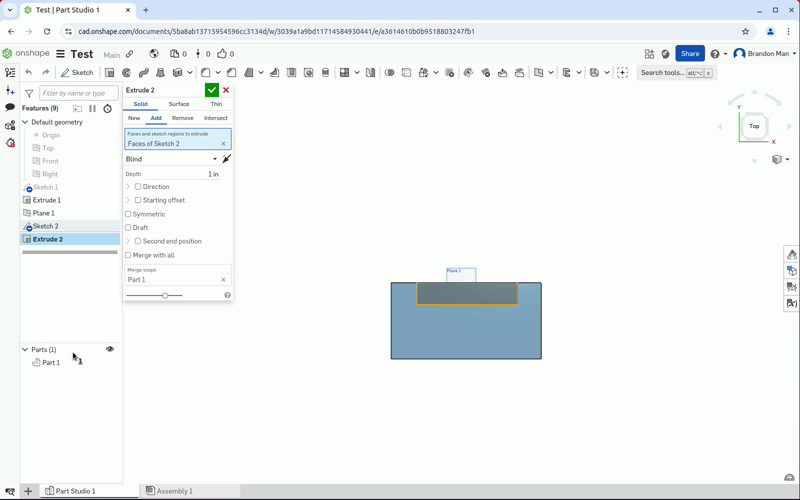
mouse_move(143, 106)
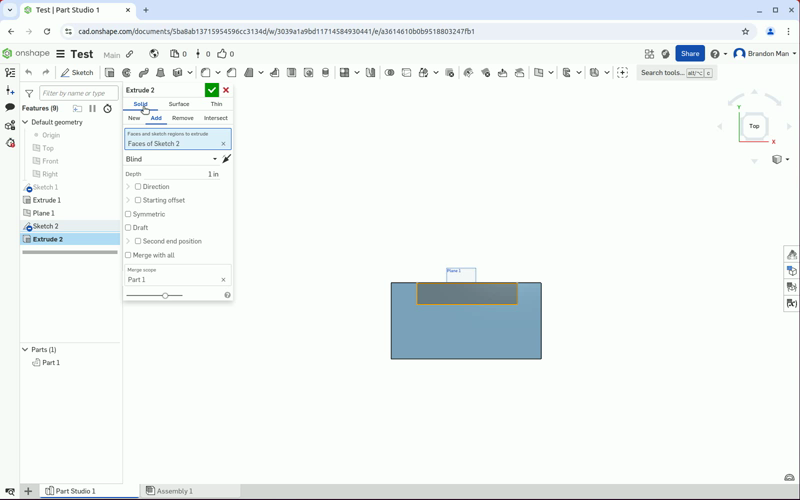
click(143, 106)
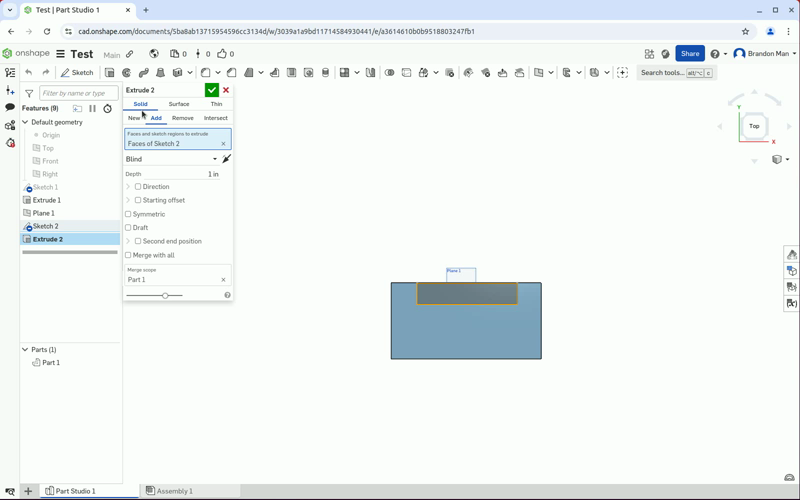
mouse_move(137, 120)
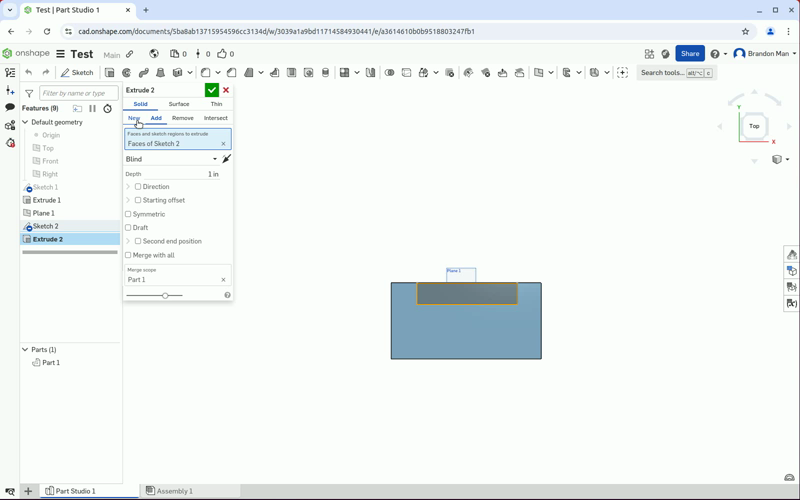
click(137, 120)
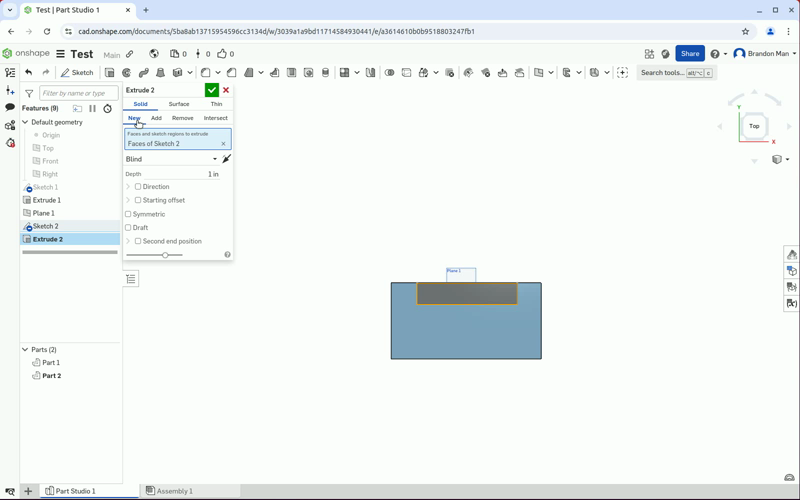
key(tab, 4)
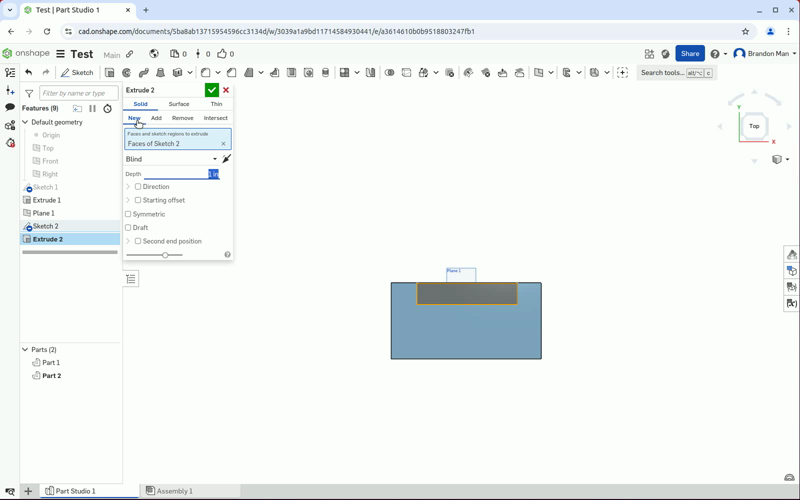
text(8.666)
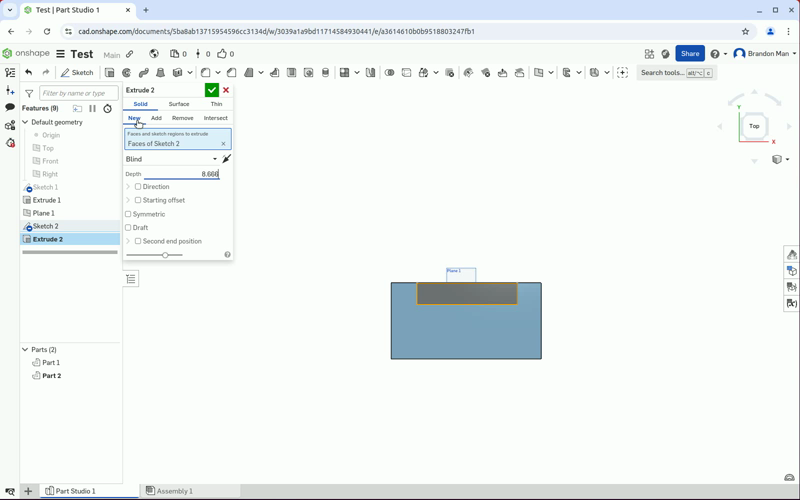
key(enter)
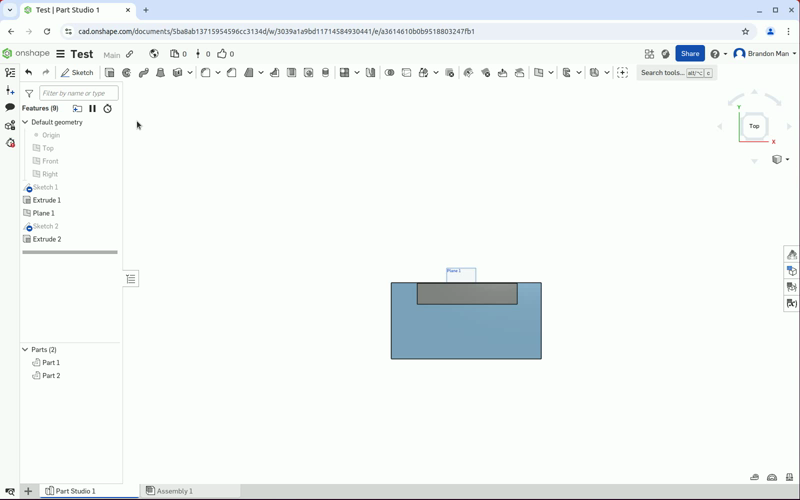
key(shift+h)
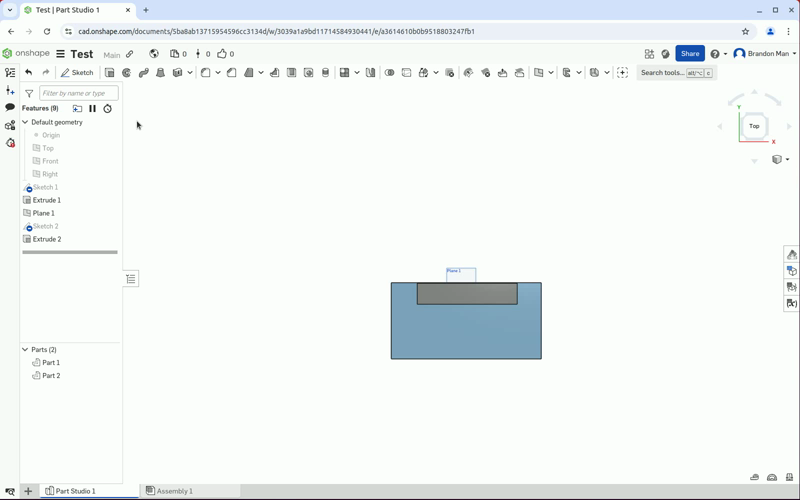
key(shift+h)
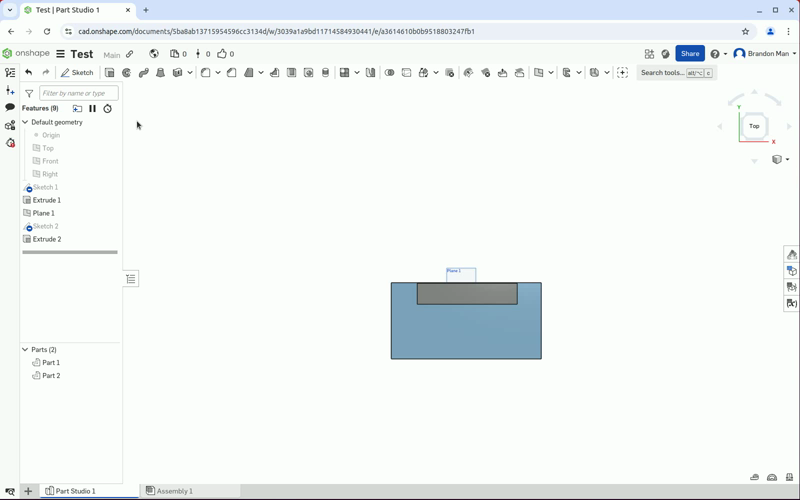
mouse_move(73, 189)
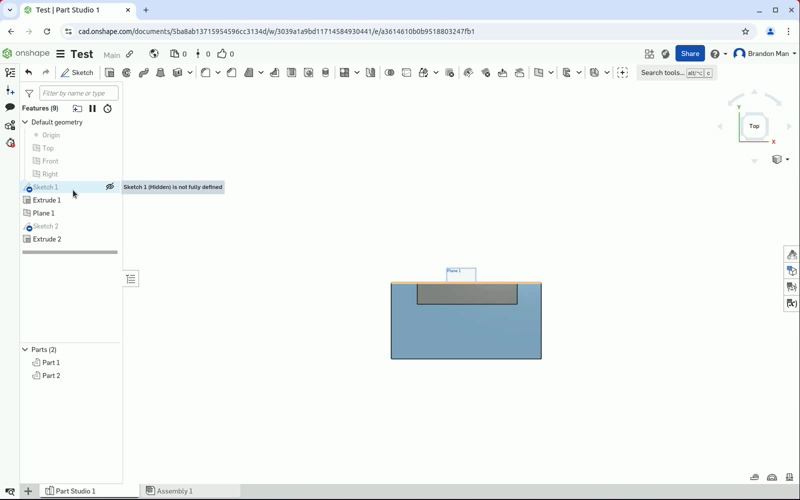
click(73, 189)
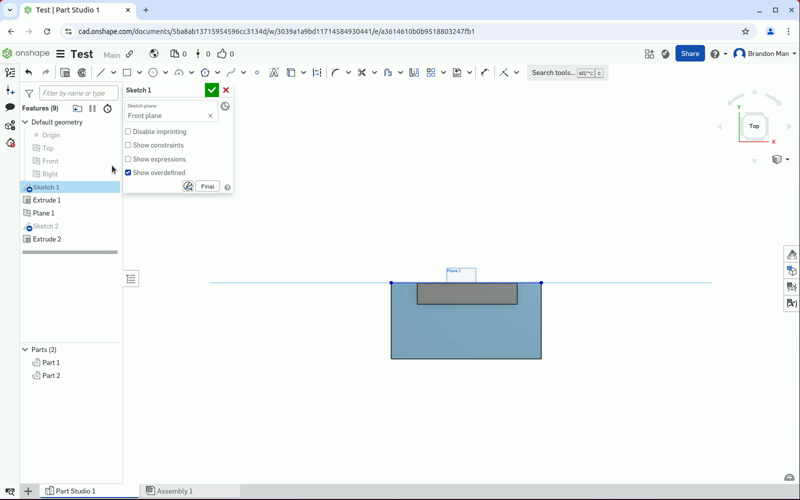
mouse_move(229, 92)
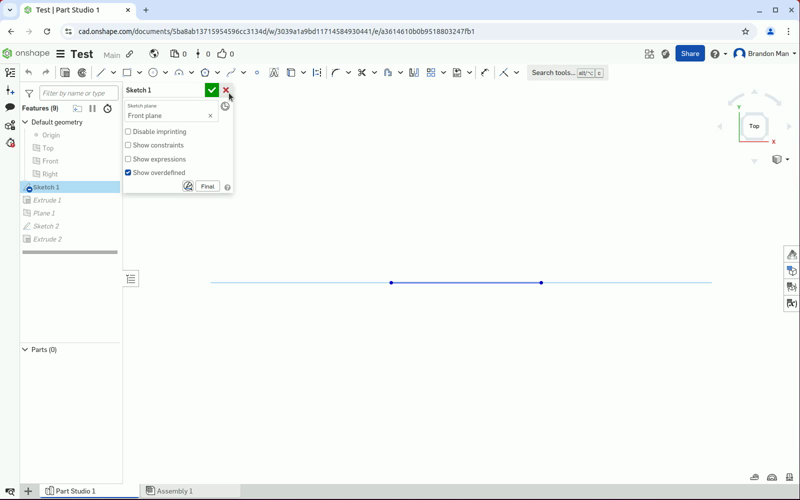
click(229, 92)
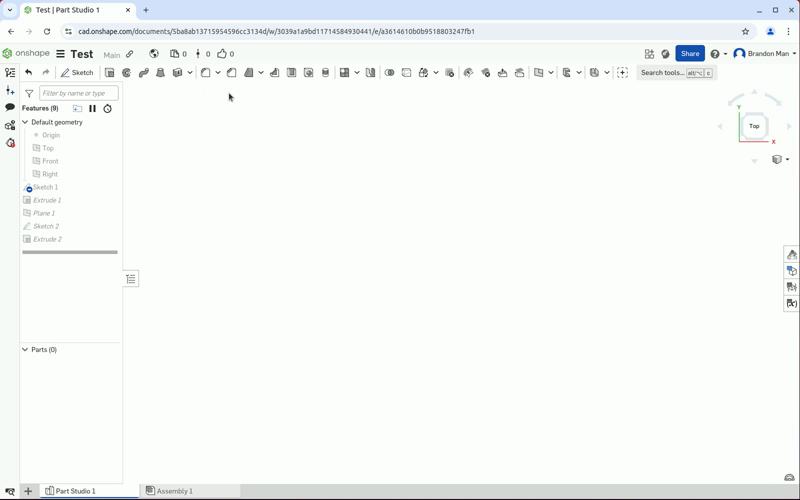
key(shift+s)
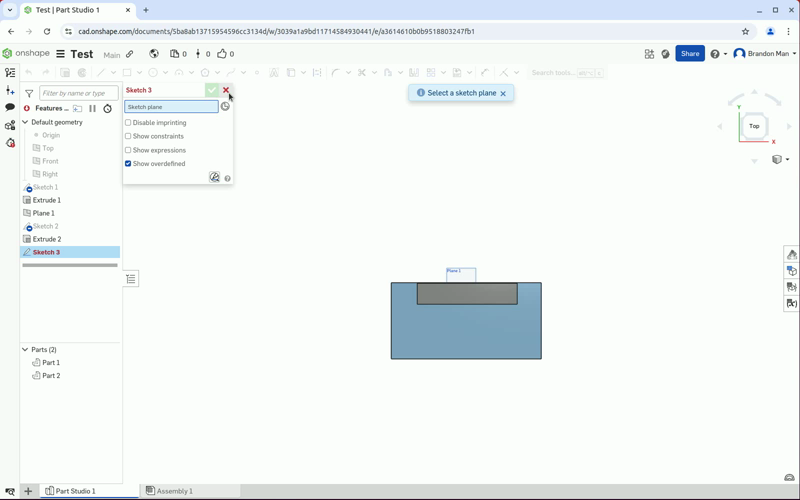
mouse_move(73, 215)
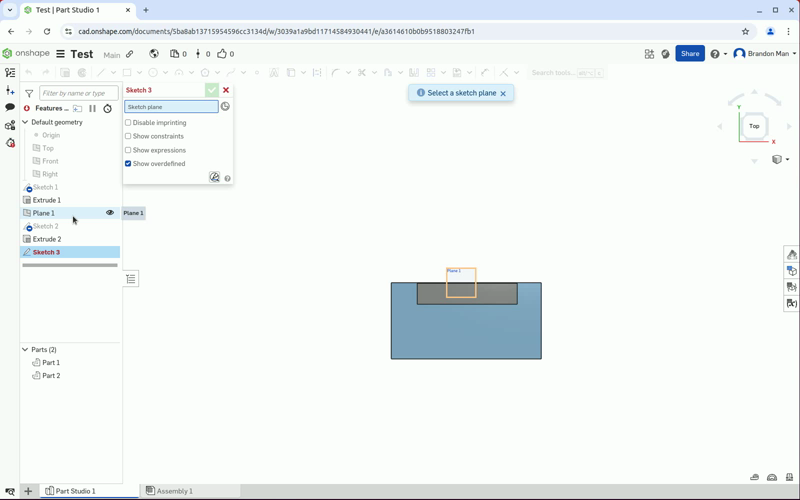
click(73, 215)
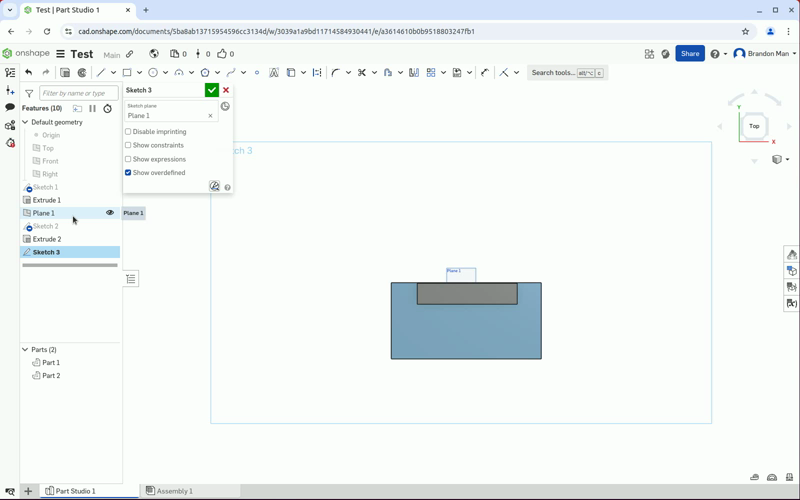
mouse_move(73, 352)
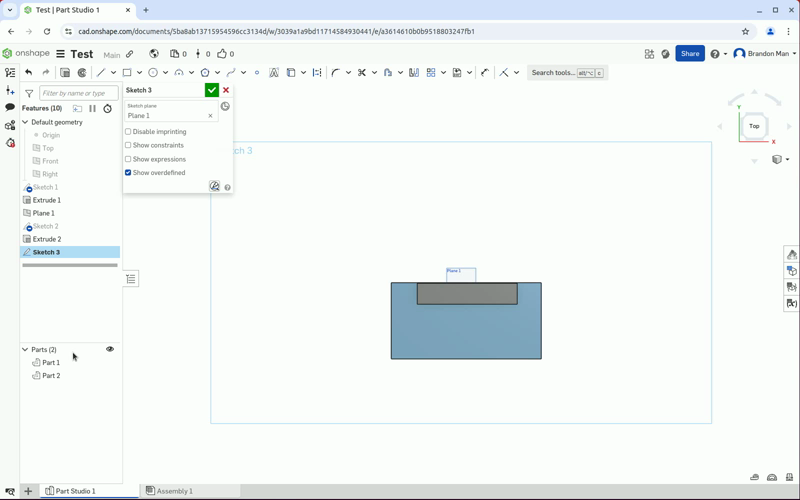
key(y)
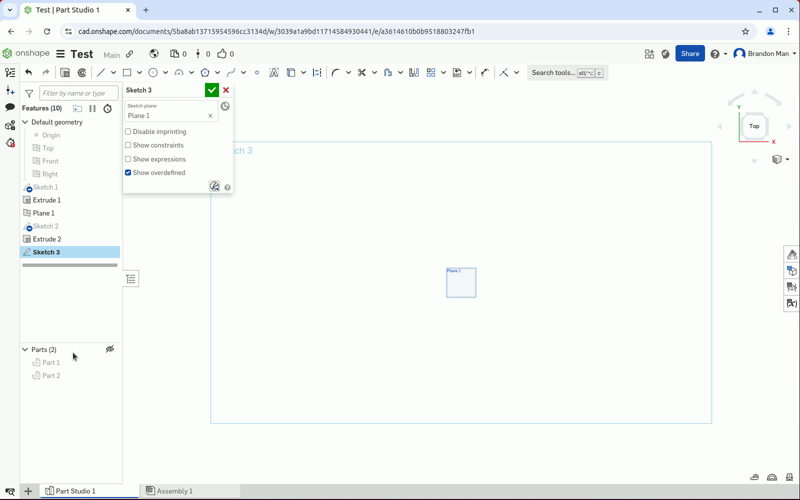
key(l)
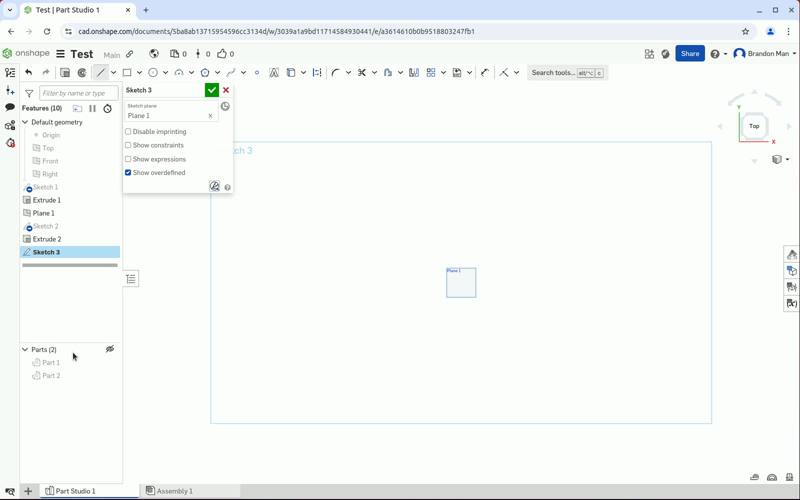
key_down(shift)
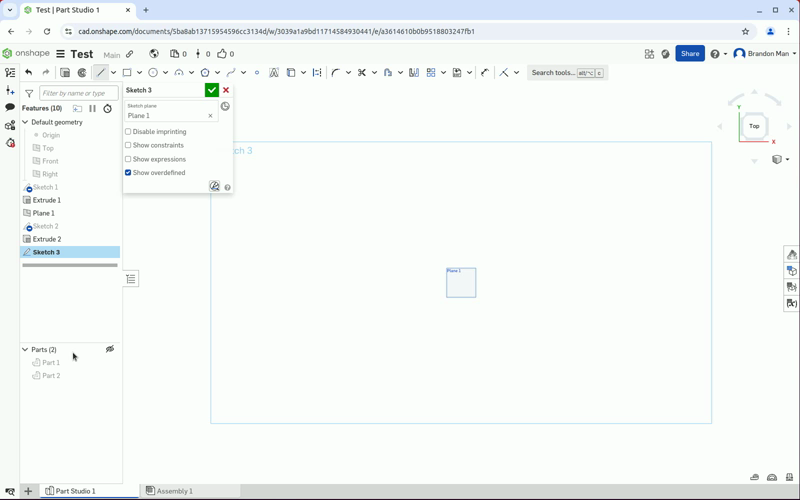
mouse_move(516, 304)
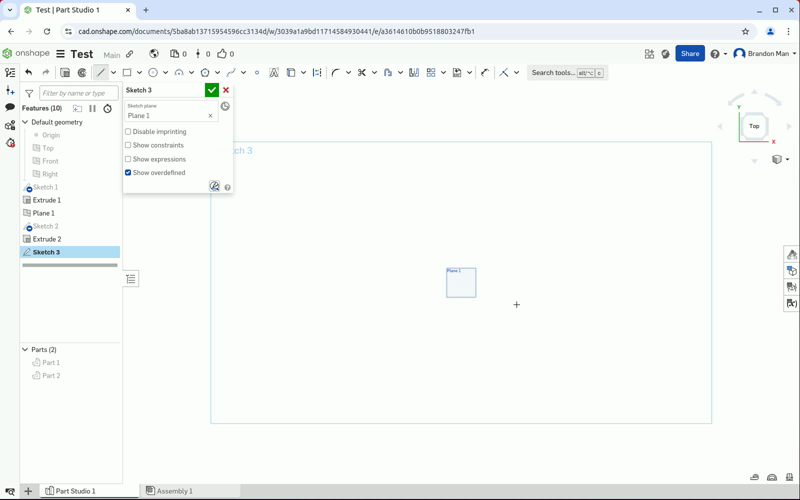
click(516, 304)
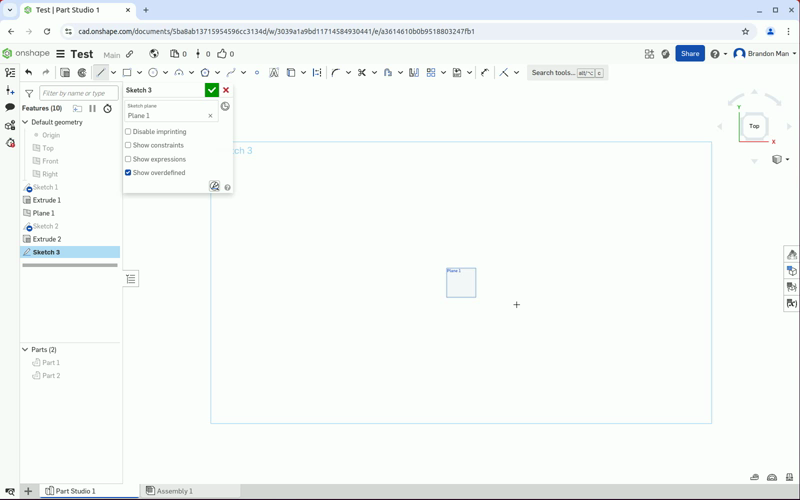
key_up(shift)
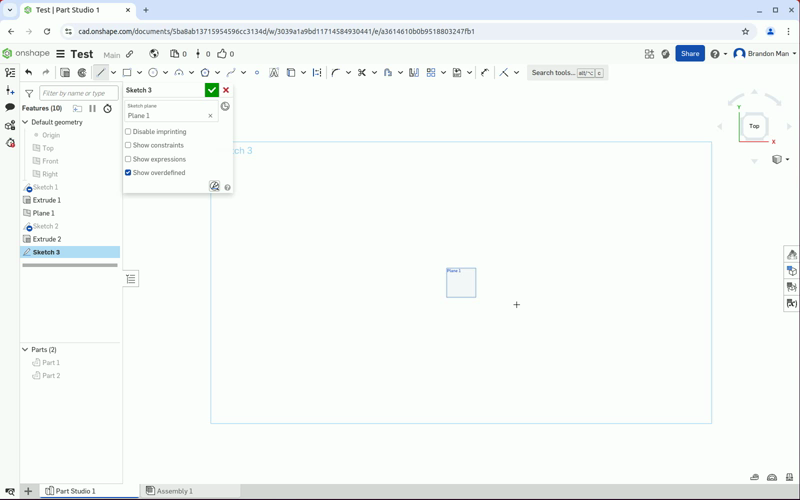
key_down(shift)
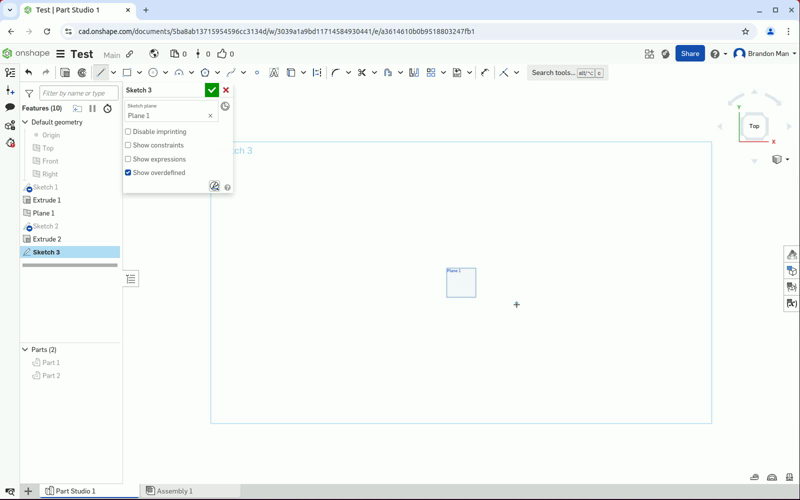
mouse_move(546, 304)
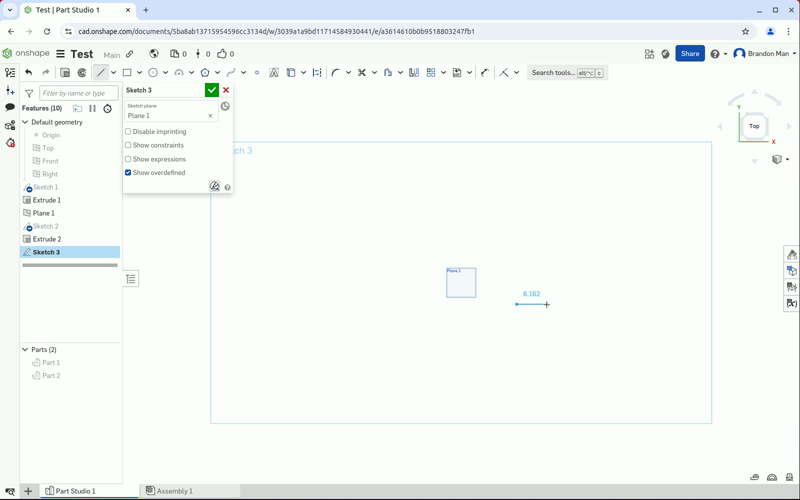
mouse_move(542, 304)
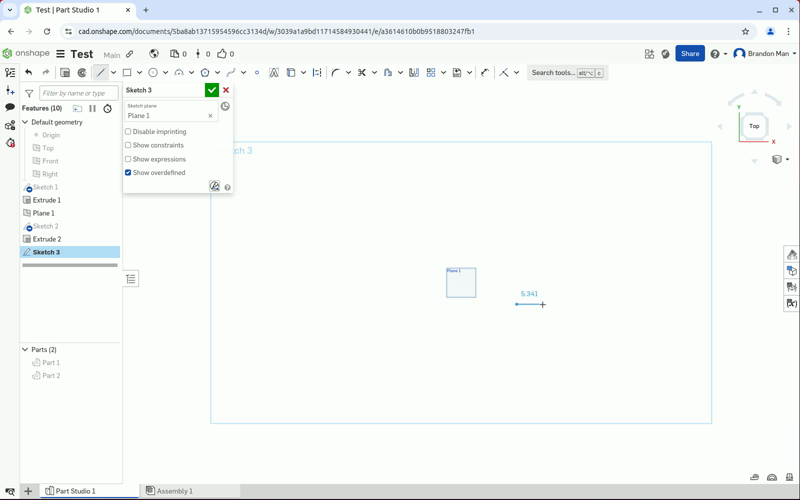
click(542, 304)
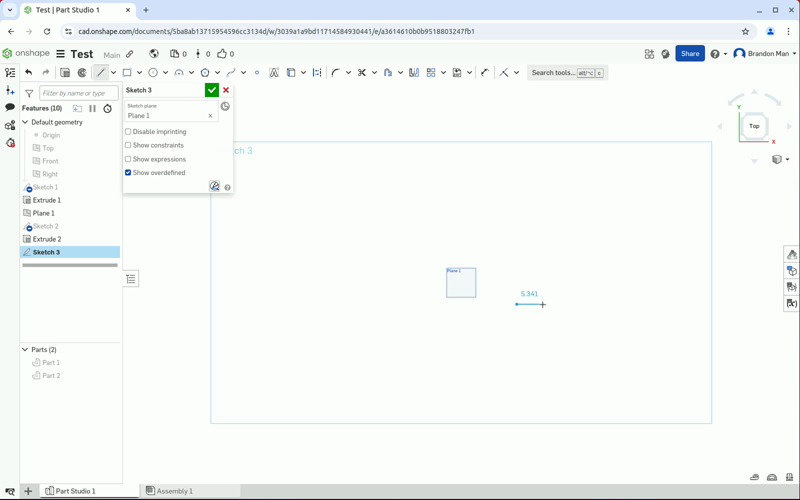
key_up(shift)
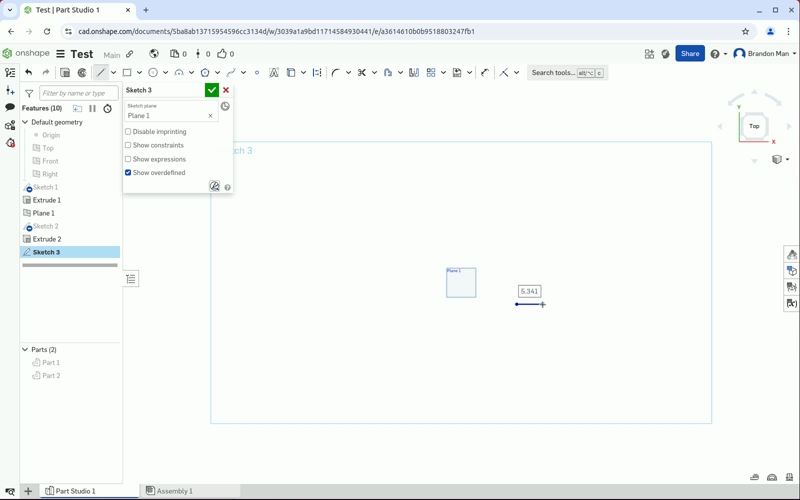
key_down(shift)
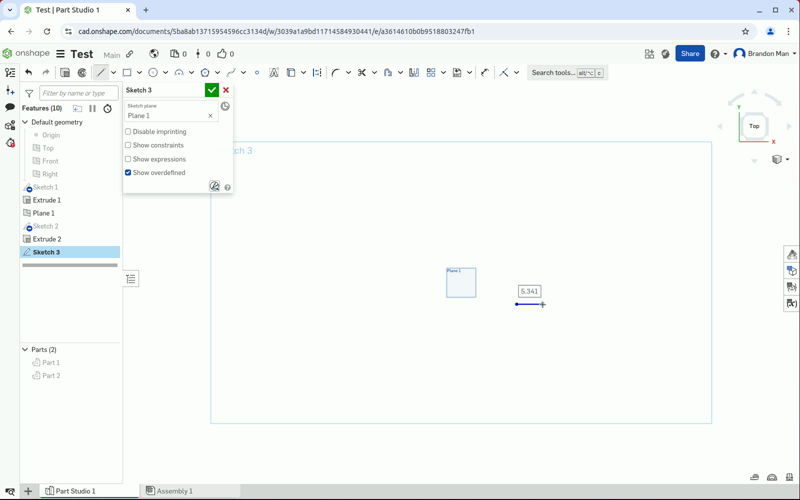
mouse_move(572, 304)
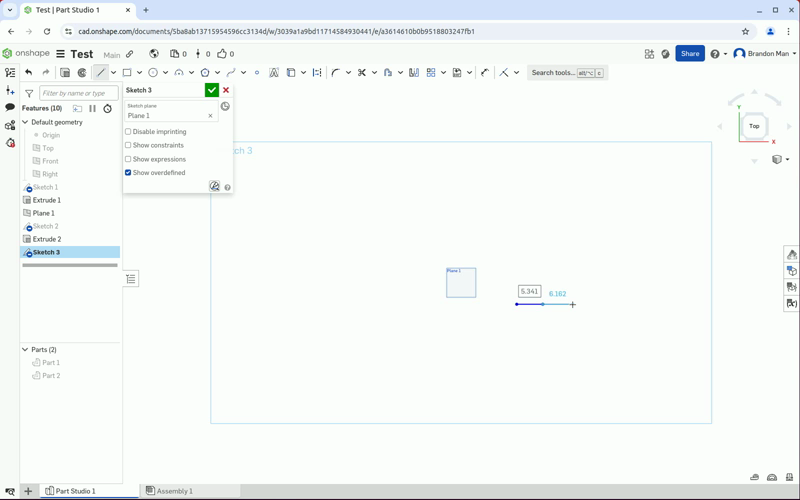
mouse_move(542, 282)
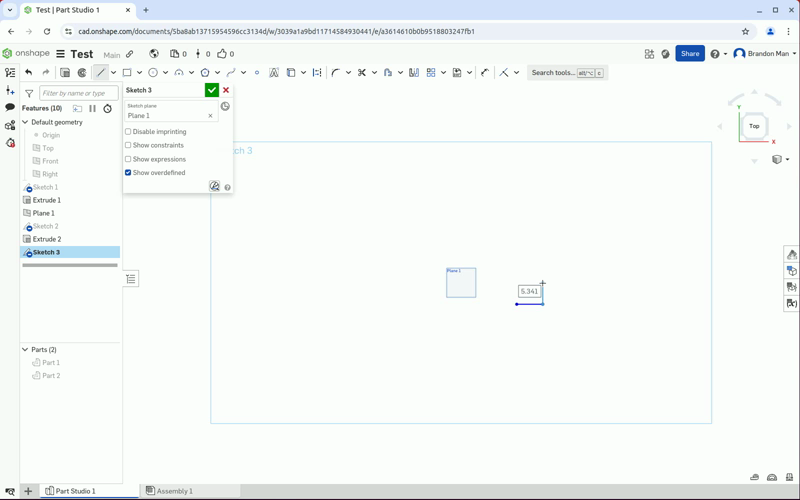
click(542, 282)
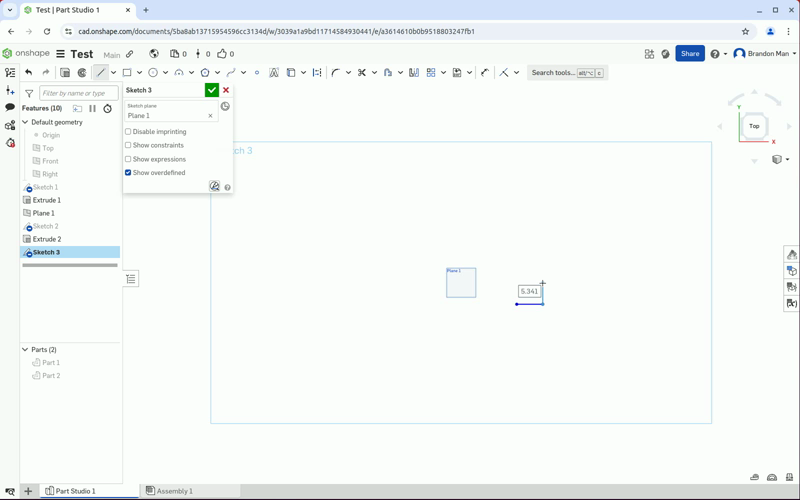
key_up(shift)
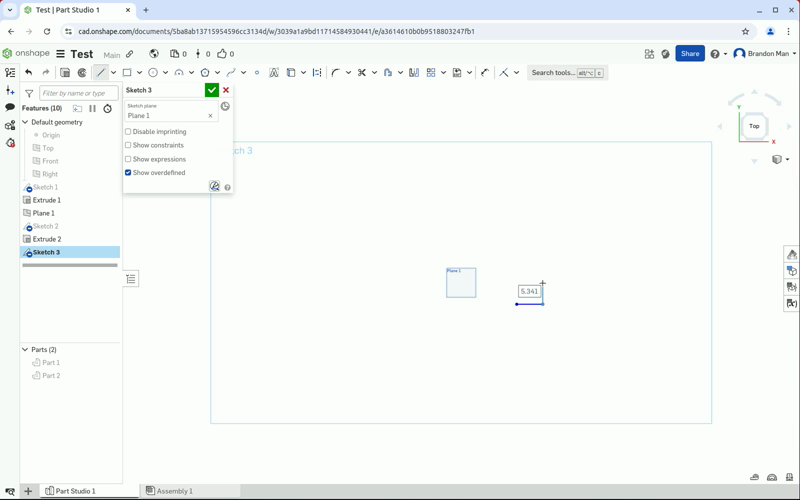
key_down(shift)
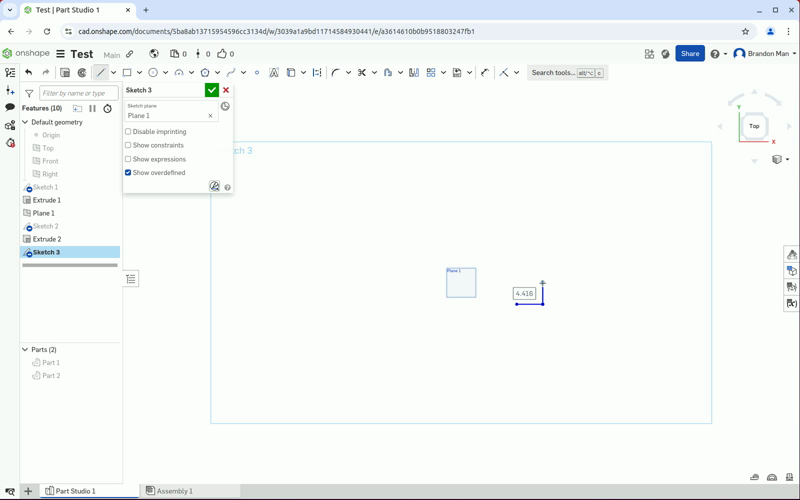
mouse_move(572, 282)
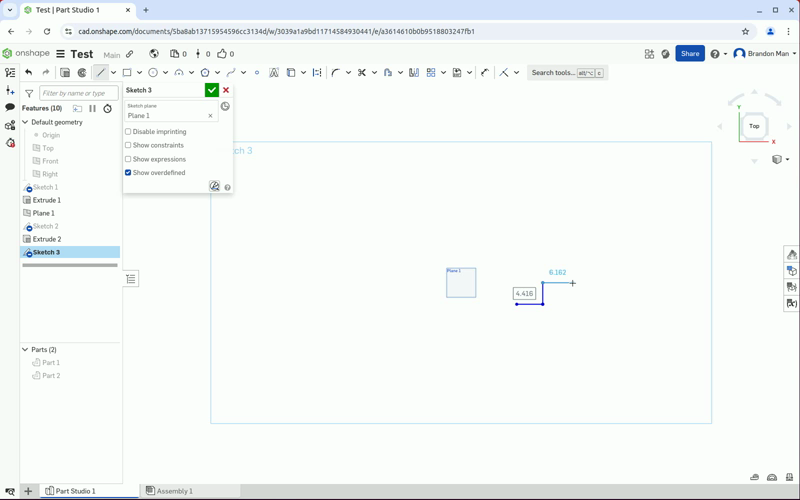
mouse_move(516, 282)
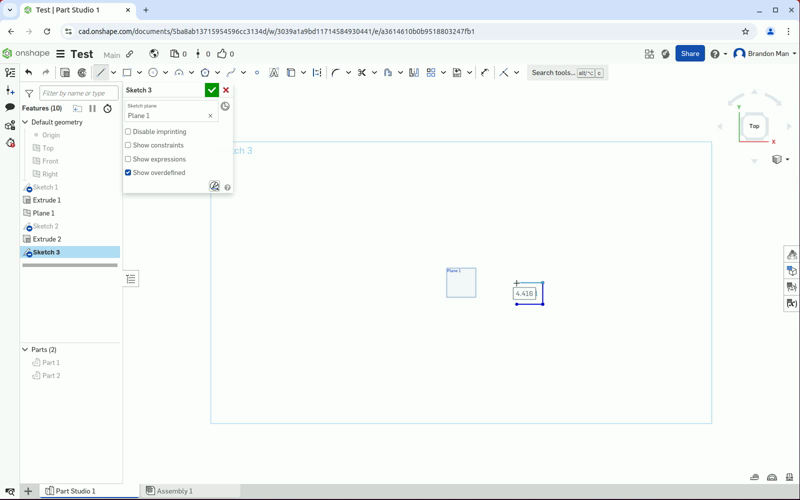
click(516, 282)
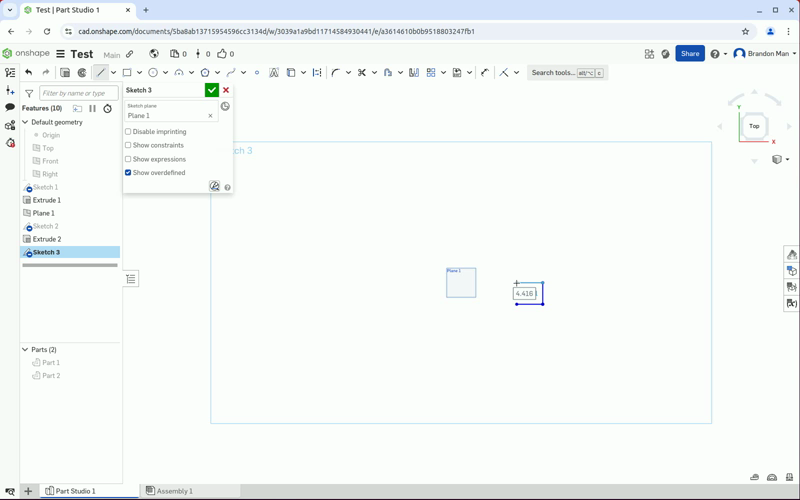
key_up(shift)
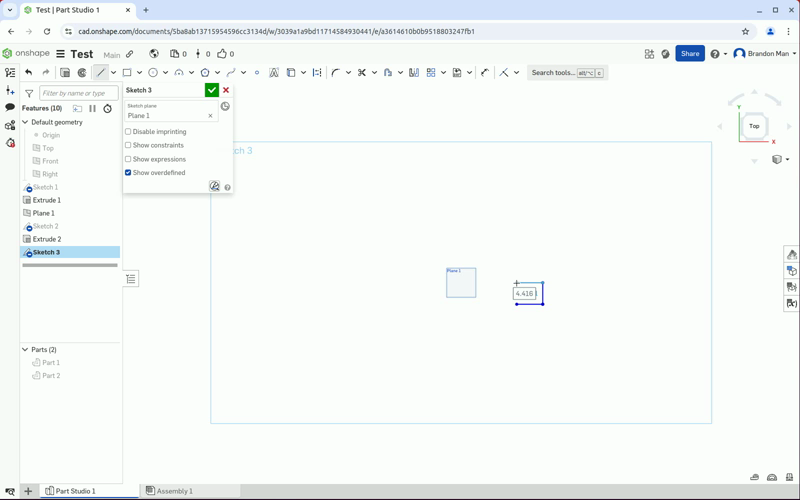
mouse_move(546, 282)
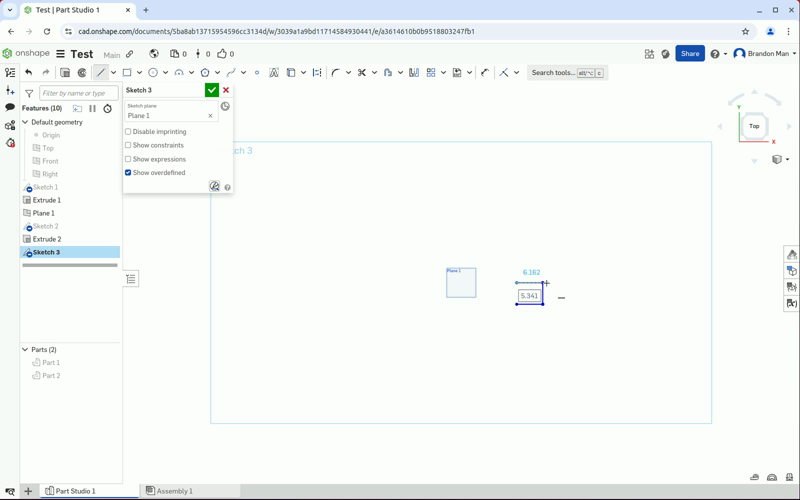
key_down(shift)
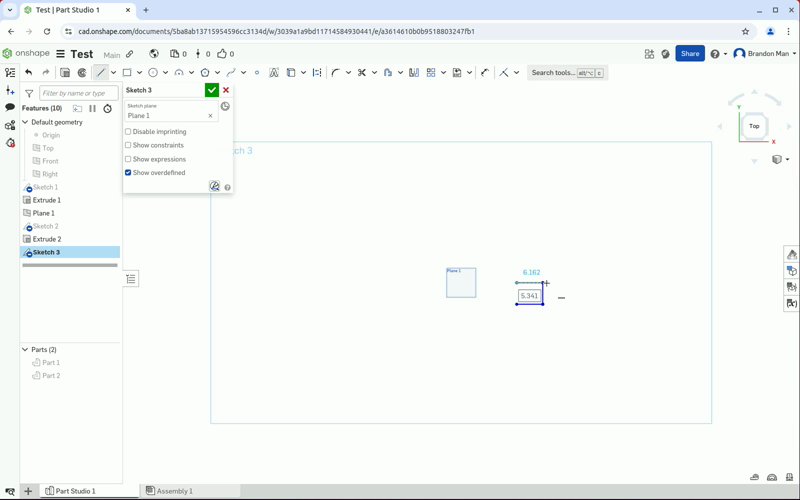
mouse_move(516, 304)
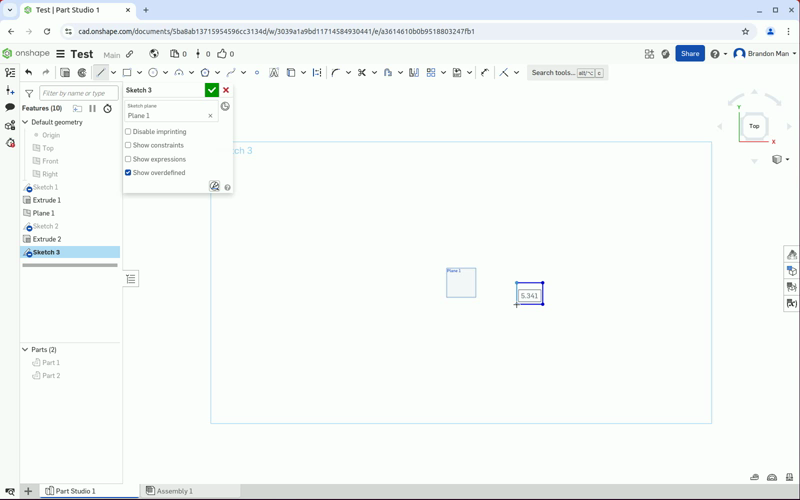
key_up(shift)
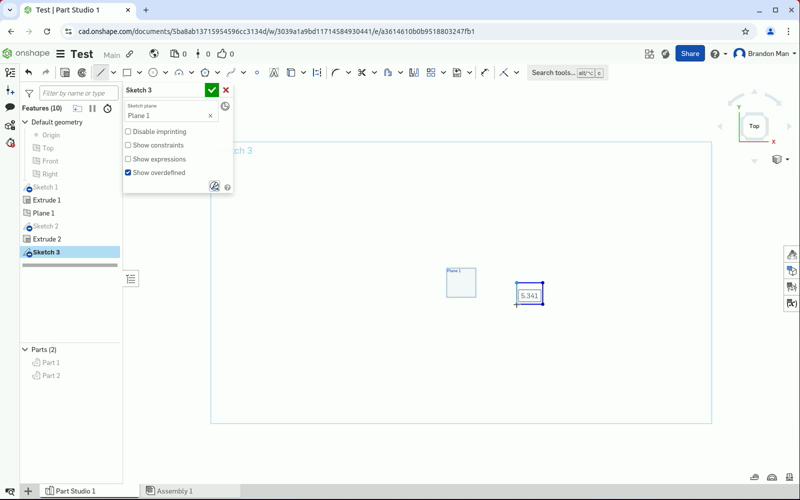
click(516, 304)
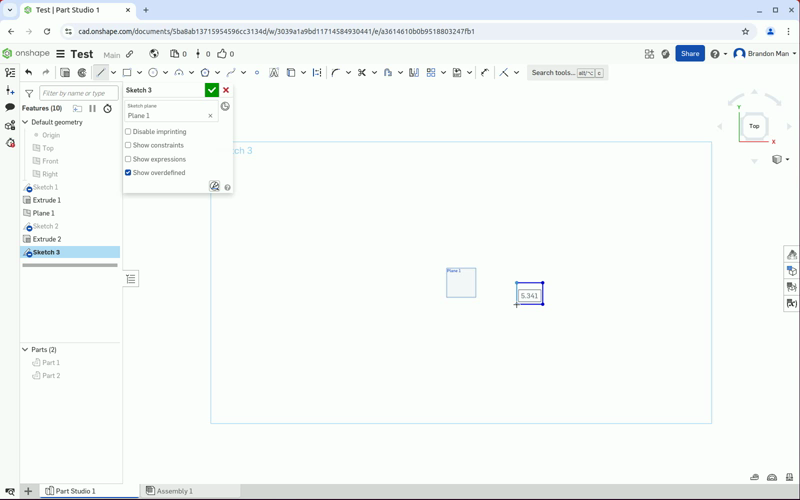
key(esc)
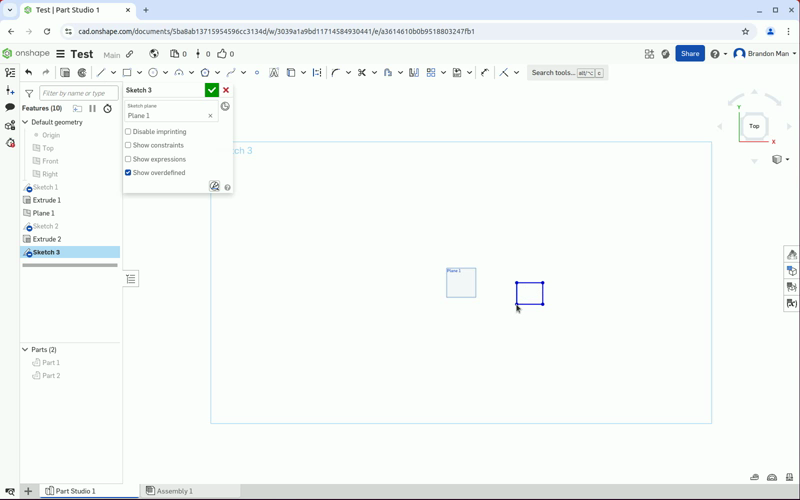
mouse_move(519, 298)
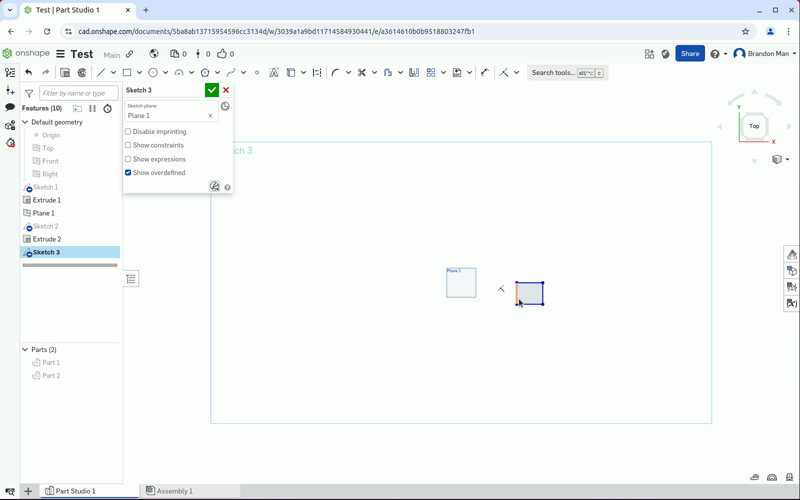
scroll(6)
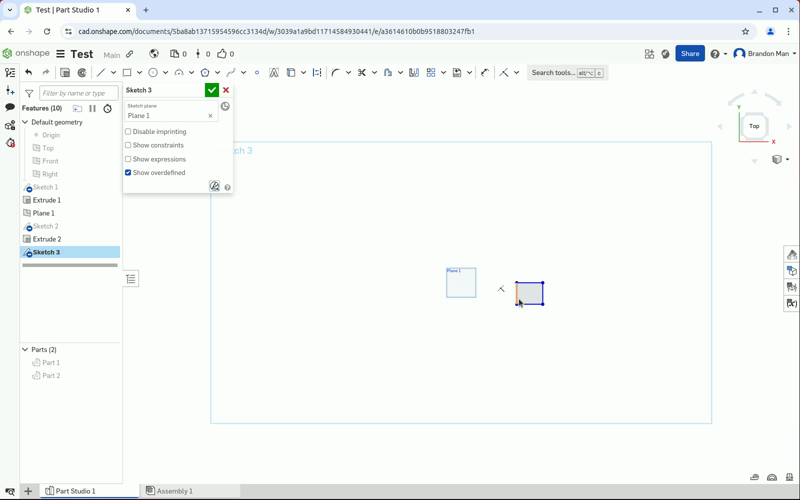
scroll(6)
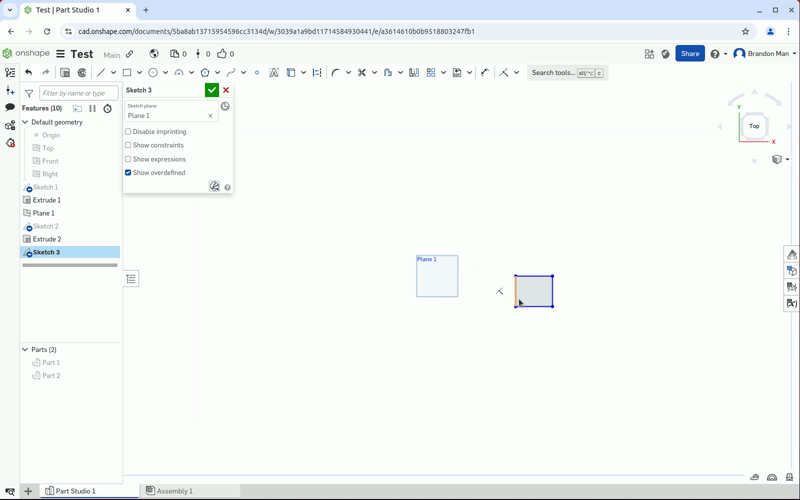
scroll(6)
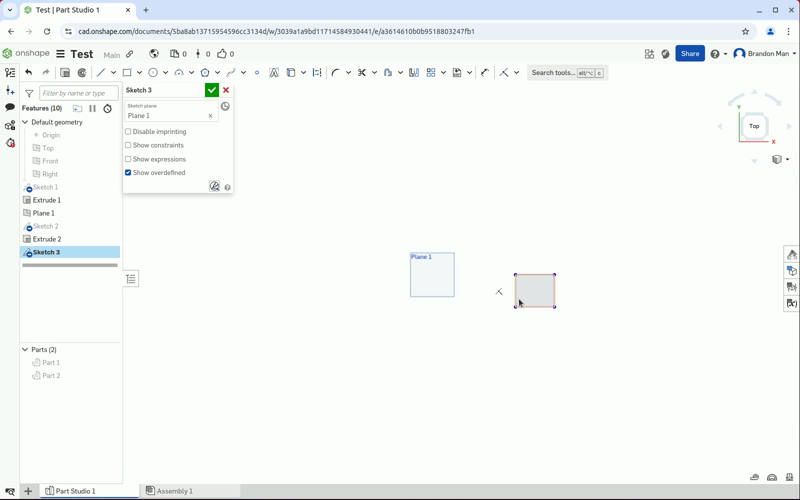
scroll(6)
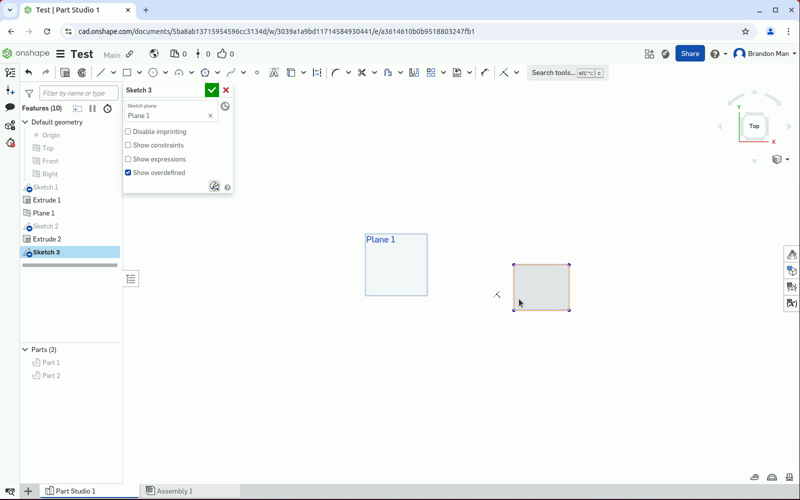
scroll(6)
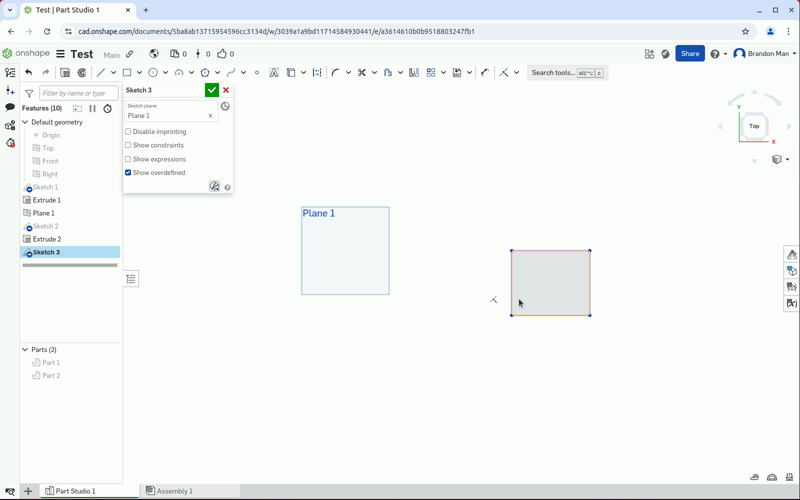
scroll(6)
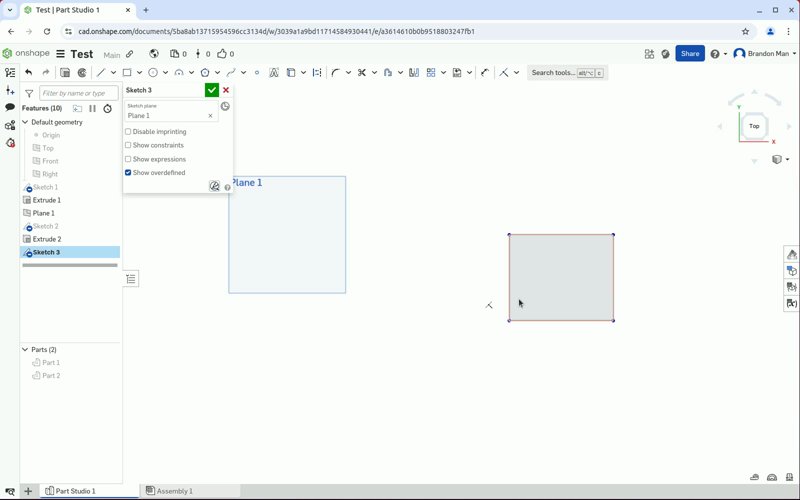
scroll(6)
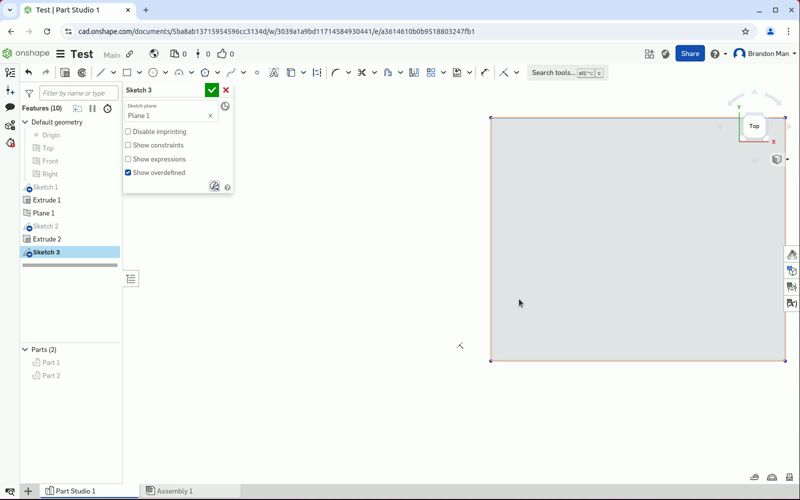
click(519, 298)
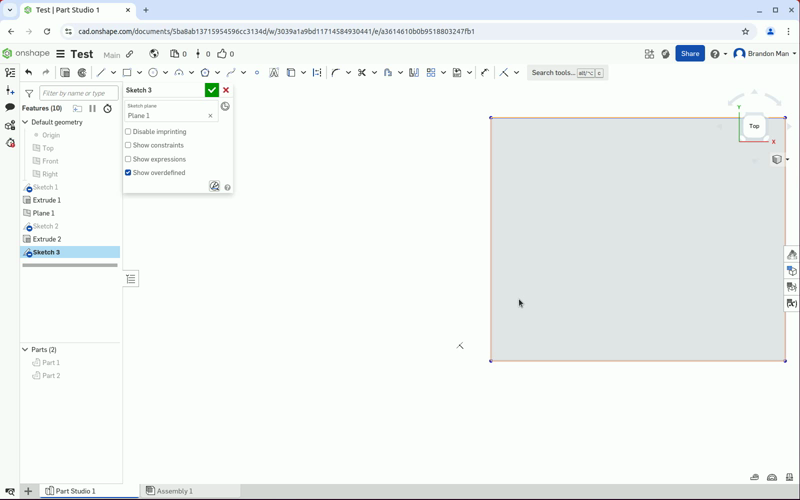
scroll(-6)
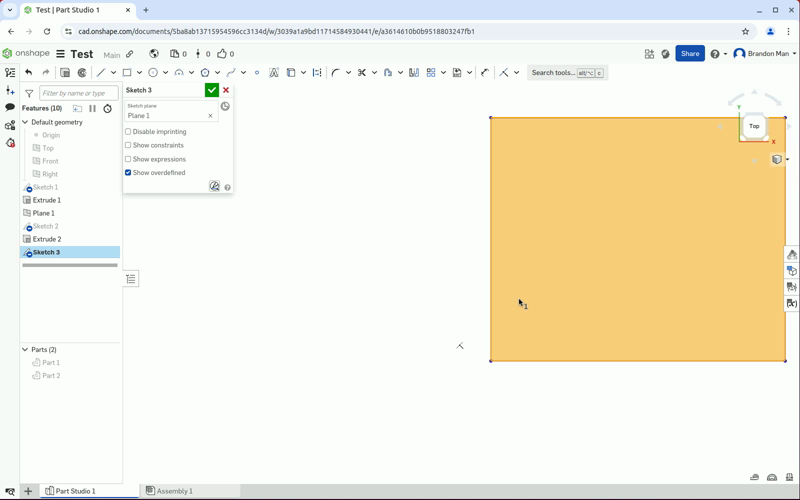
scroll(-6)
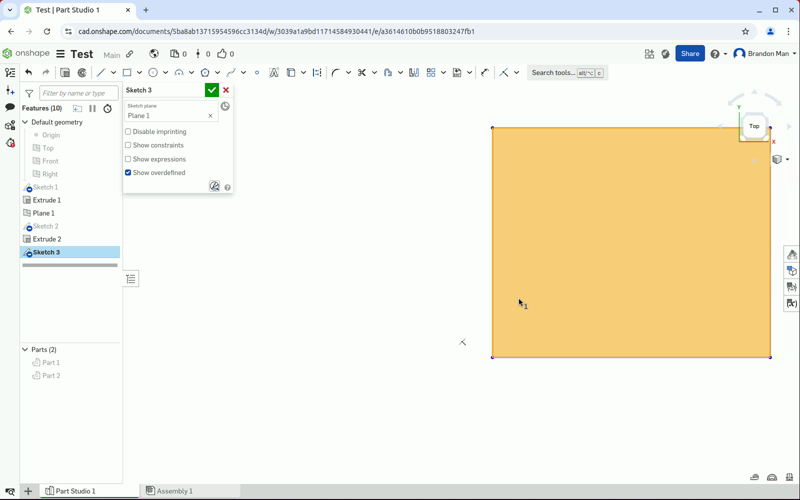
scroll(-6)
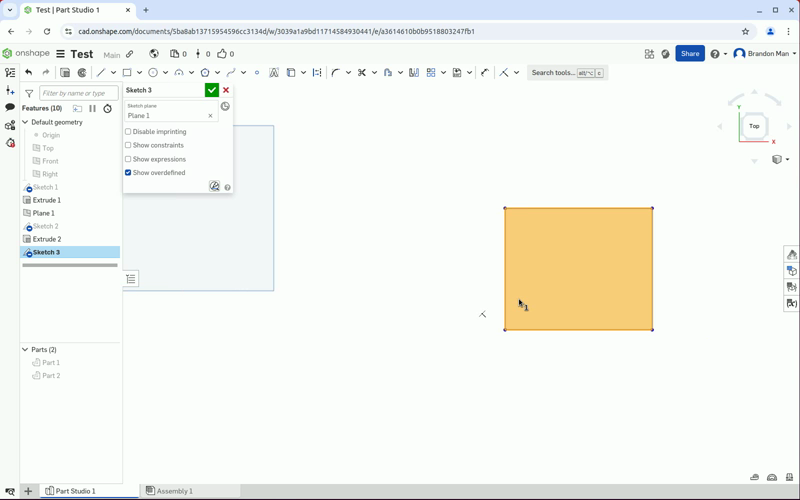
scroll(-6)
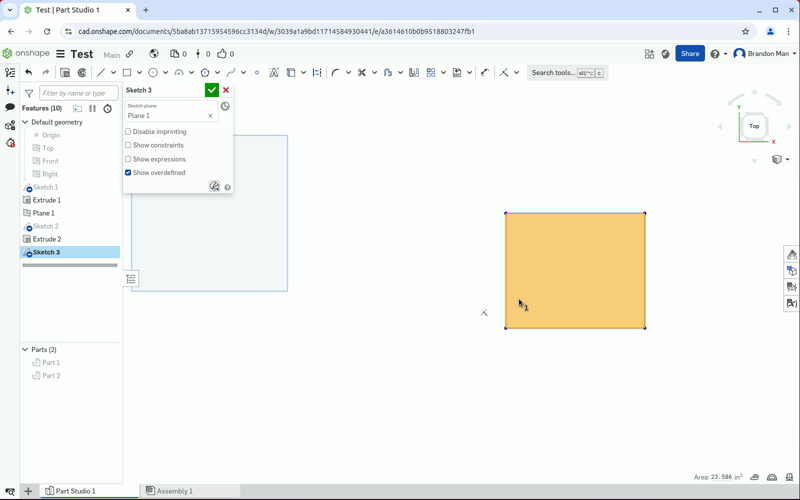
scroll(-6)
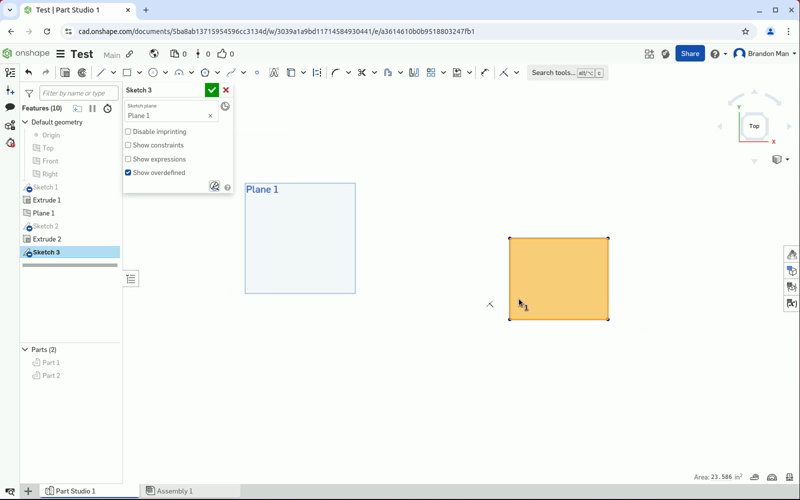
scroll(-6)
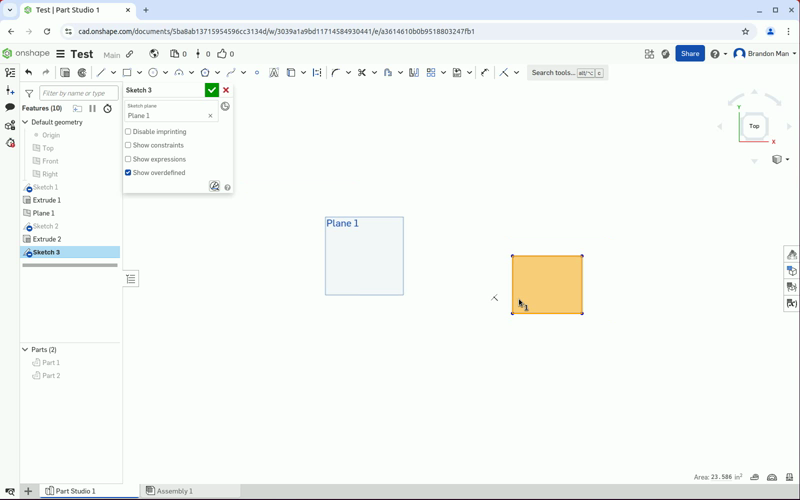
scroll(-6)
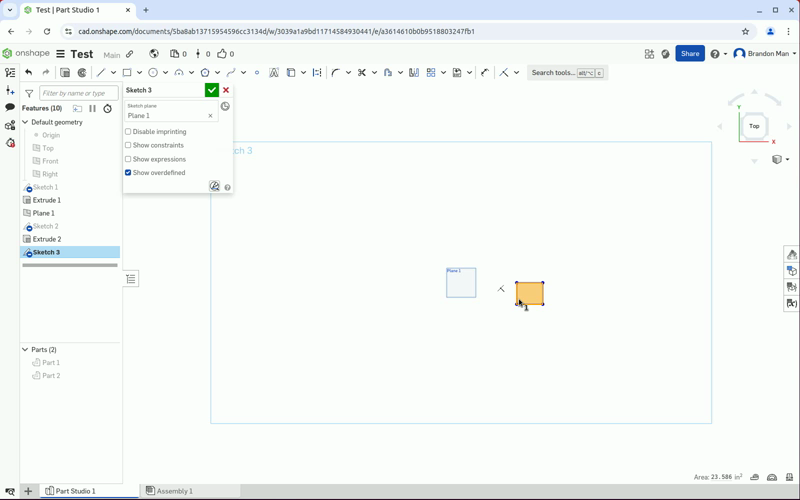
mouse_move(73, 352)
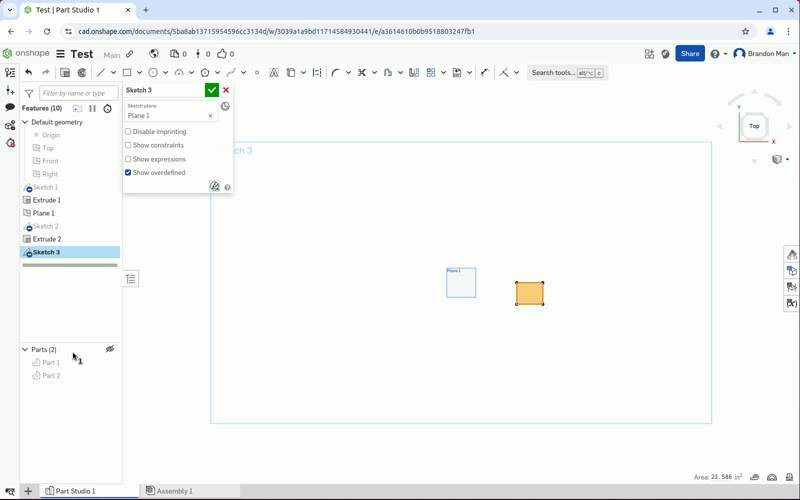
key(shift+y)
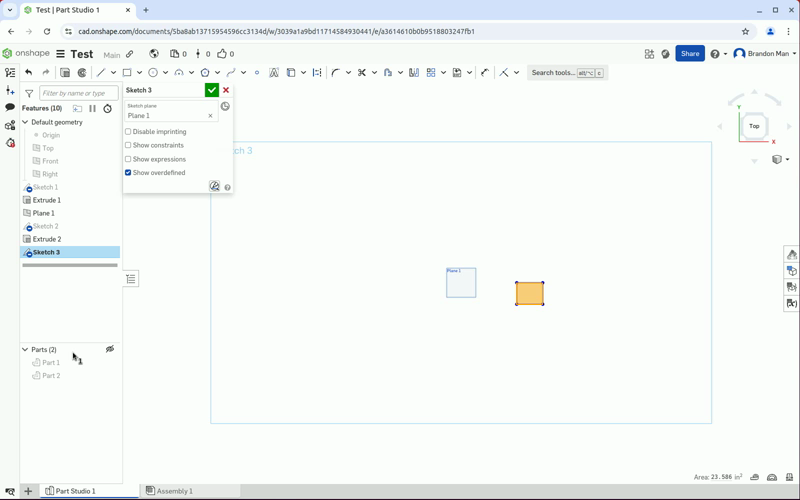
key(shift+e)
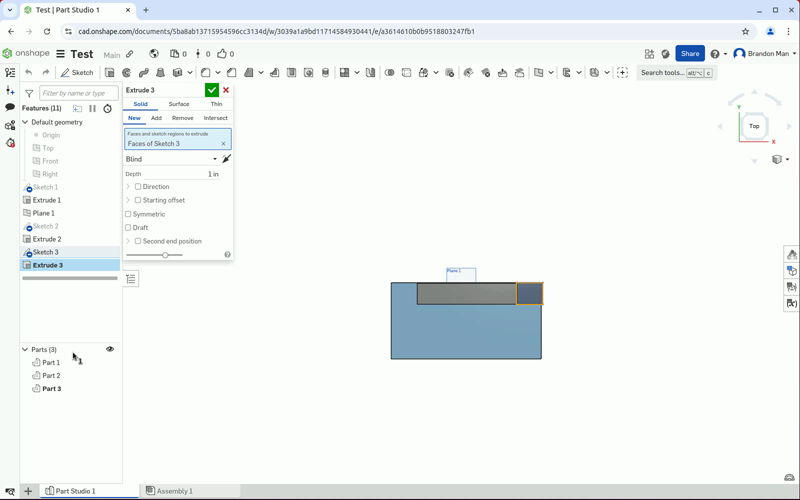
mouse_move(143, 106)
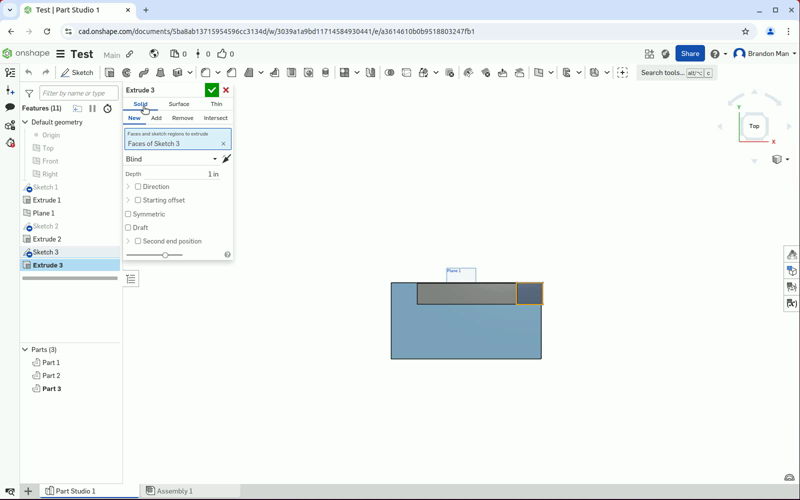
click(143, 106)
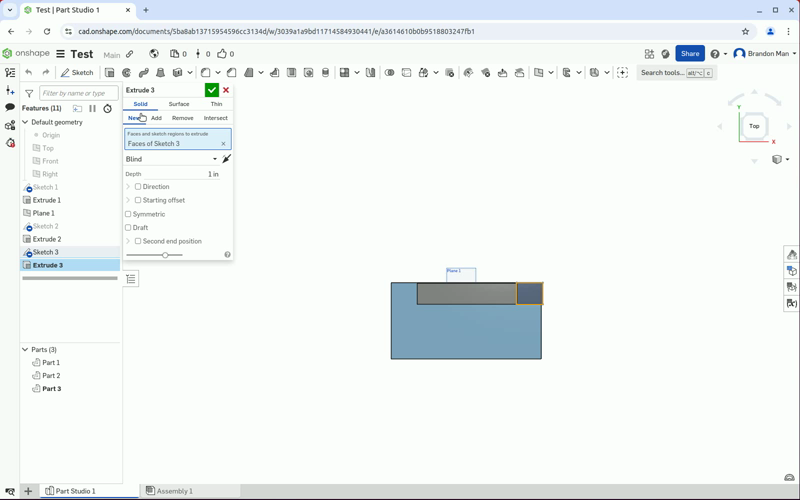
mouse_move(137, 120)
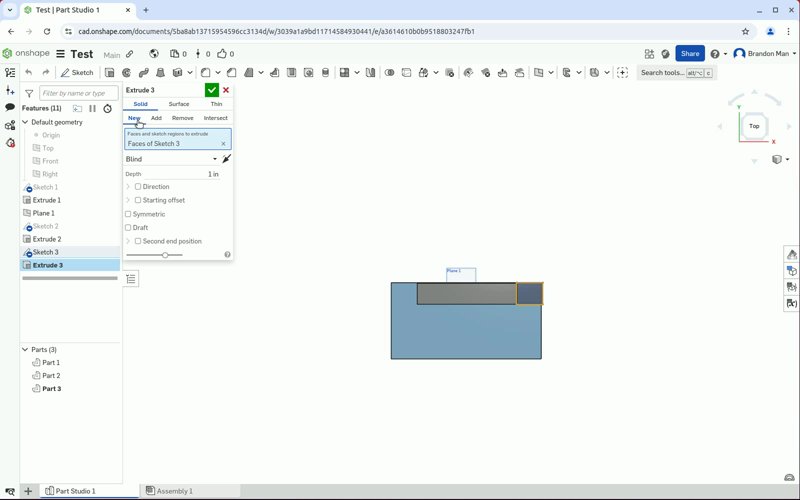
click(137, 120)
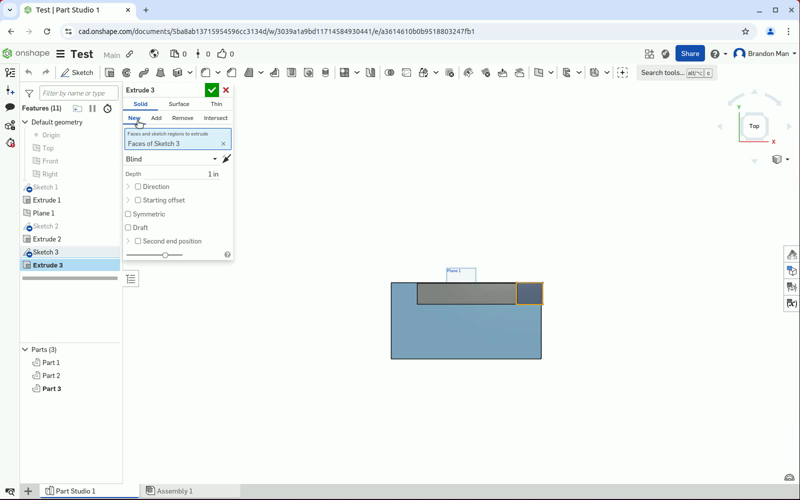
key(tab, 4)
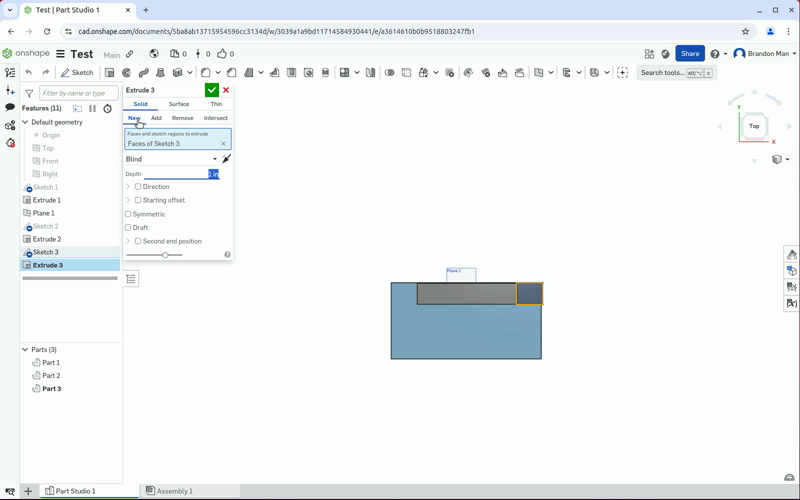
text(8.666)
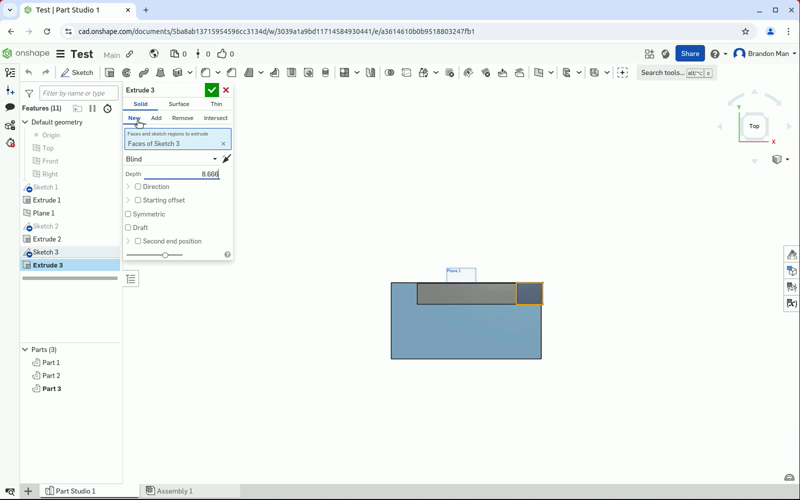
key(enter)
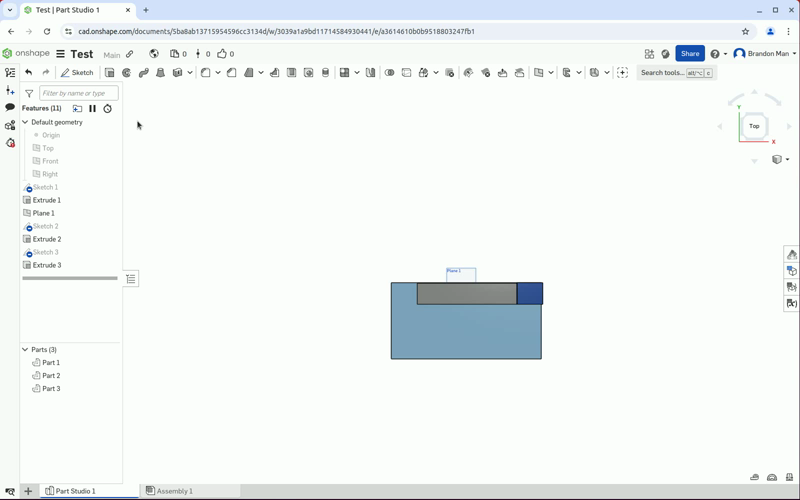
key(shift+h)
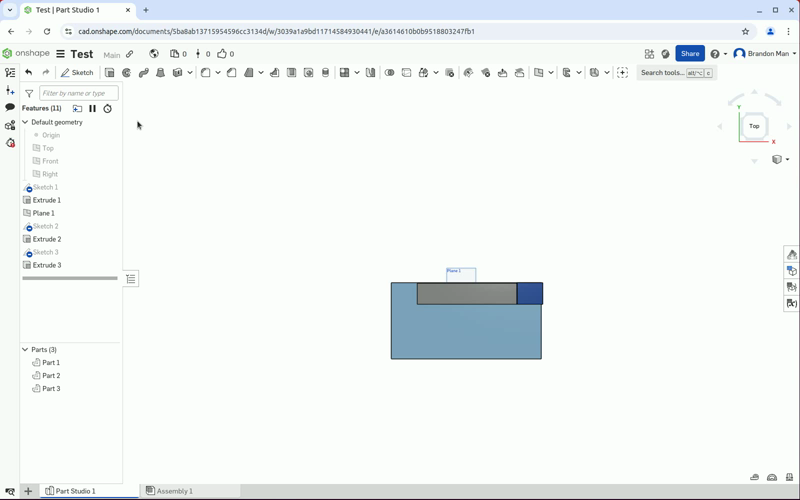
key(shift+h)
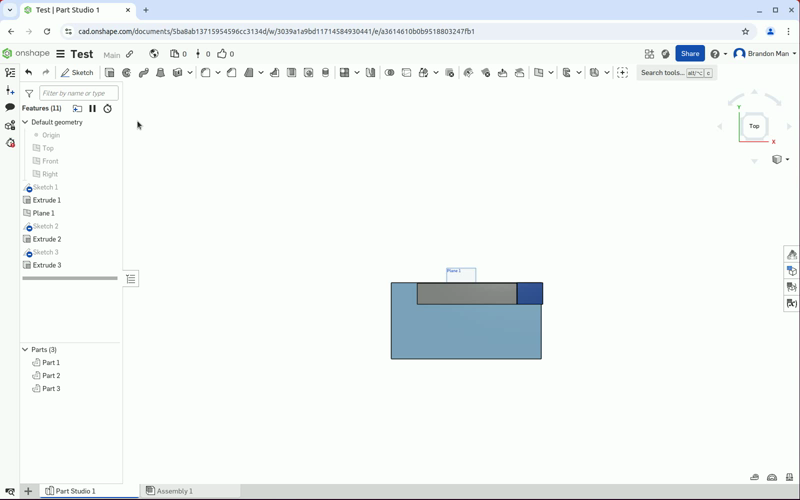
mouse_move(73, 189)
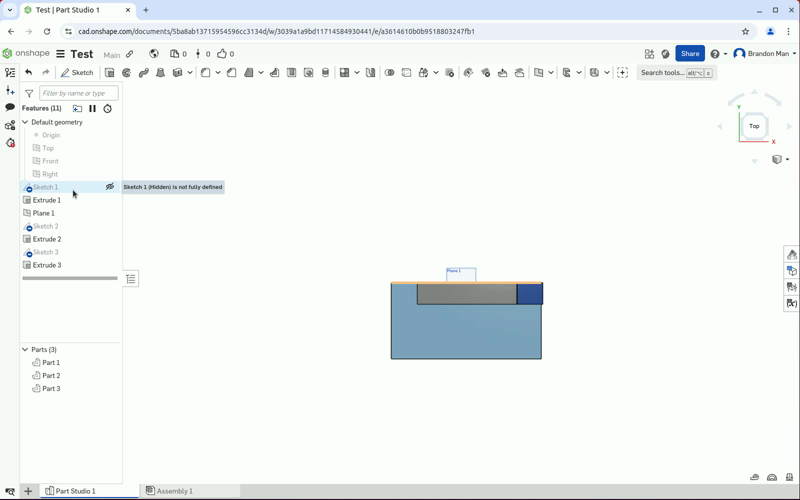
click(73, 189)
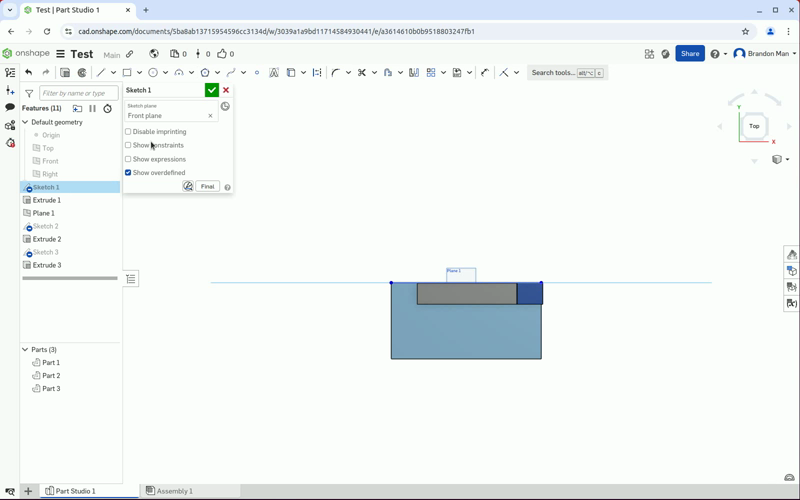
mouse_move(229, 92)
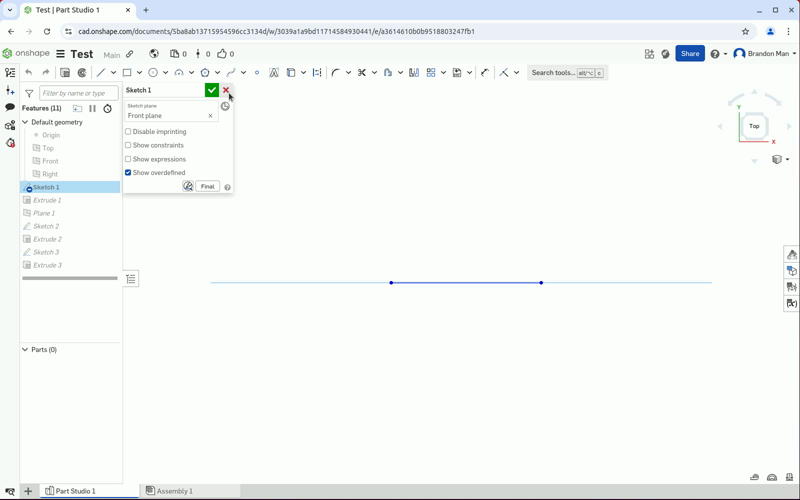
click(229, 92)
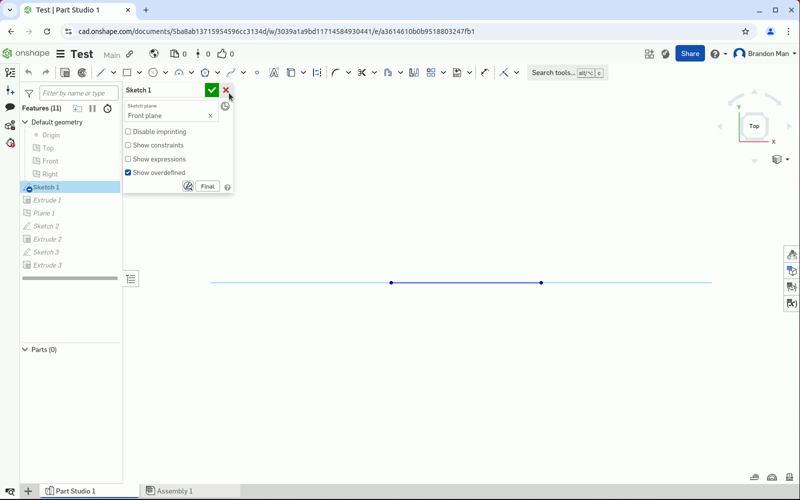
key(shift+s)
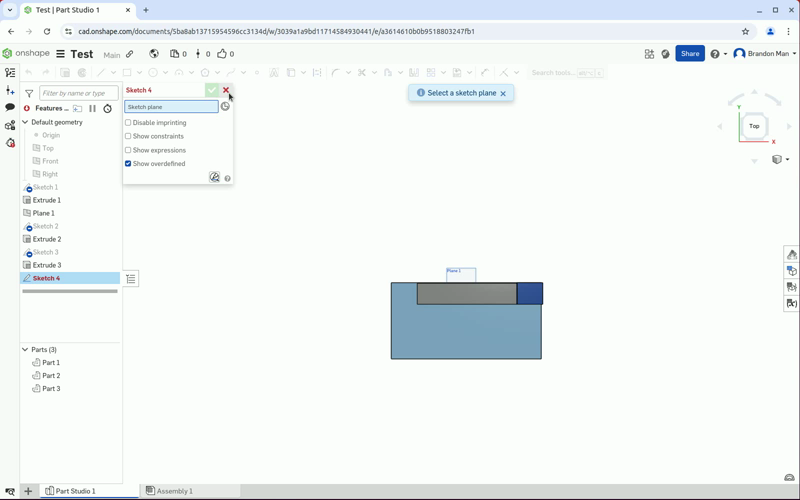
mouse_move(73, 215)
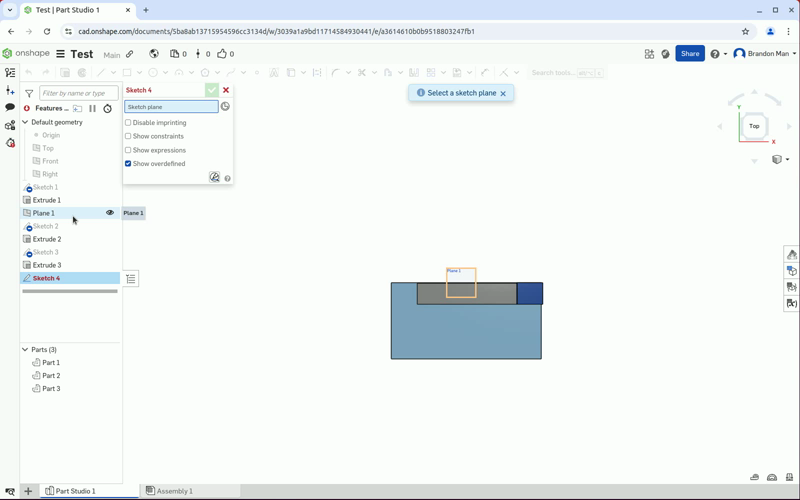
click(73, 215)
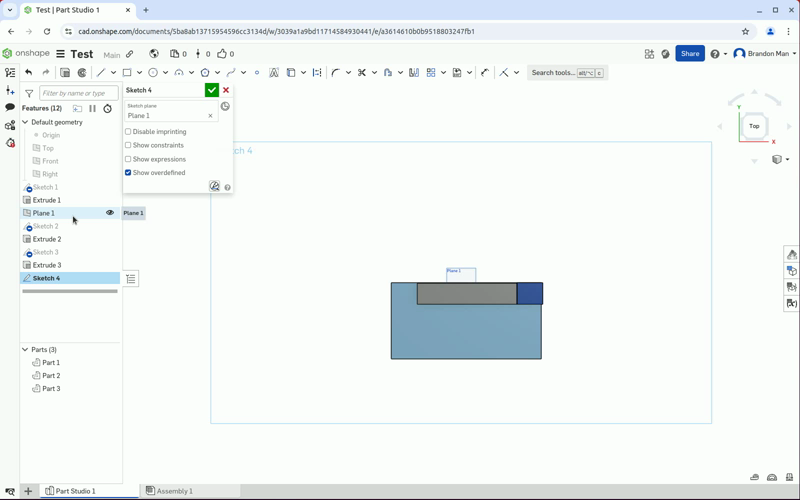
mouse_move(73, 352)
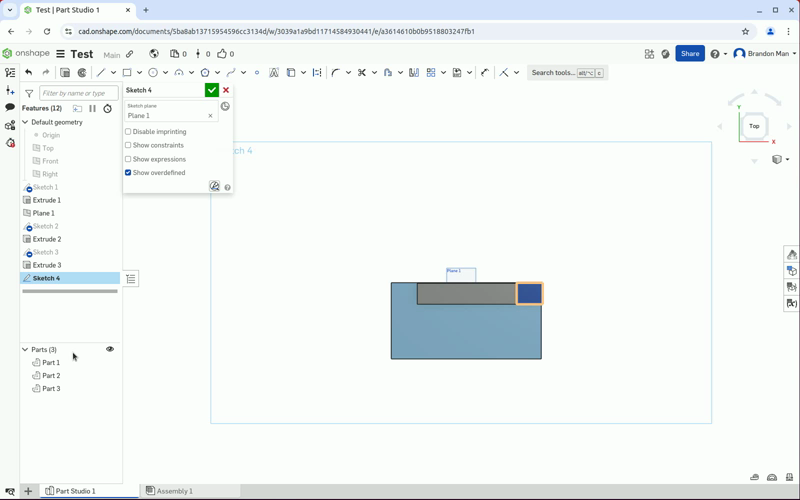
key(y)
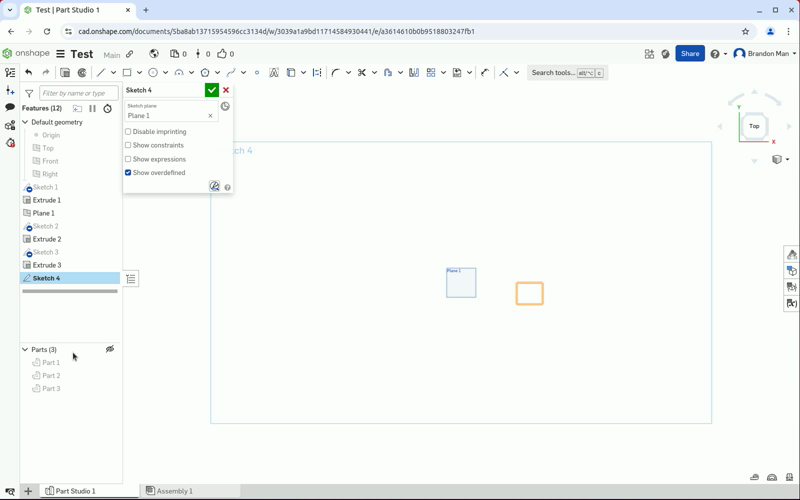
key(l)
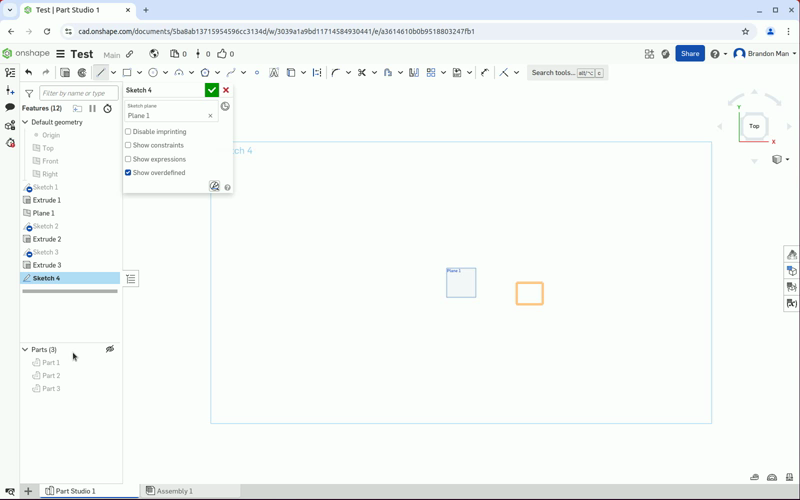
key_down(shift)
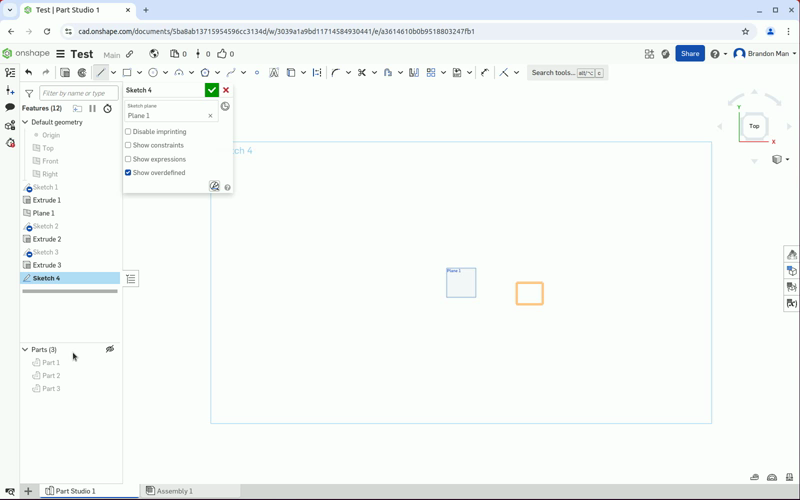
mouse_move(391, 304)
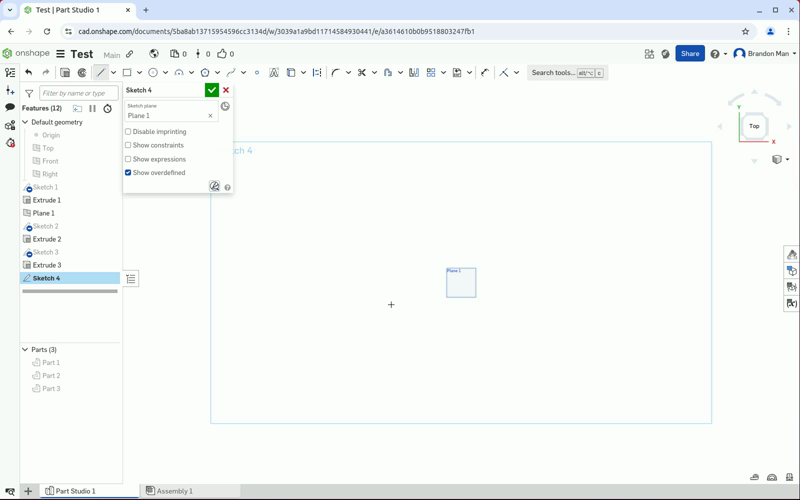
click(391, 304)
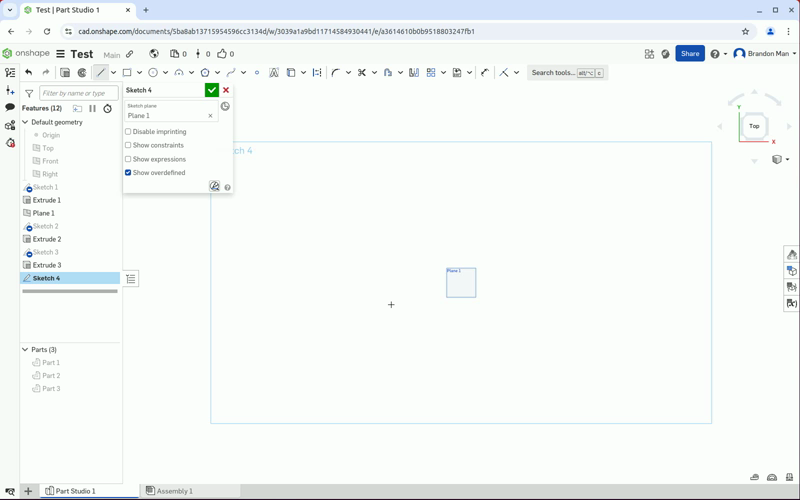
key_up(shift)
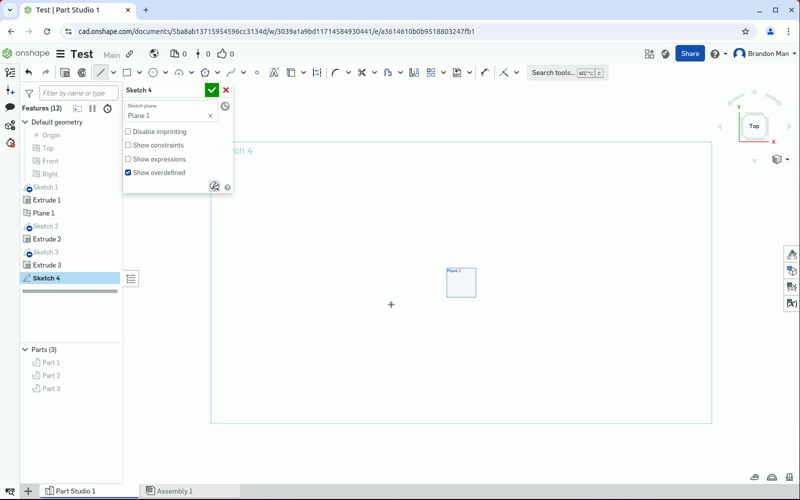
key_down(shift)
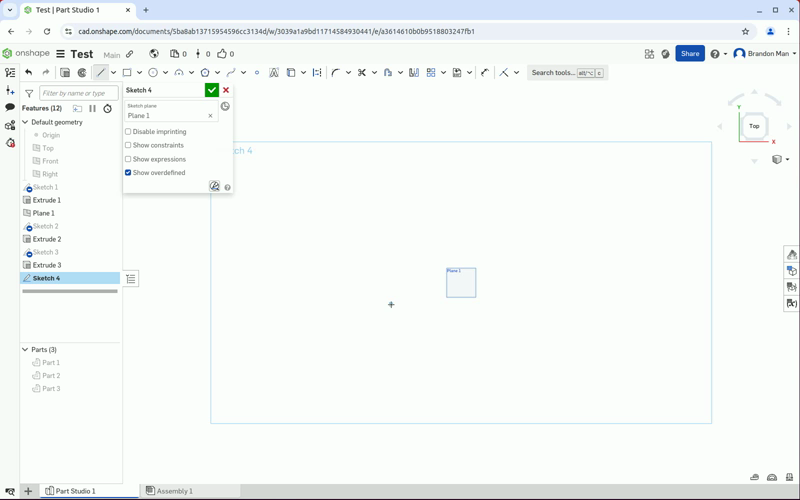
mouse_move(421, 304)
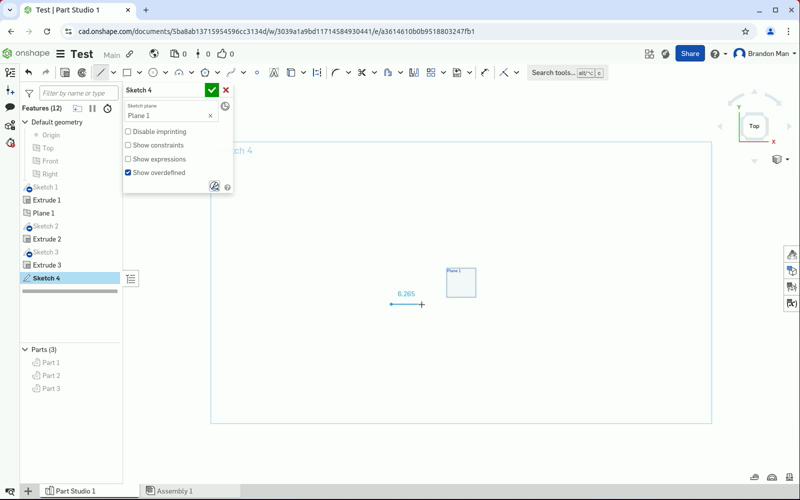
mouse_move(417, 304)
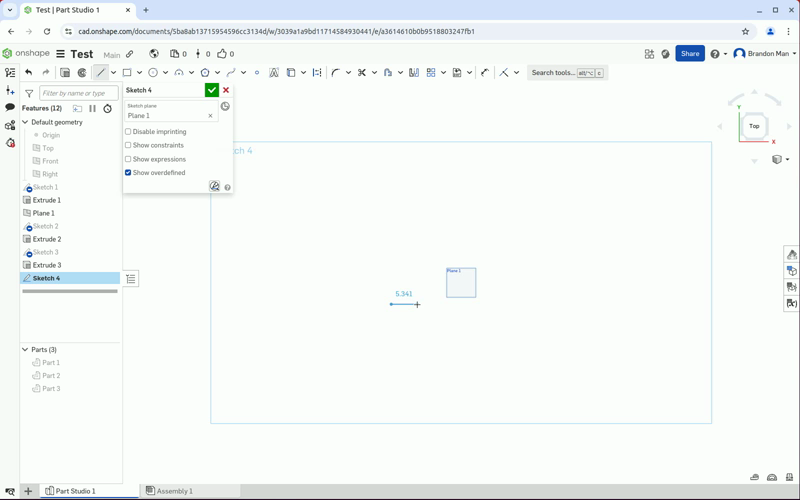
click(417, 304)
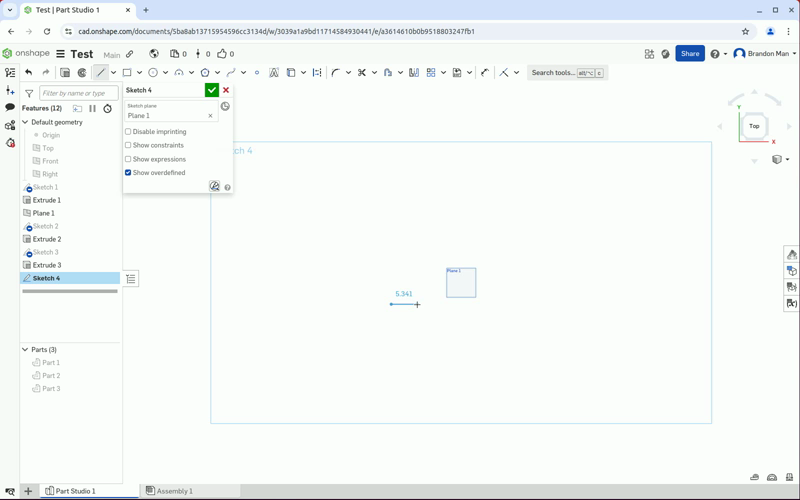
key_up(shift)
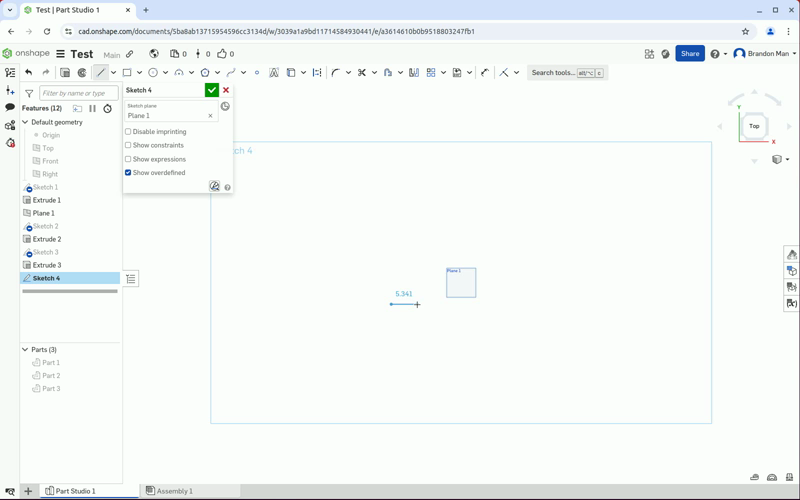
key_down(shift)
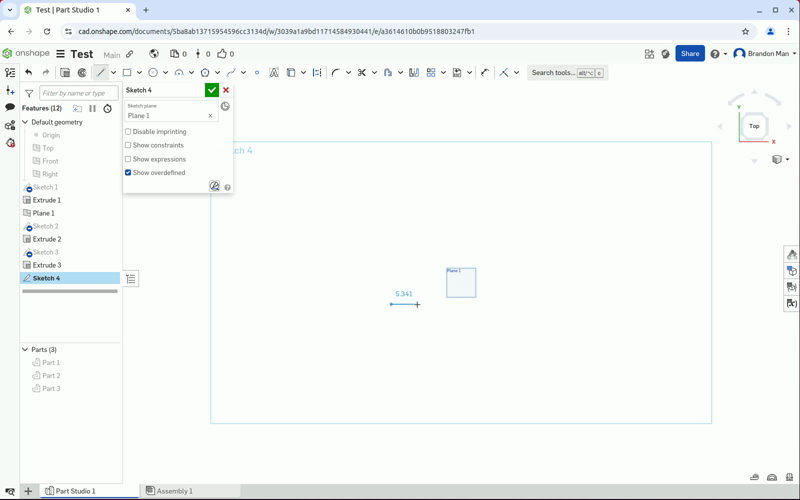
mouse_move(447, 304)
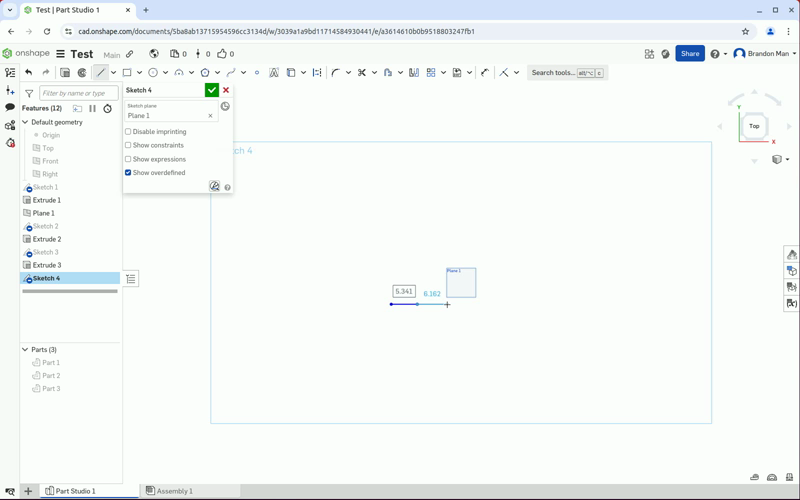
mouse_move(417, 282)
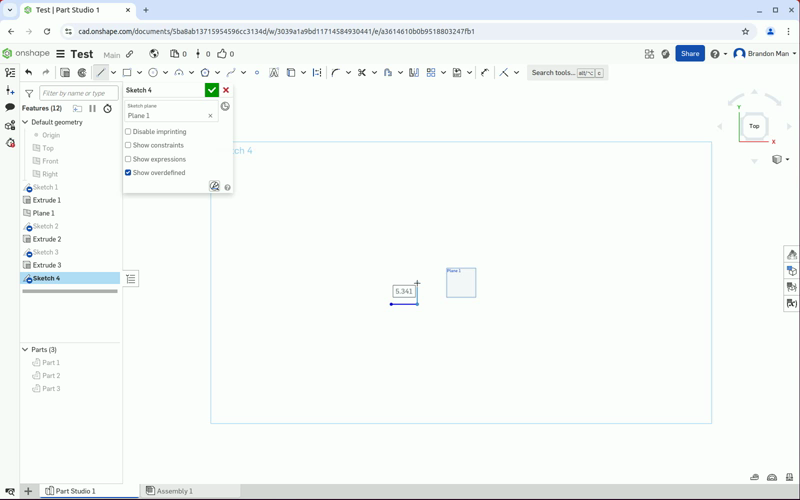
click(417, 282)
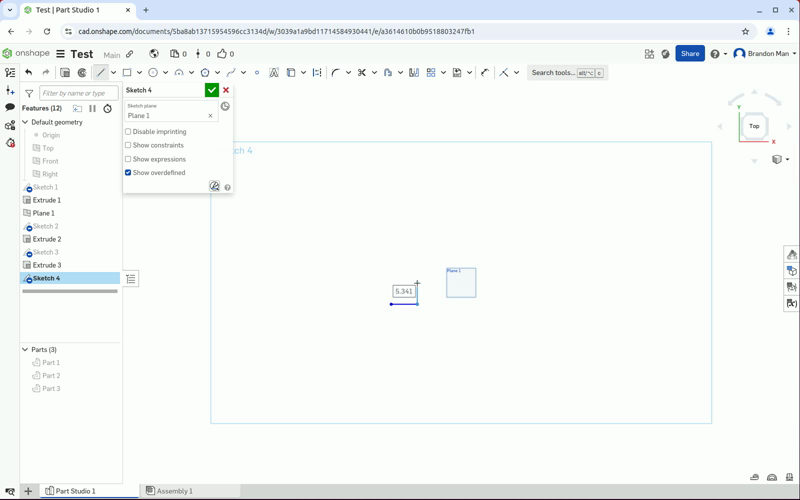
key_up(shift)
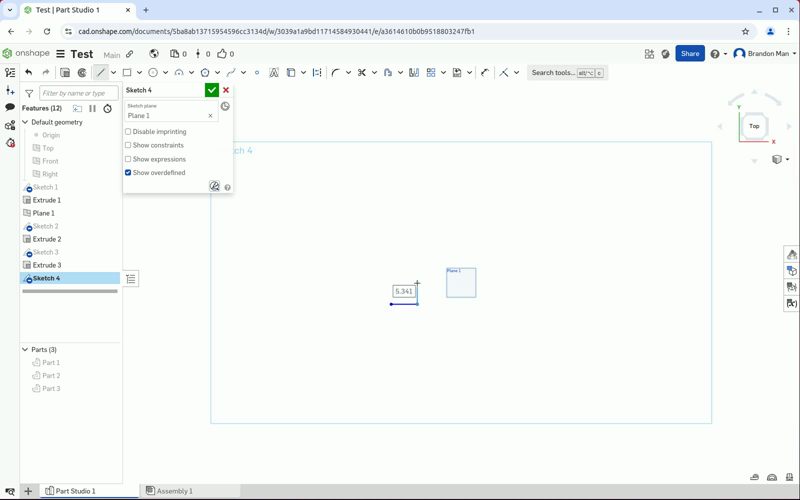
key_down(shift)
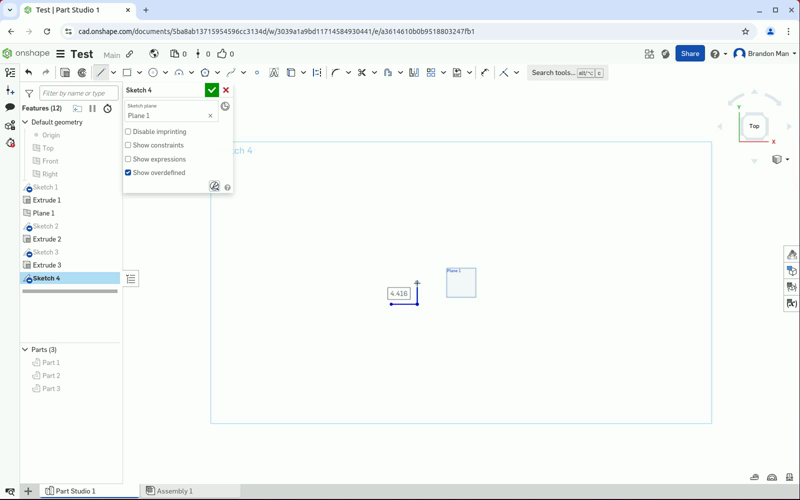
mouse_move(447, 282)
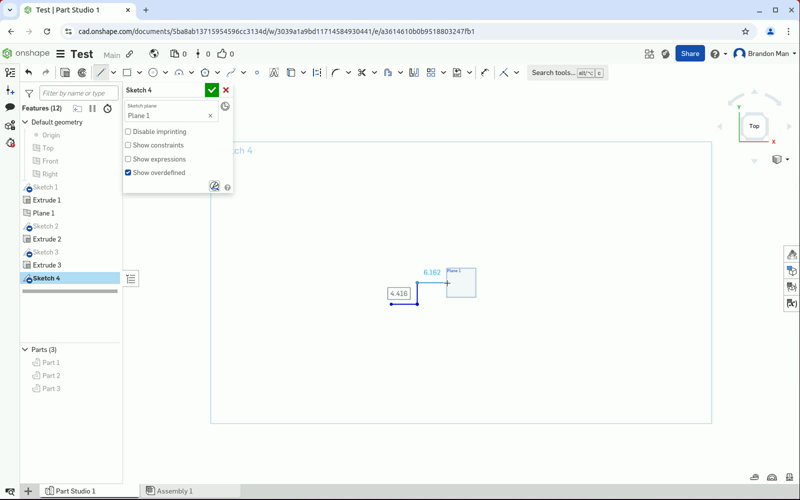
mouse_move(391, 282)
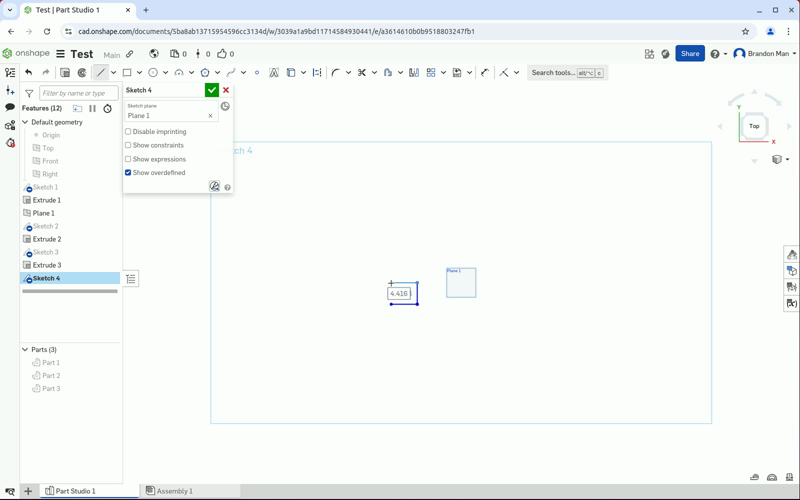
click(391, 282)
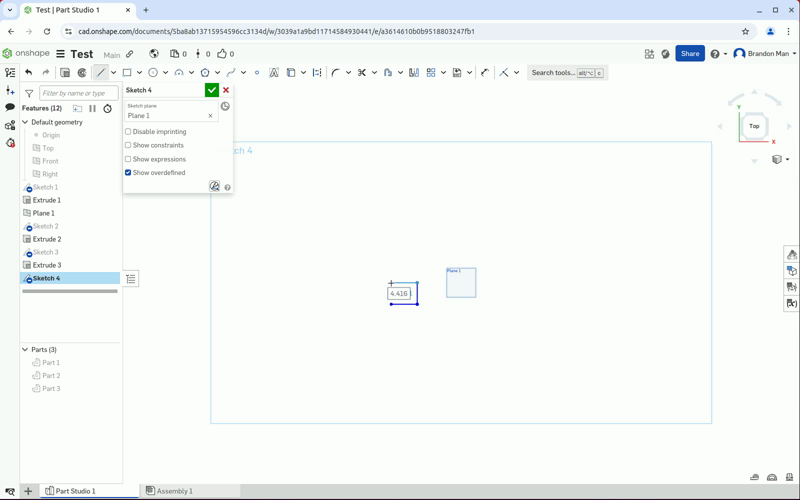
key_up(shift)
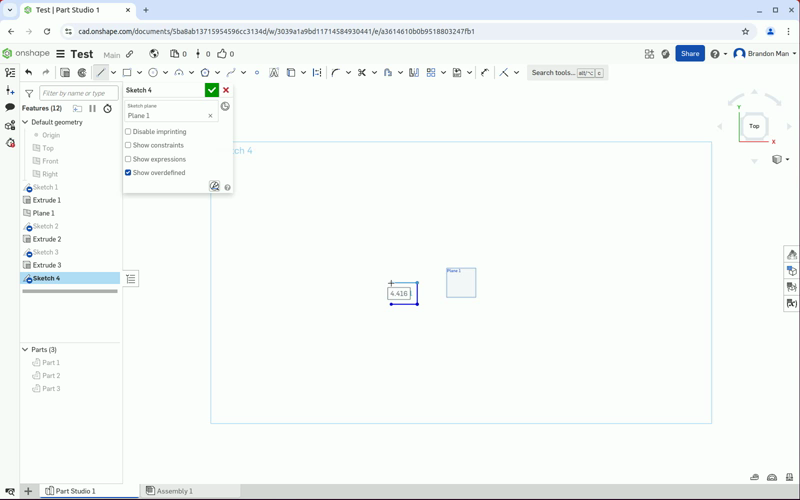
mouse_move(421, 282)
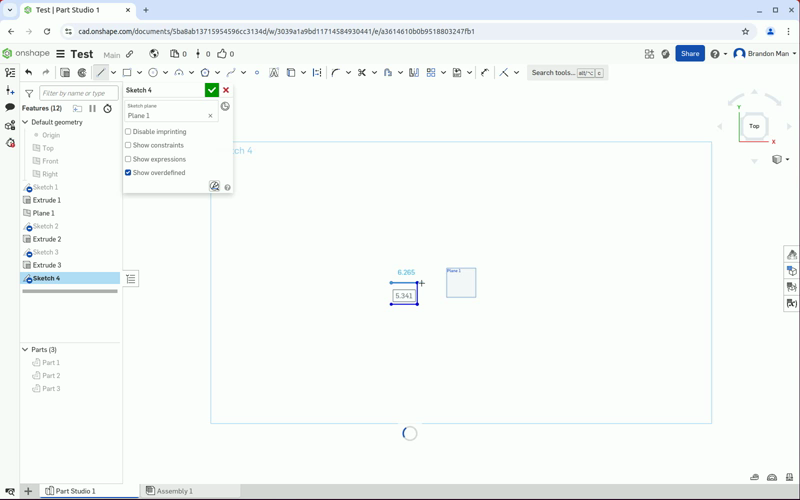
key_down(shift)
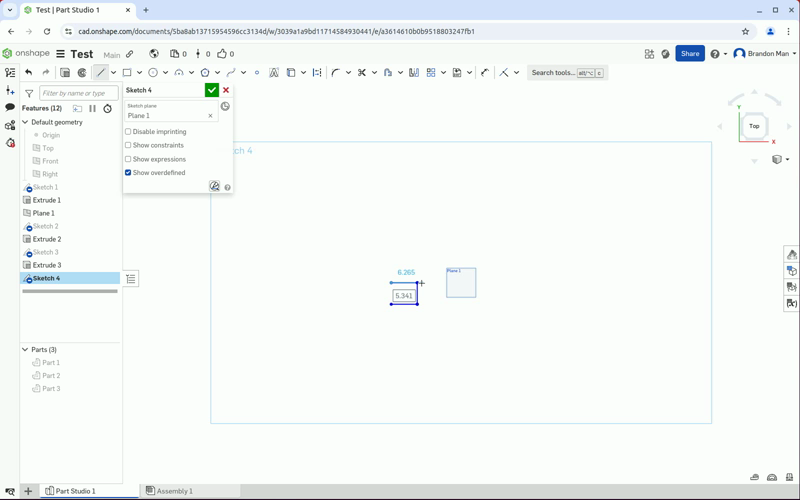
mouse_move(391, 304)
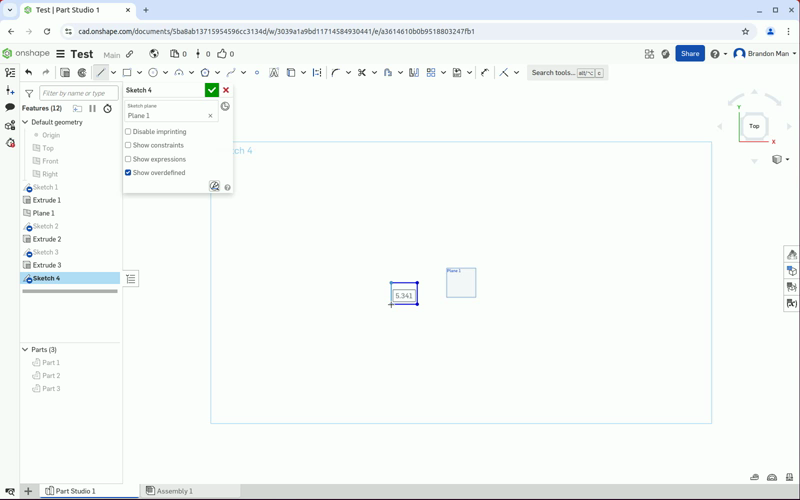
key_up(shift)
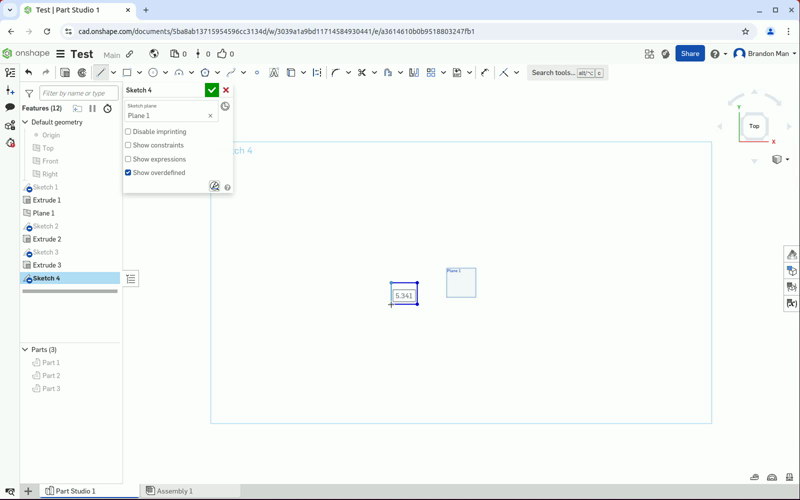
click(391, 304)
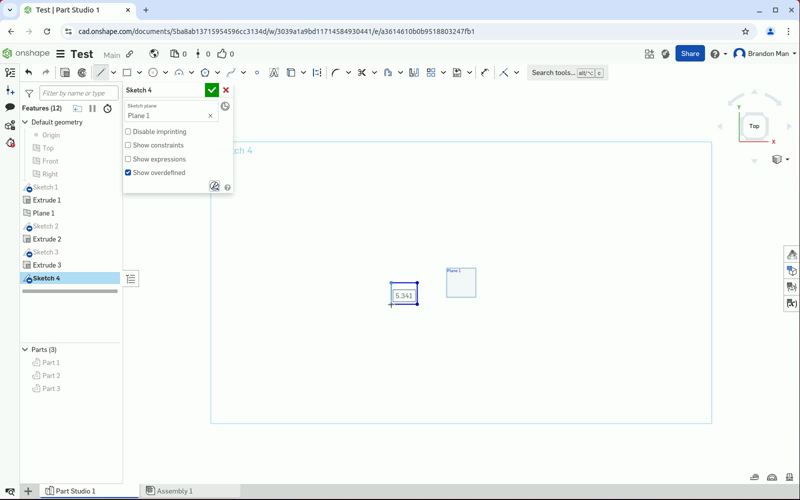
key(esc)
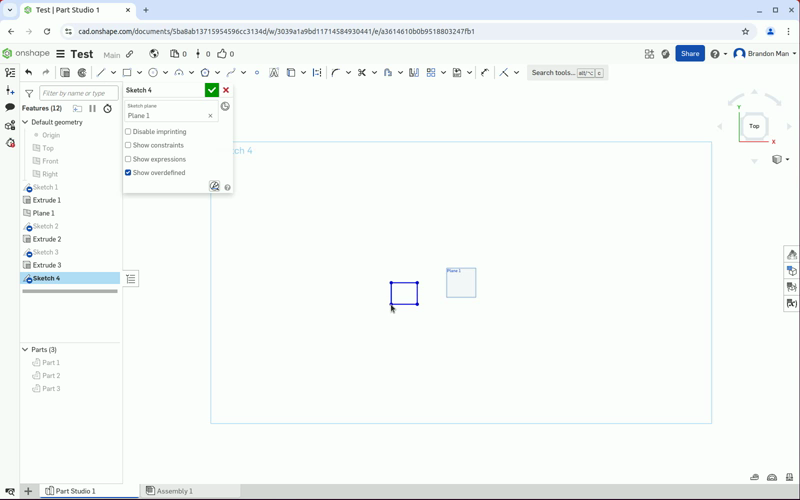
mouse_move(403, 295)
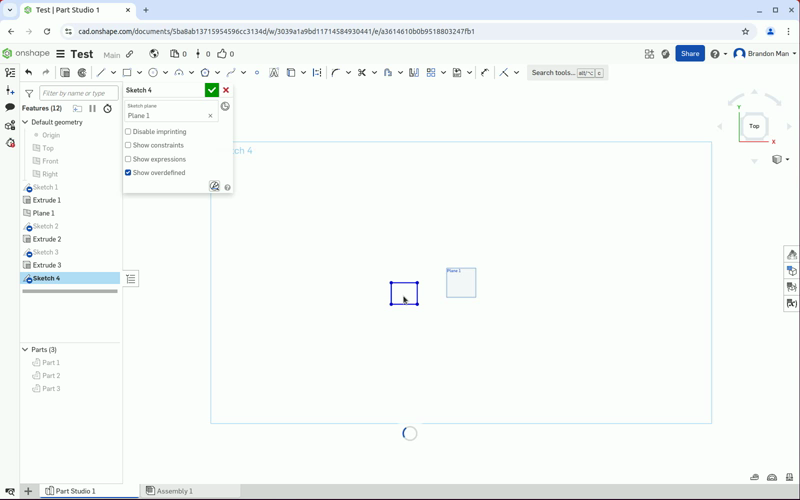
scroll(6)
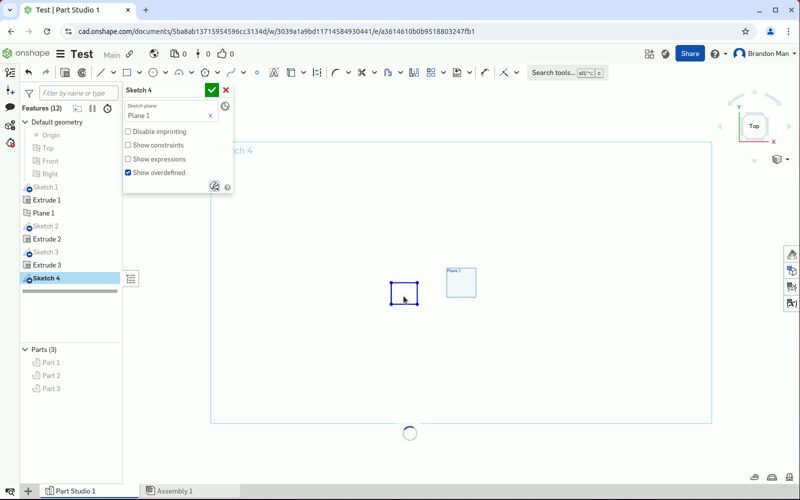
scroll(6)
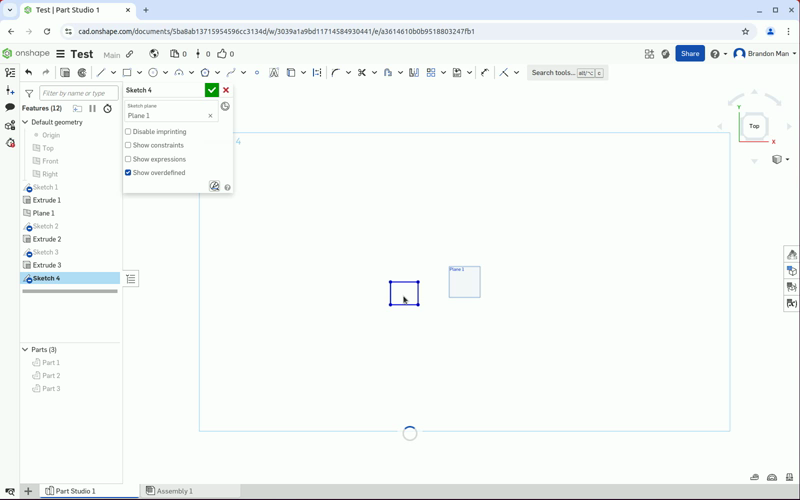
scroll(6)
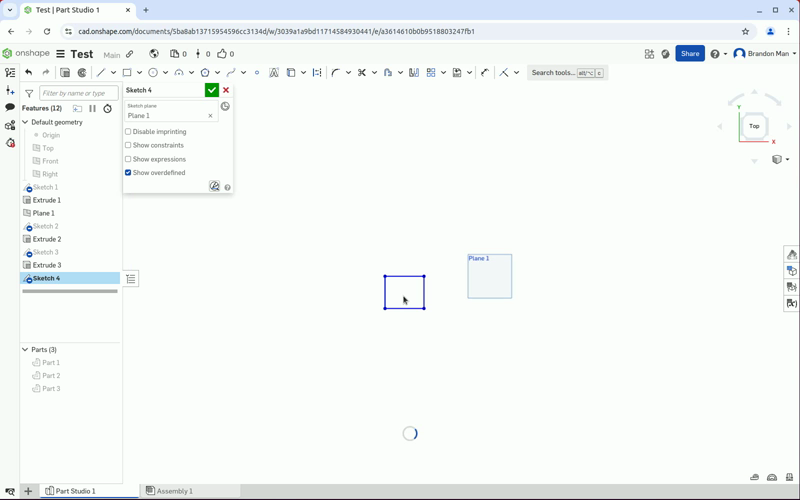
scroll(6)
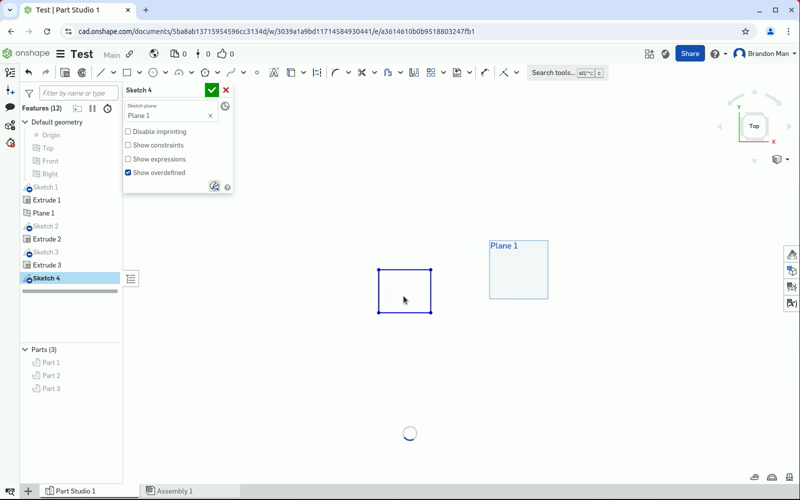
scroll(6)
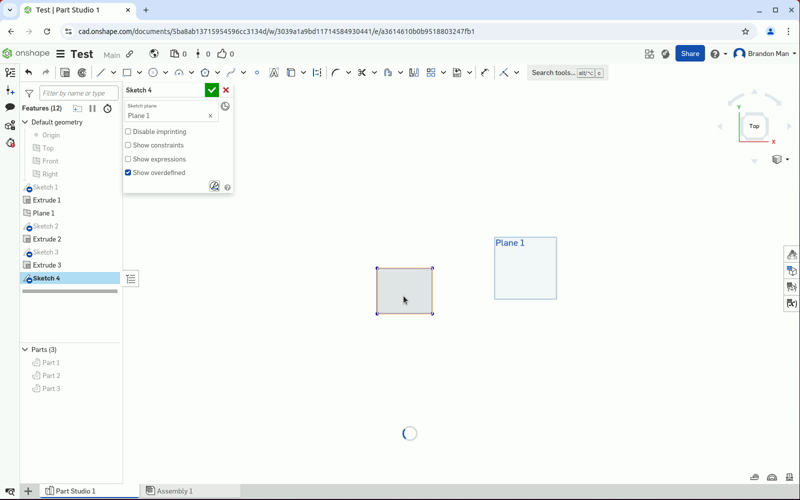
scroll(6)
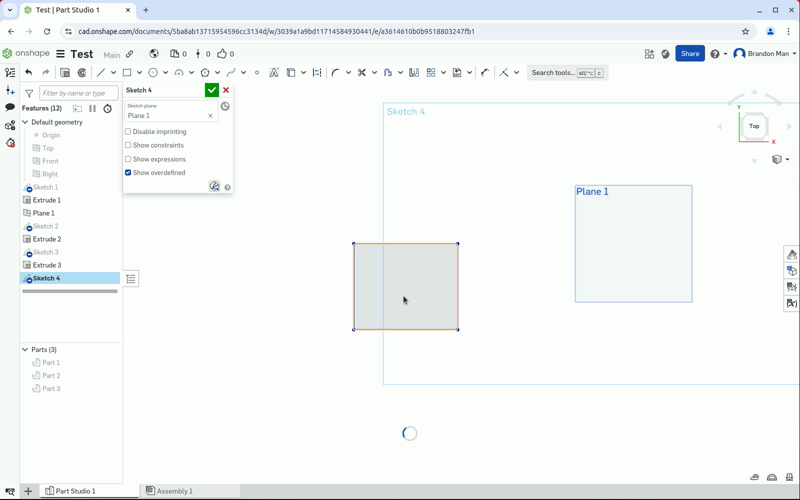
scroll(6)
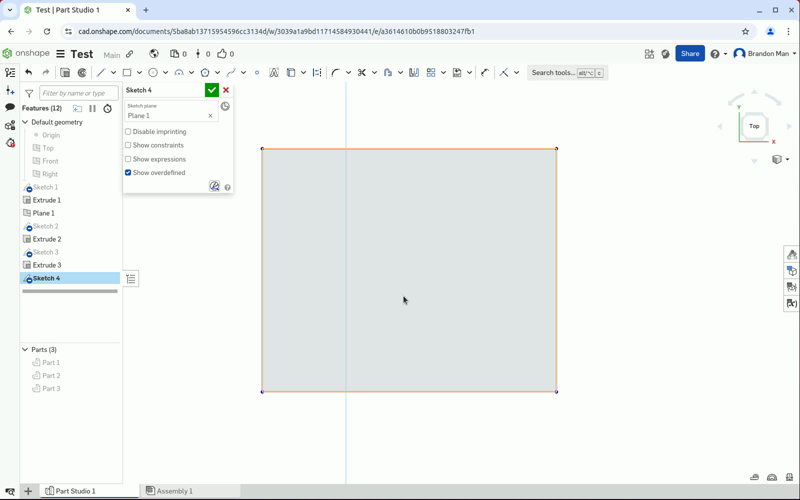
click(403, 295)
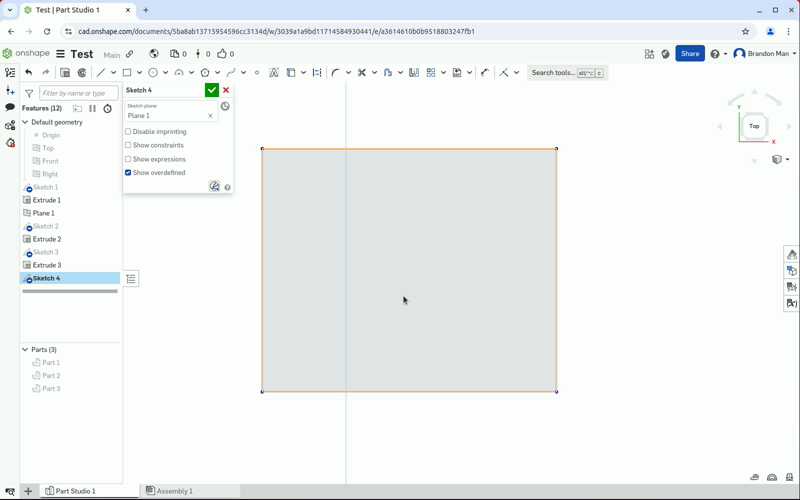
scroll(-6)
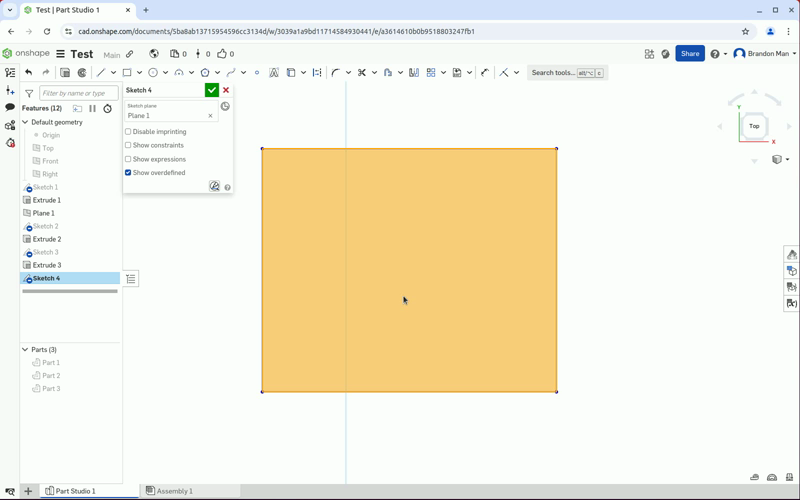
scroll(-6)
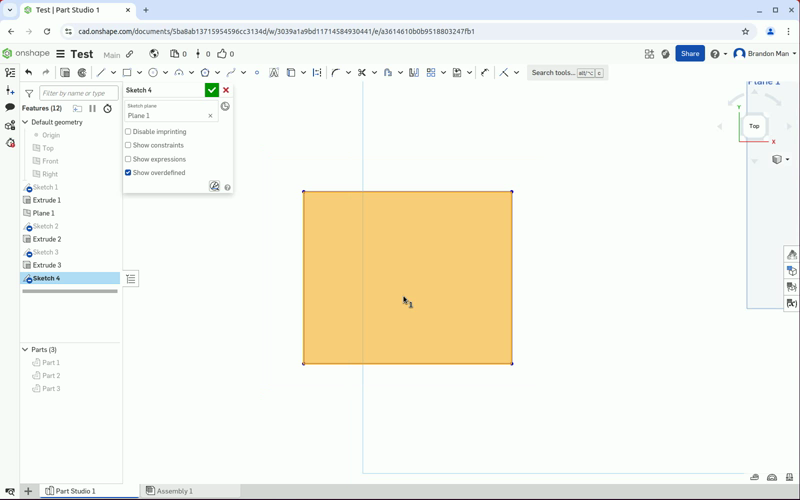
scroll(-6)
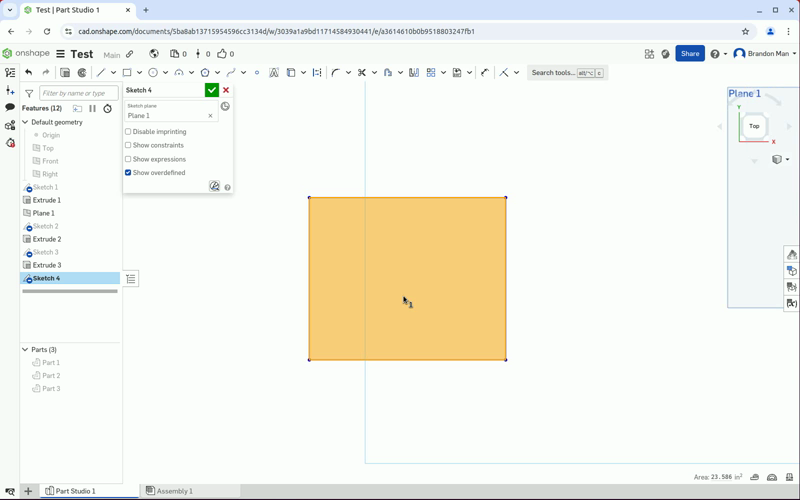
scroll(-6)
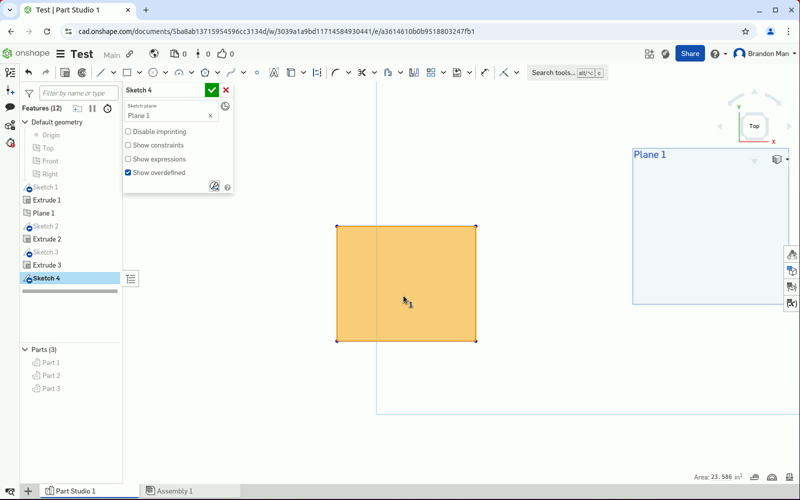
scroll(-6)
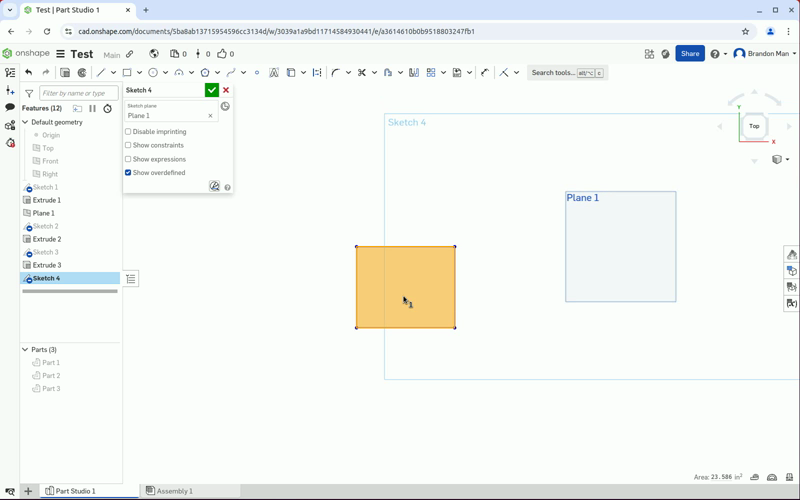
scroll(-6)
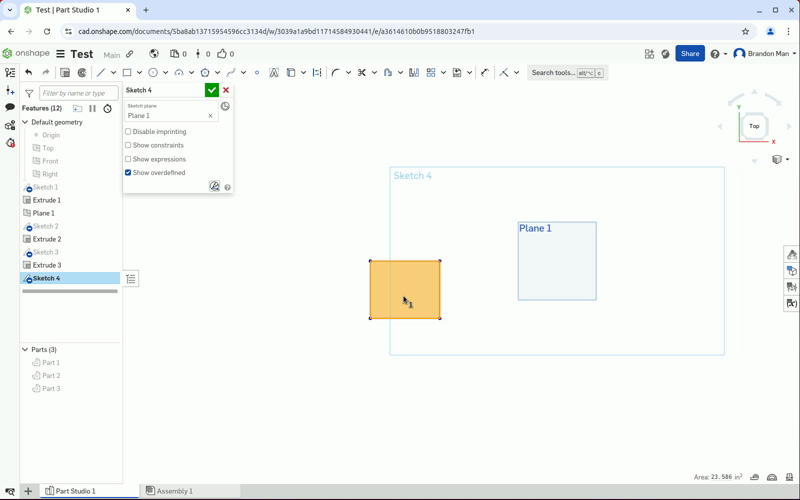
scroll(-6)
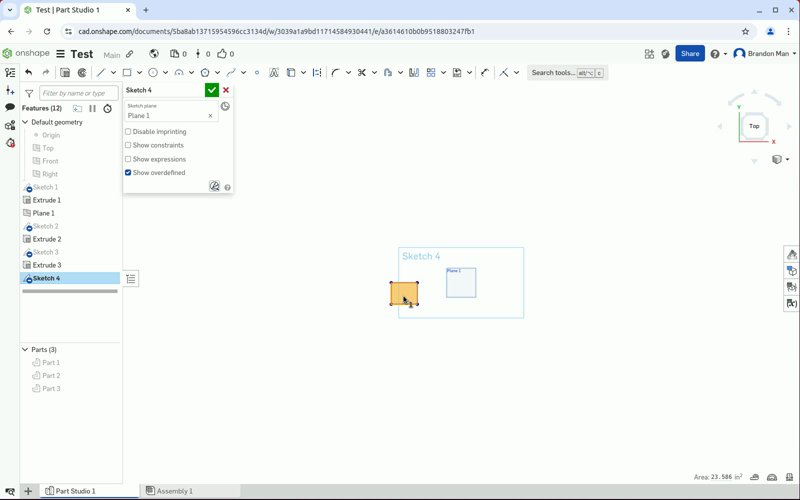
mouse_move(73, 352)
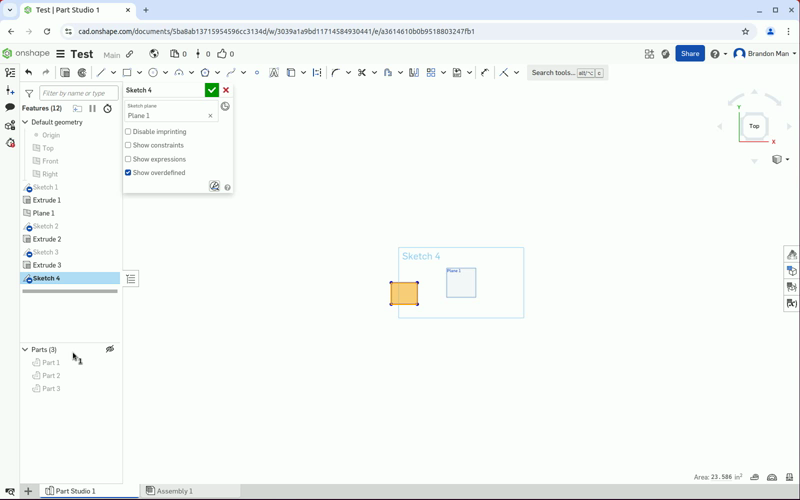
key(shift+y)
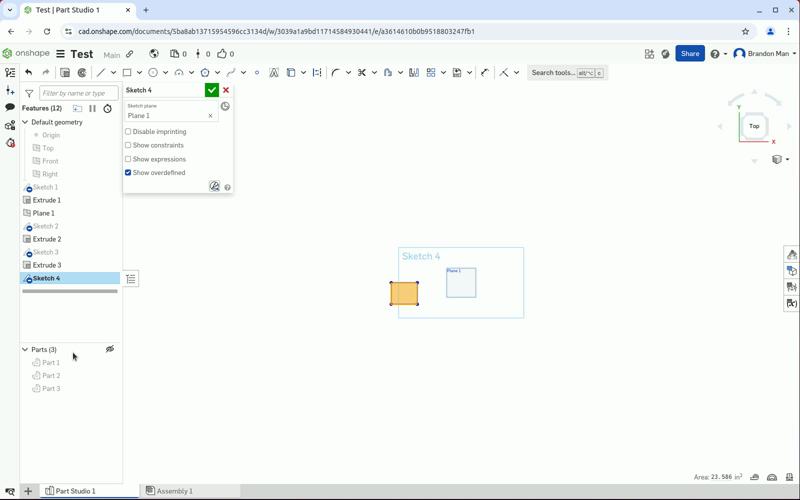
key(shift+e)
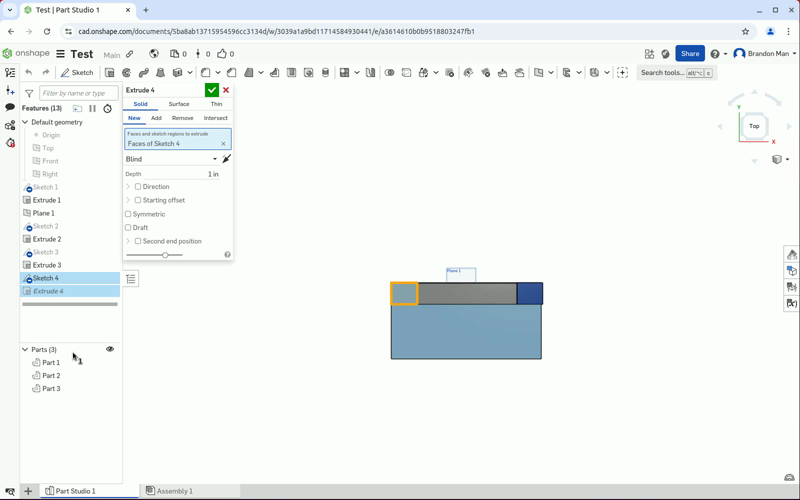
mouse_move(143, 106)
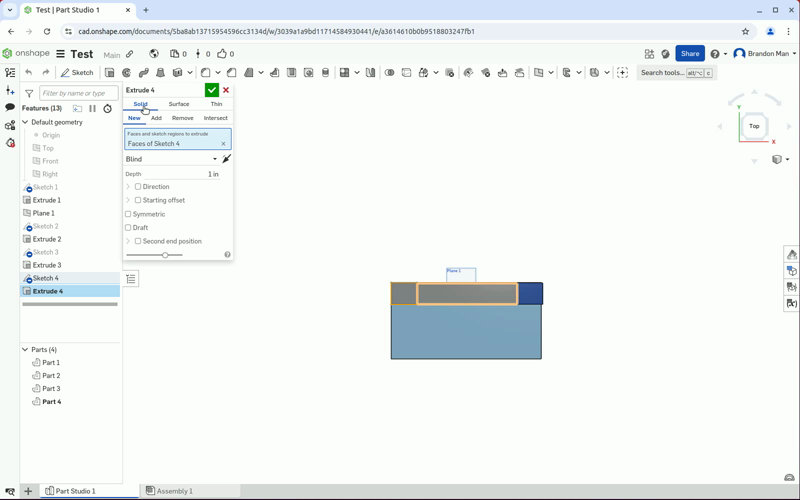
click(143, 106)
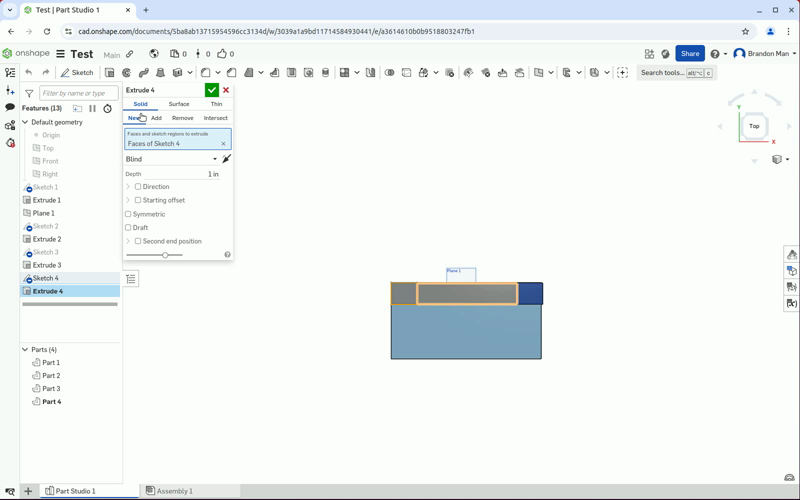
mouse_move(137, 120)
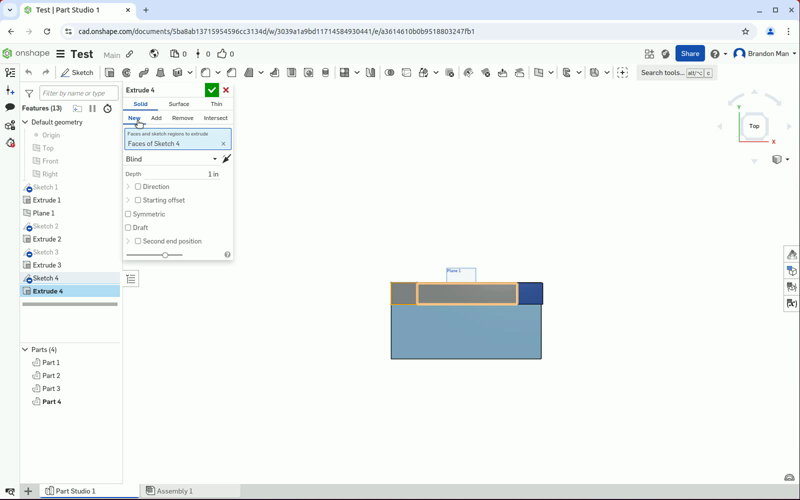
click(137, 120)
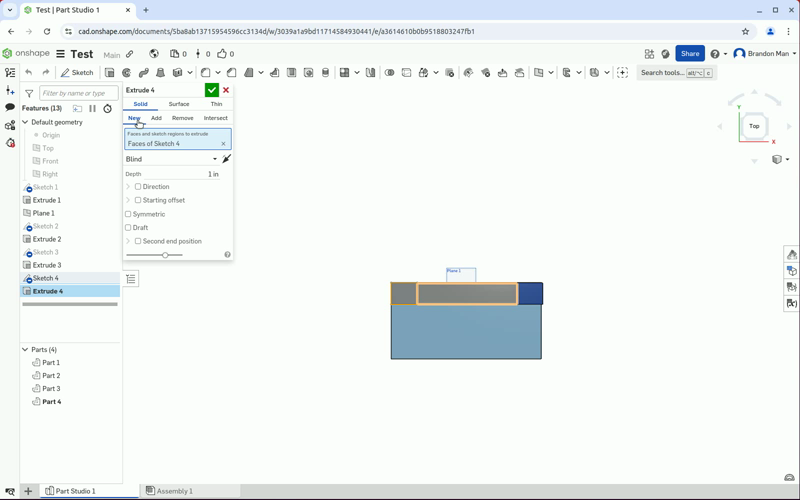
key(tab, 4)
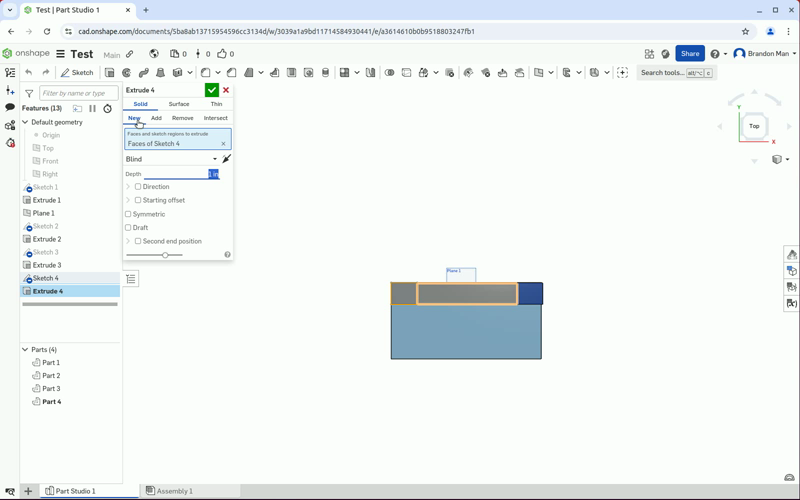
text(8.666)
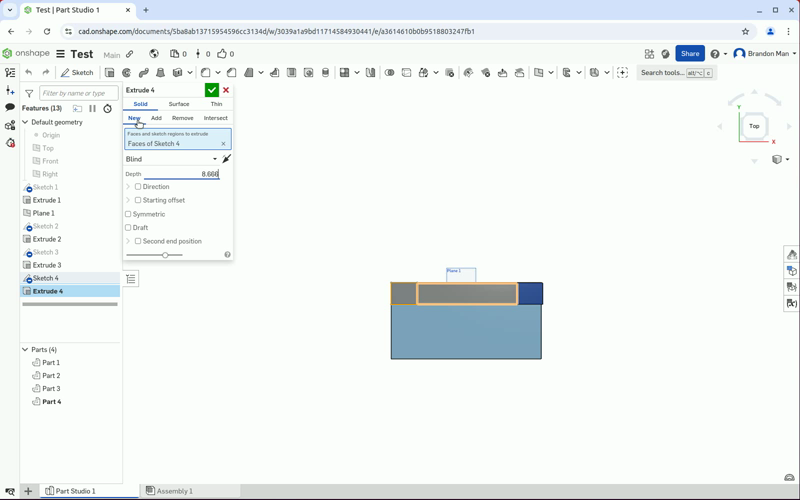
key(enter)
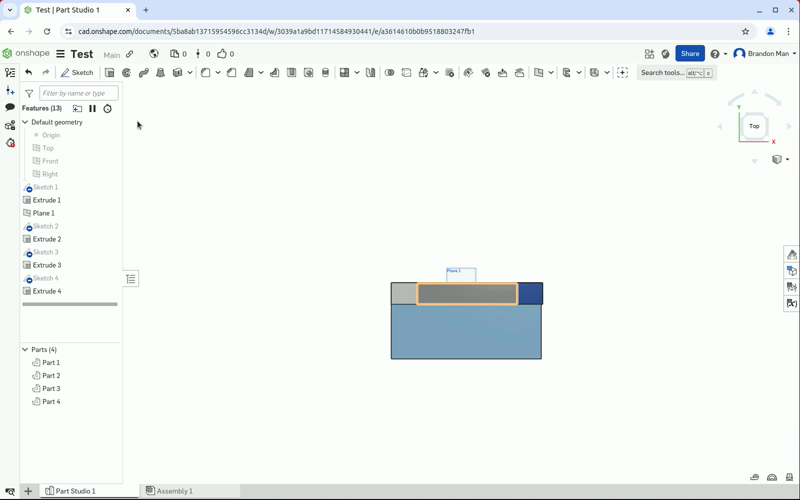
key(shift+h)
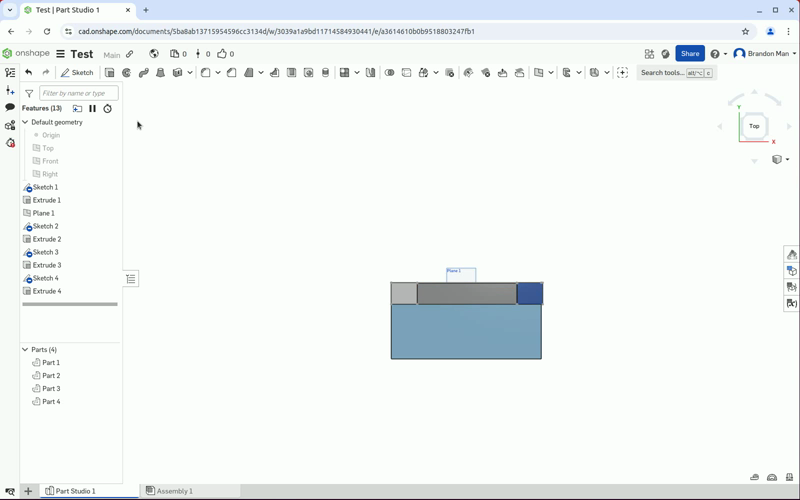
key(shift+h)
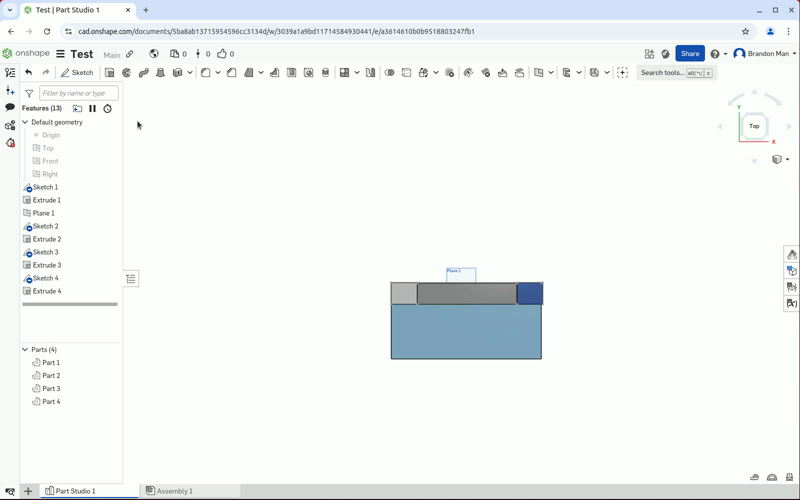
key(shift+7)
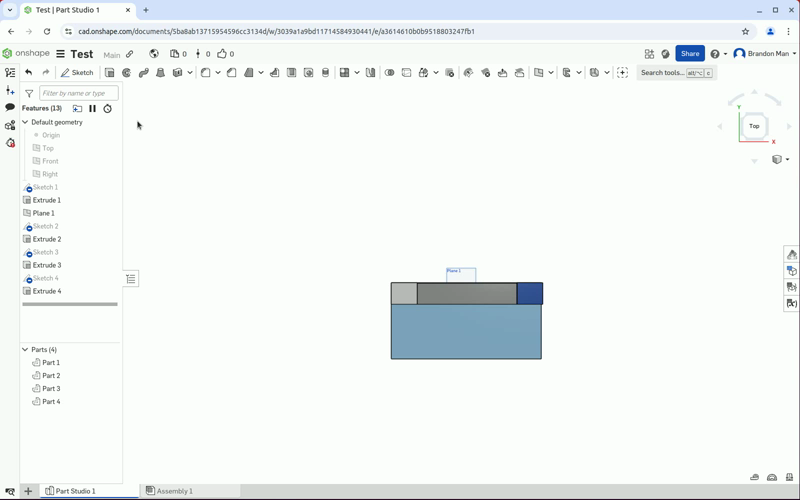
key(up, 3)
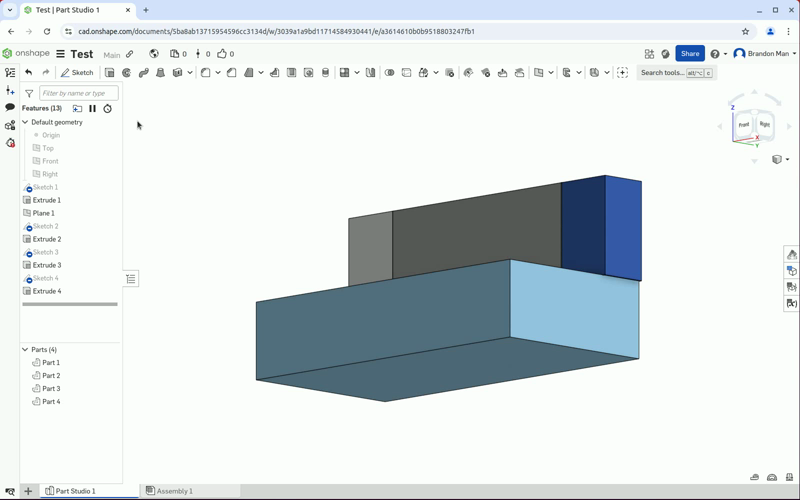
key(left, 3)
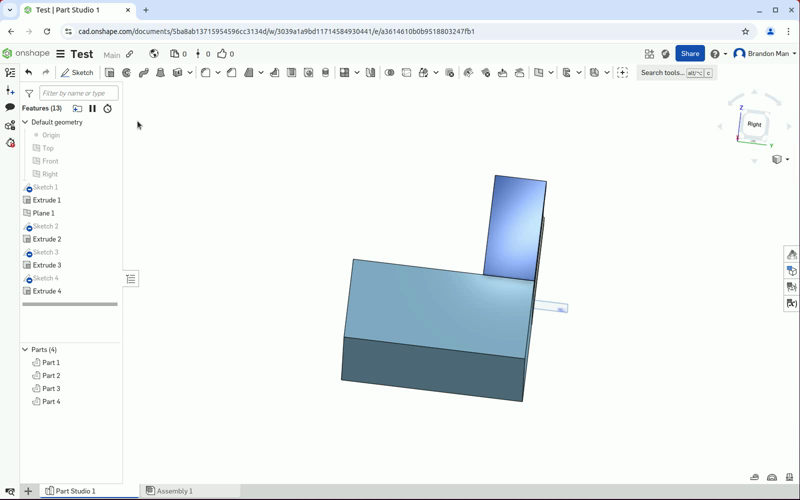
key(right, 3)
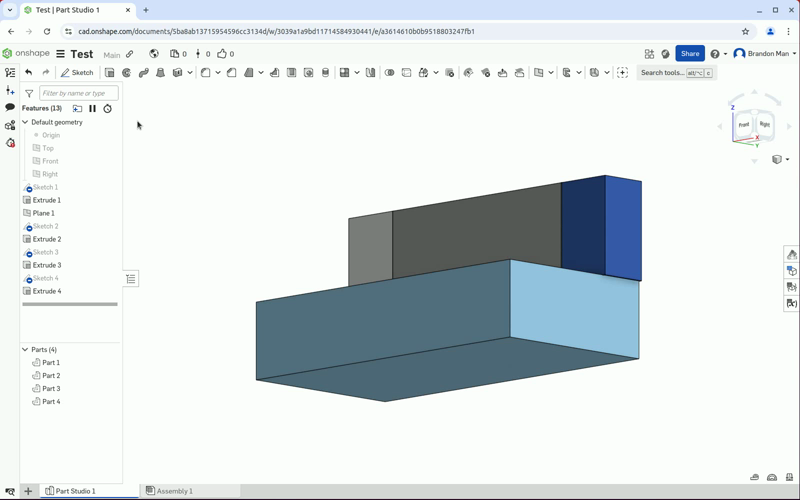
key(down, 3)
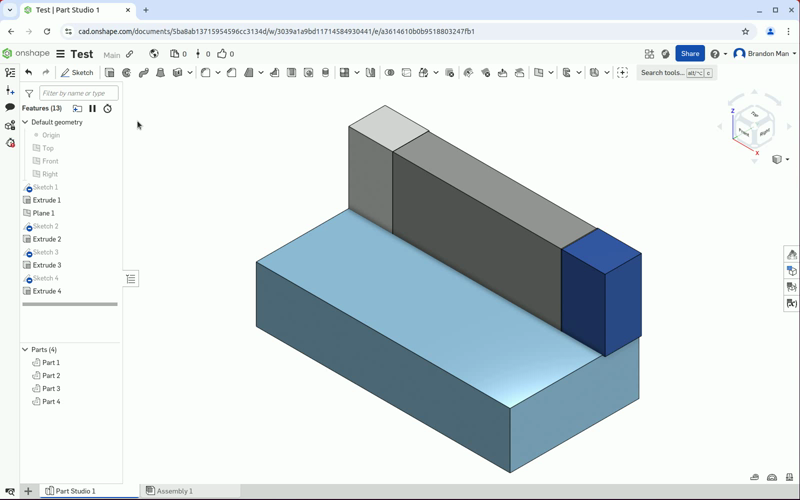
mouse_move(73, 189)
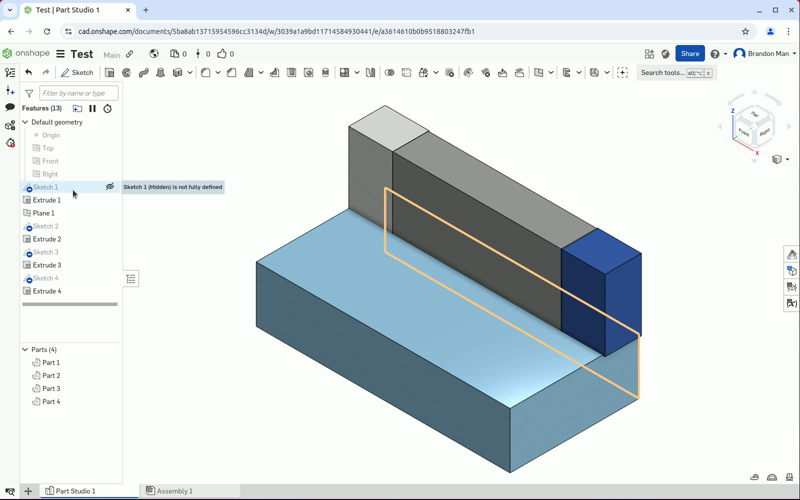
click(73, 189)